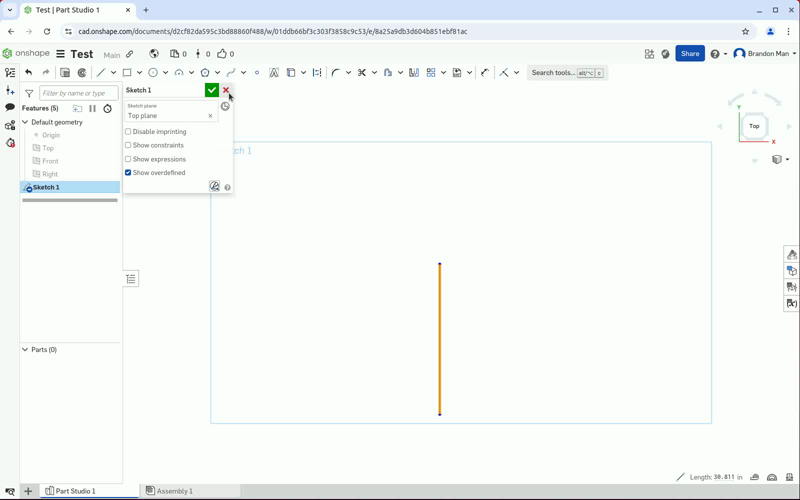
key(shift+h)
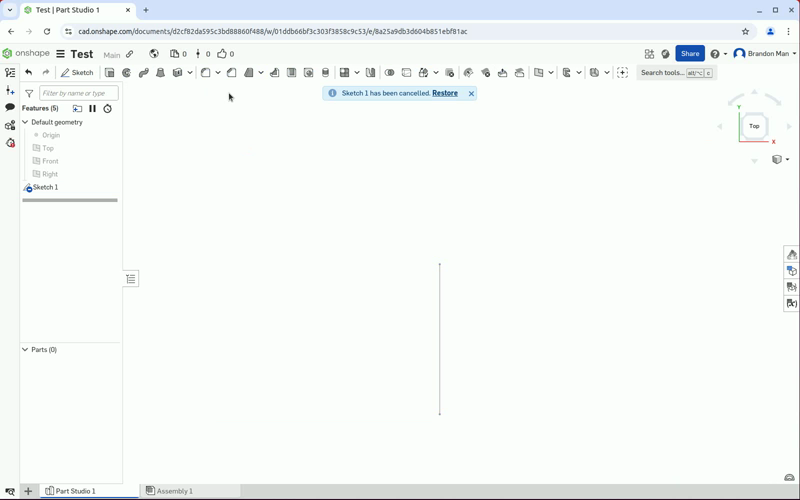
key(shift+s)
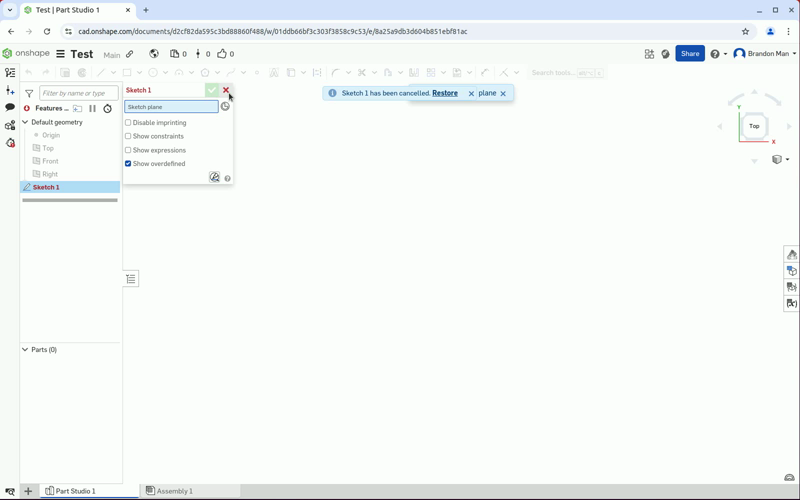
mouse_move(73, 150)
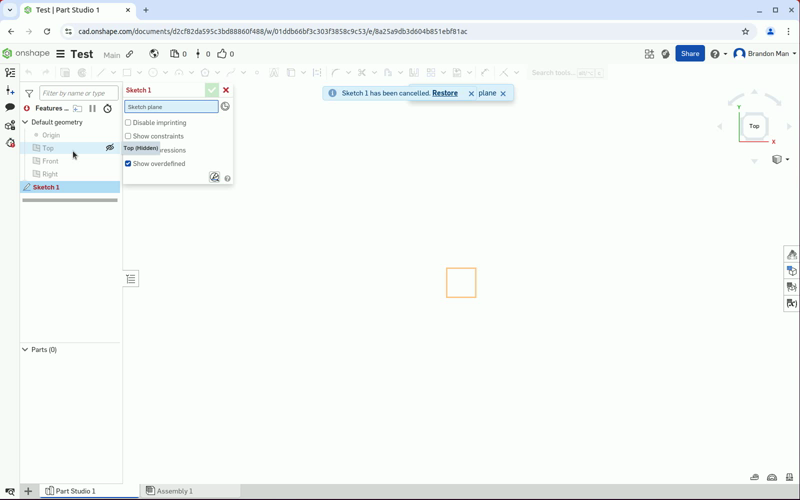
click(73, 150)
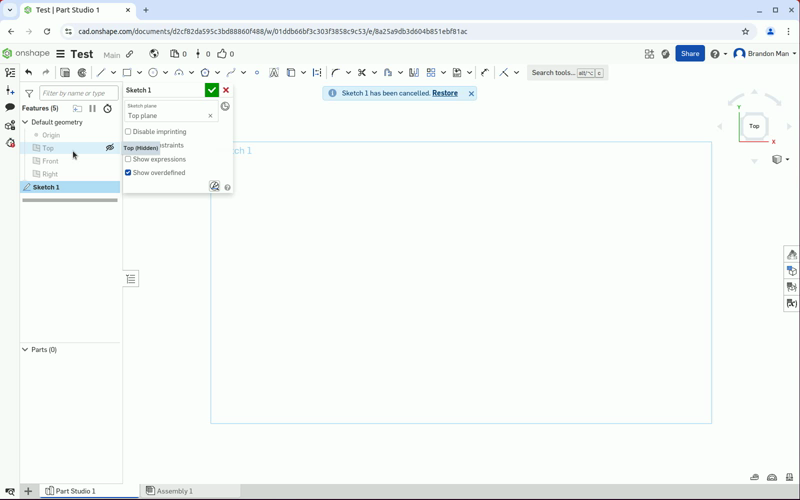
mouse_move(73, 352)
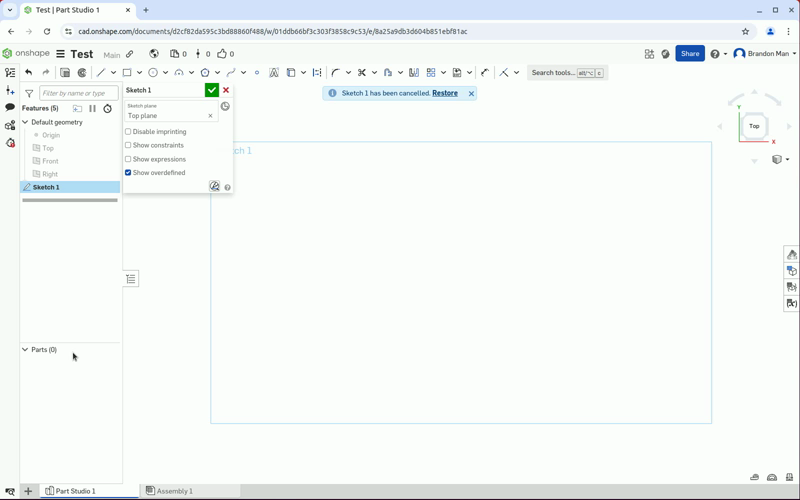
key(y)
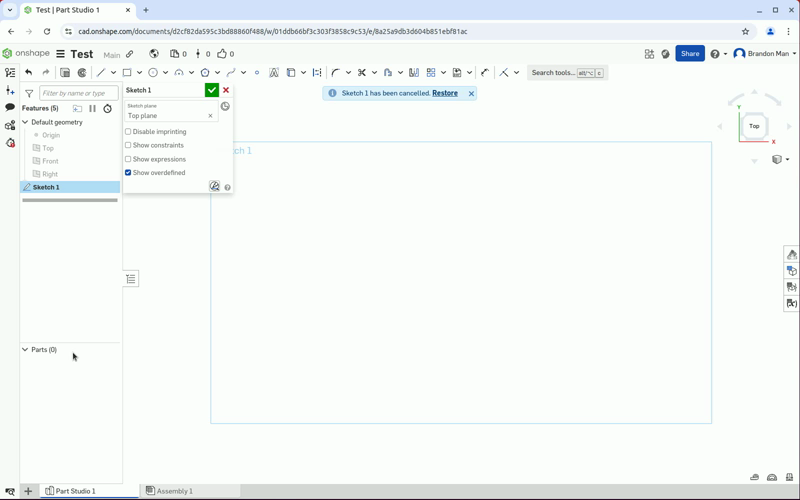
key(c)
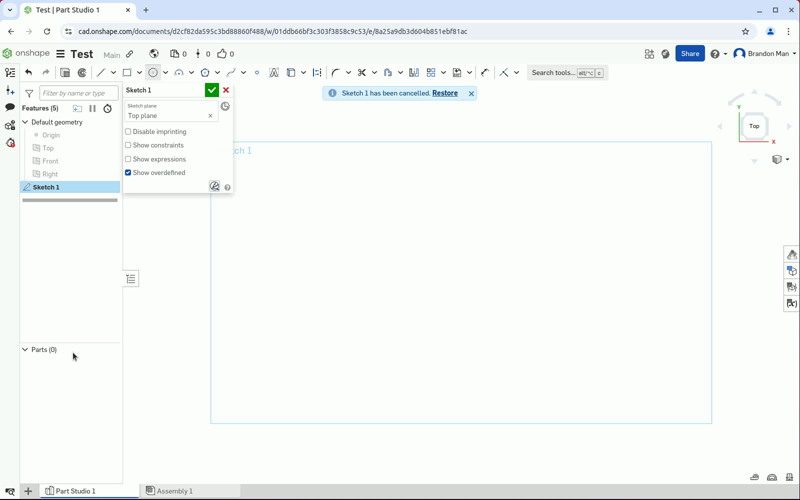
key_down(shift)
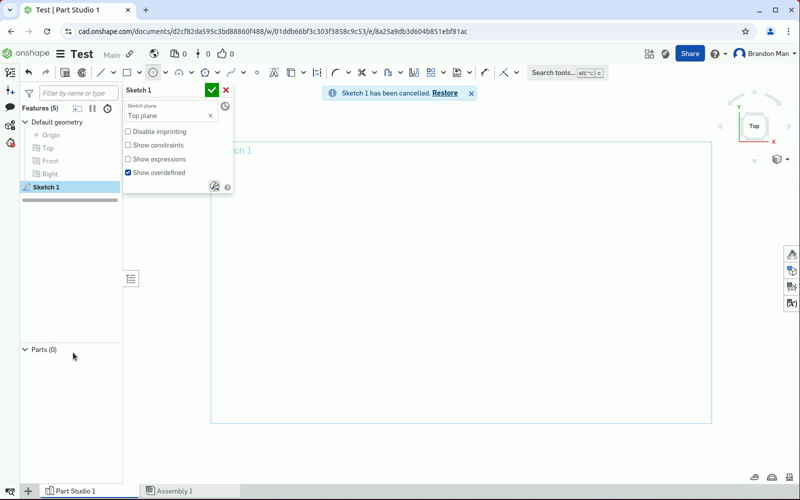
mouse_move(461, 282)
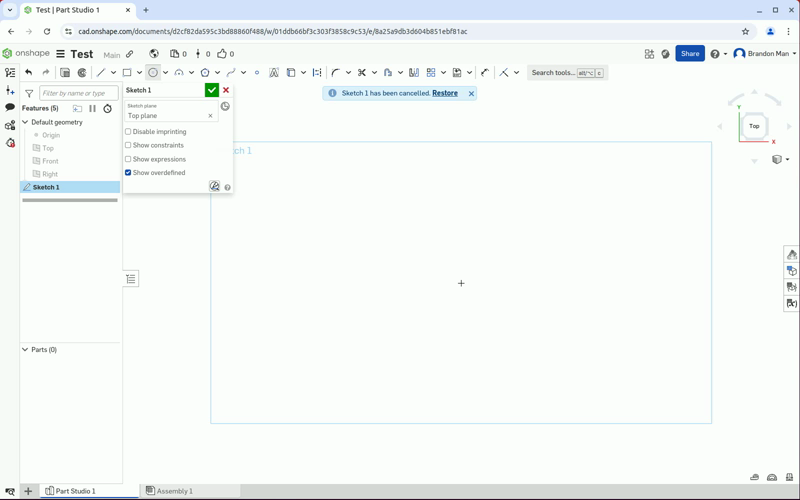
click(461, 282)
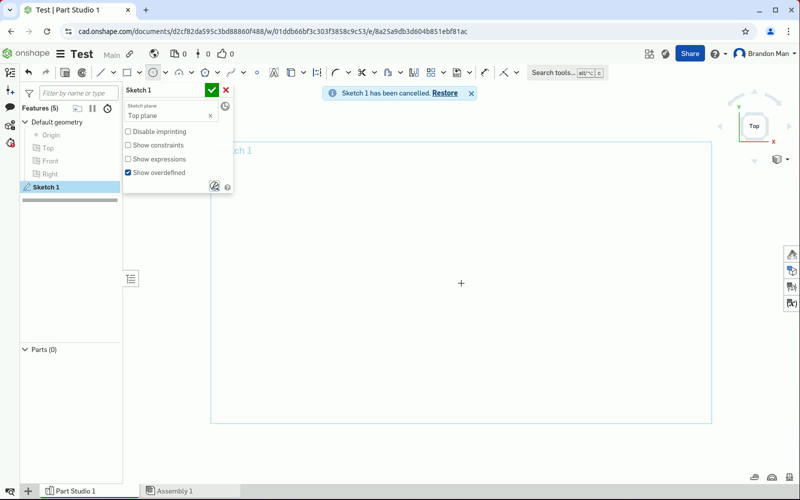
key_up(shift)
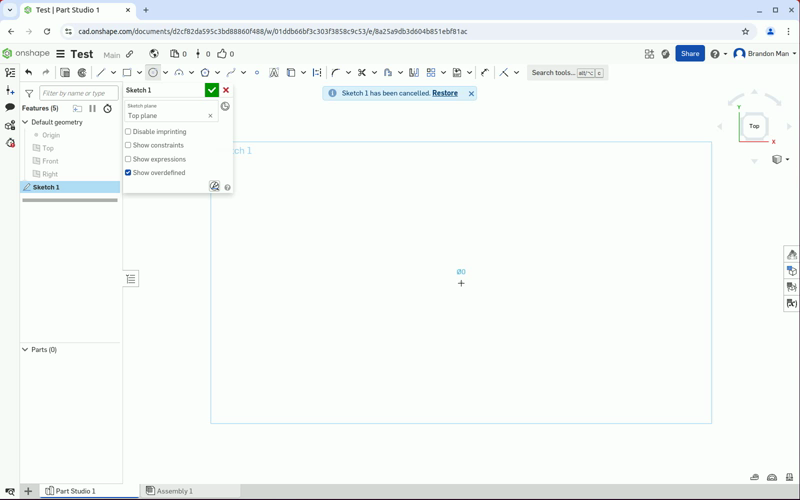
mouse_move(468, 282)
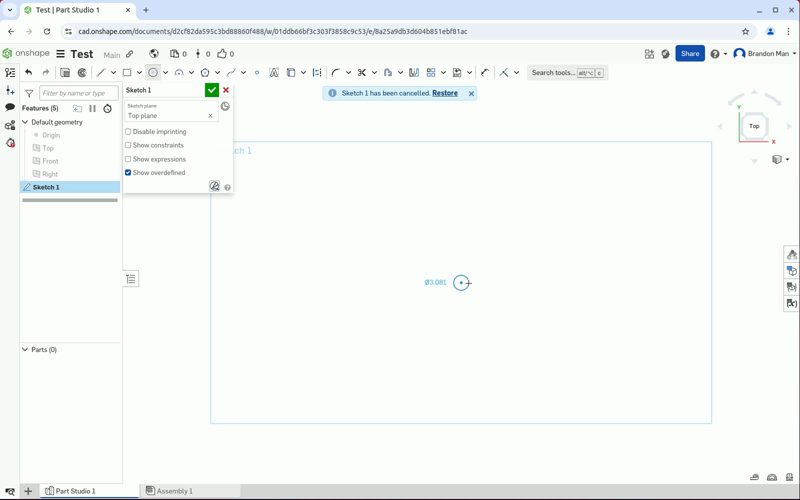
click(468, 282)
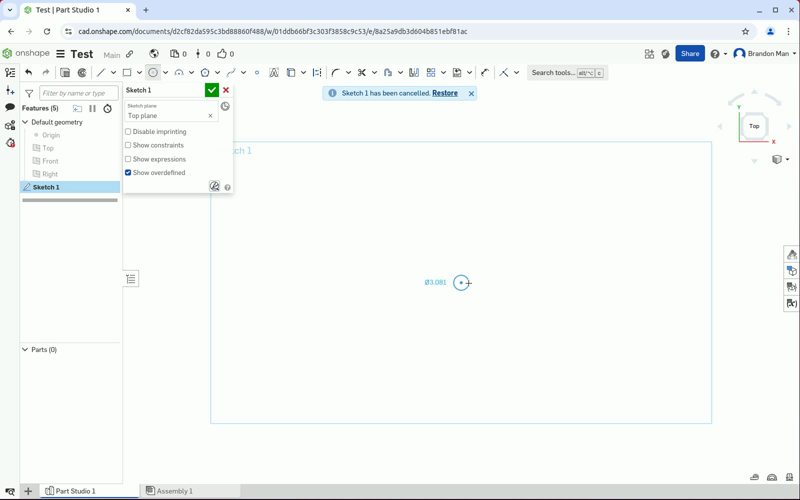
key(esc)
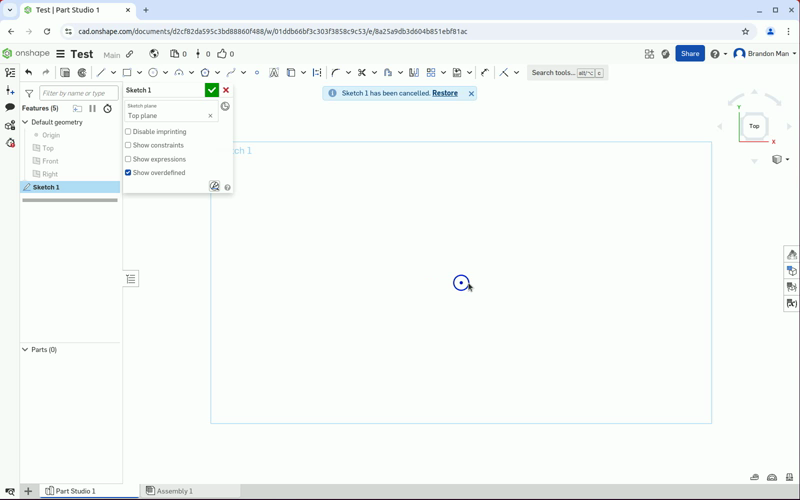
mouse_move(462, 276)
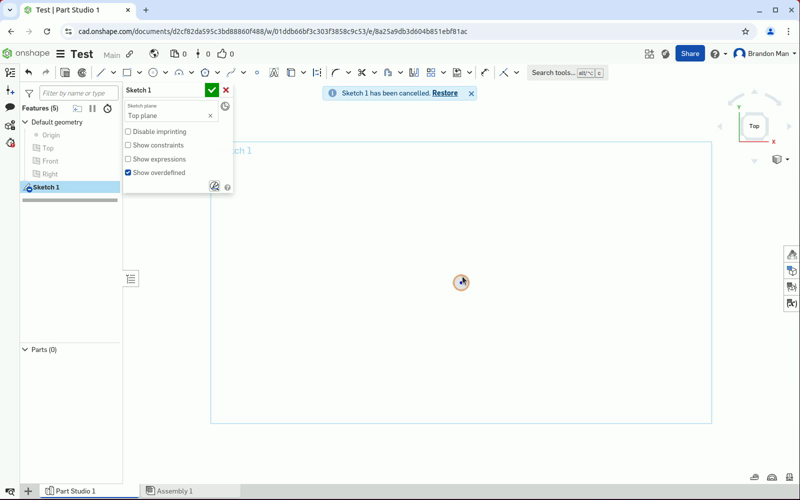
scroll(6)
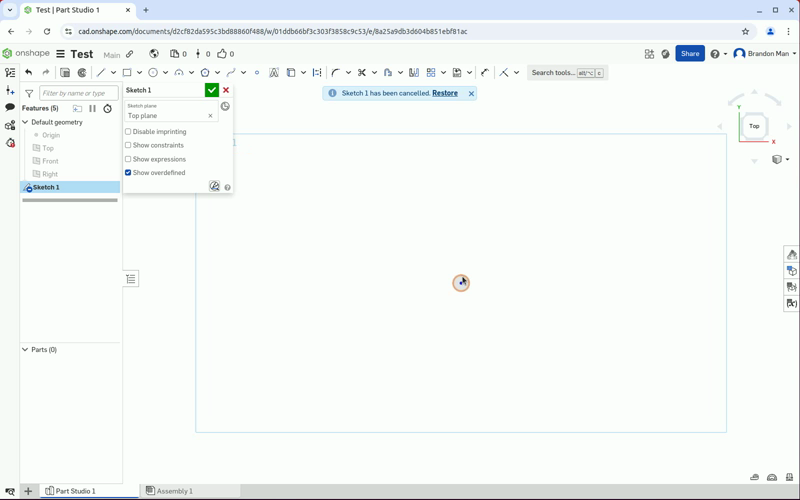
scroll(6)
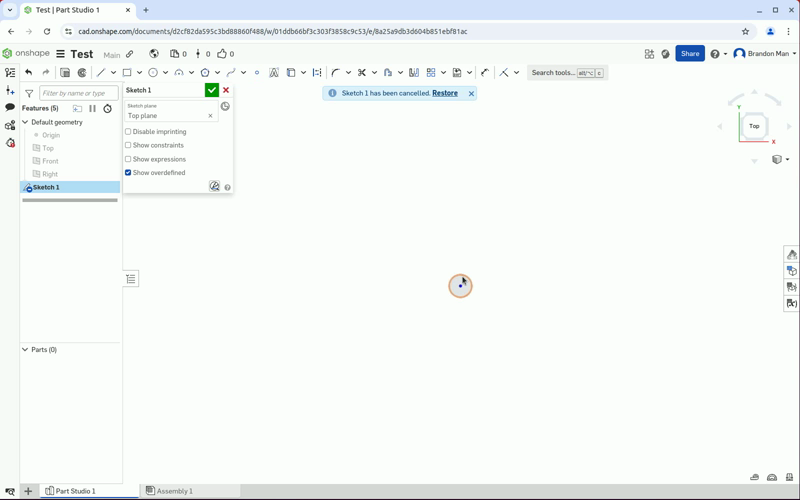
scroll(6)
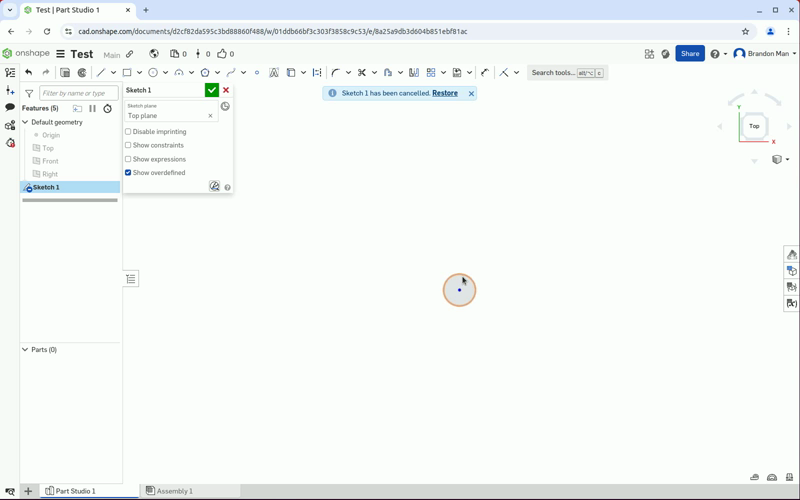
scroll(6)
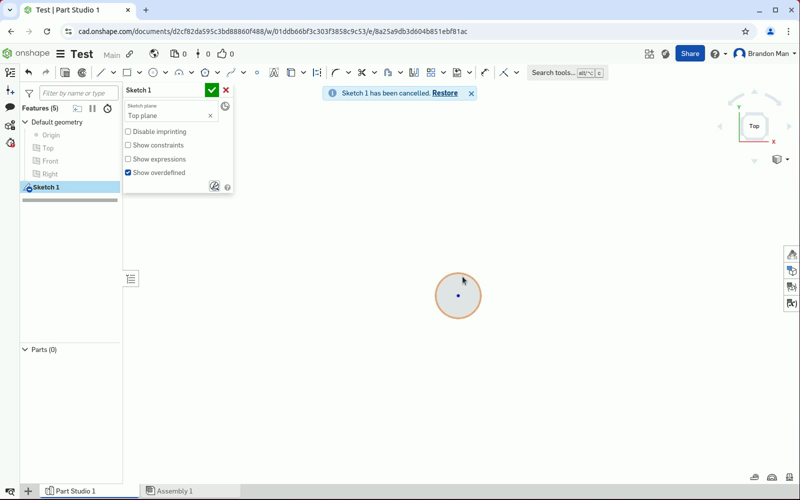
scroll(6)
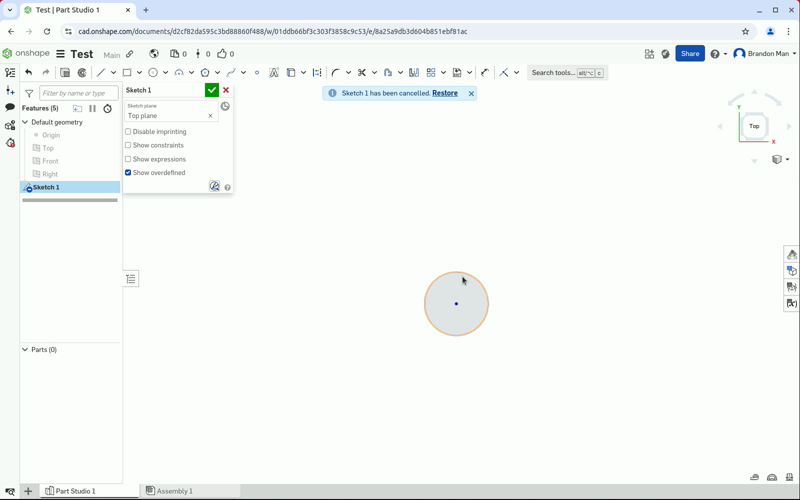
scroll(6)
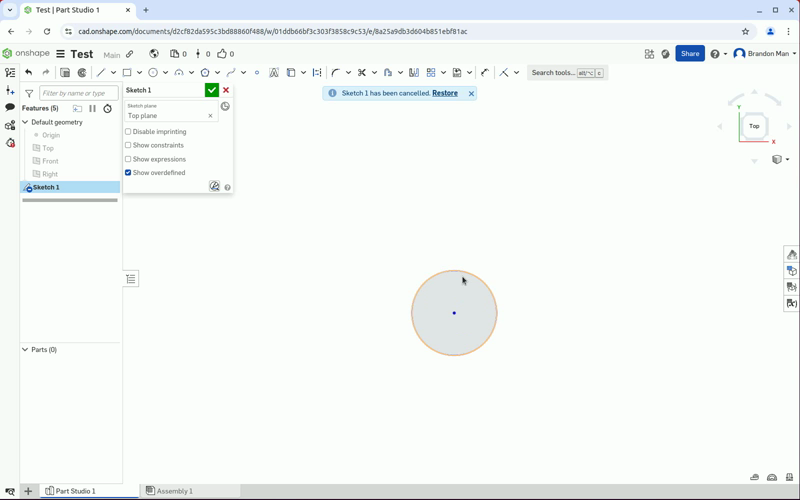
scroll(6)
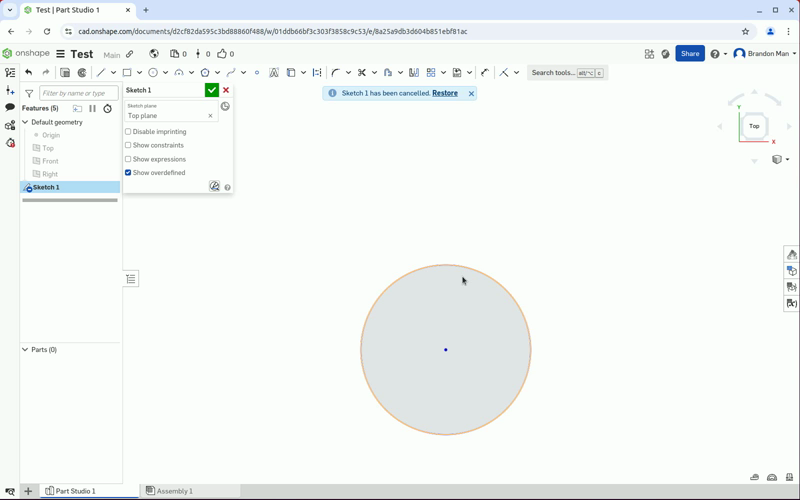
click(462, 276)
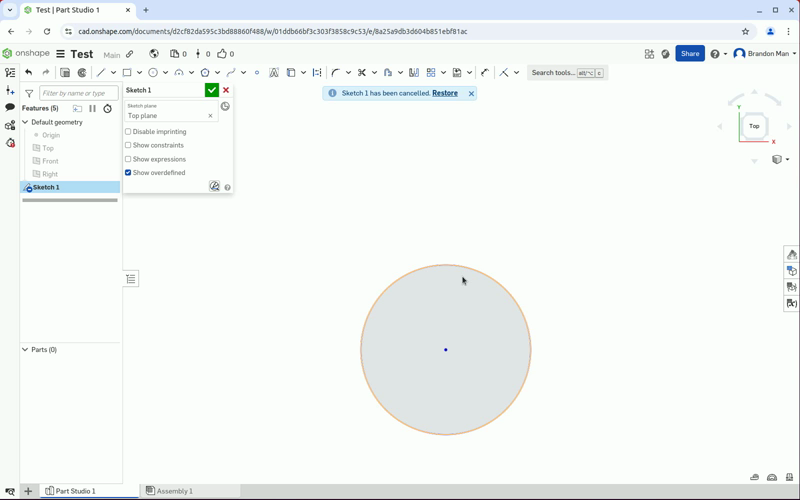
scroll(-6)
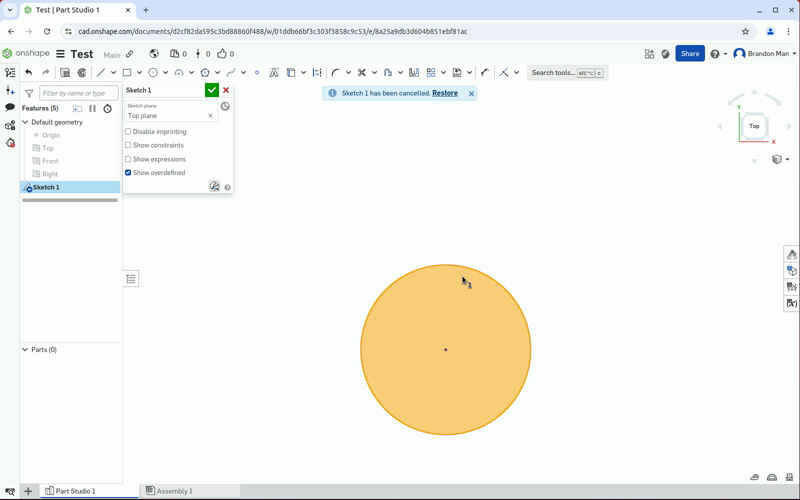
scroll(-6)
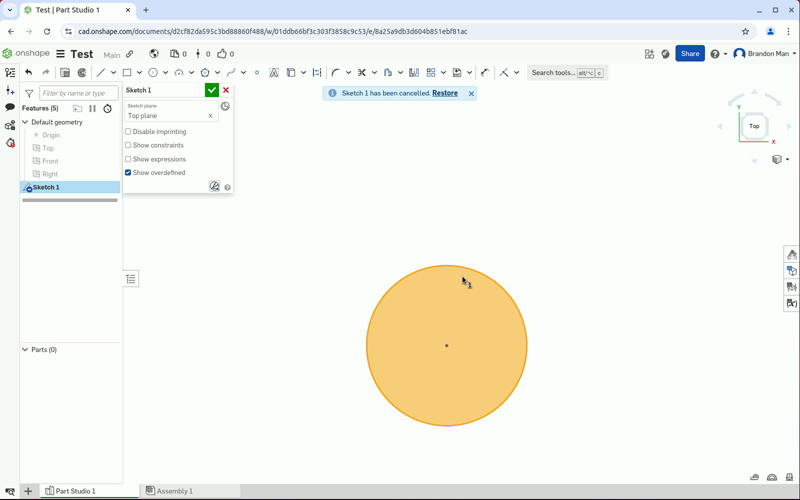
scroll(-6)
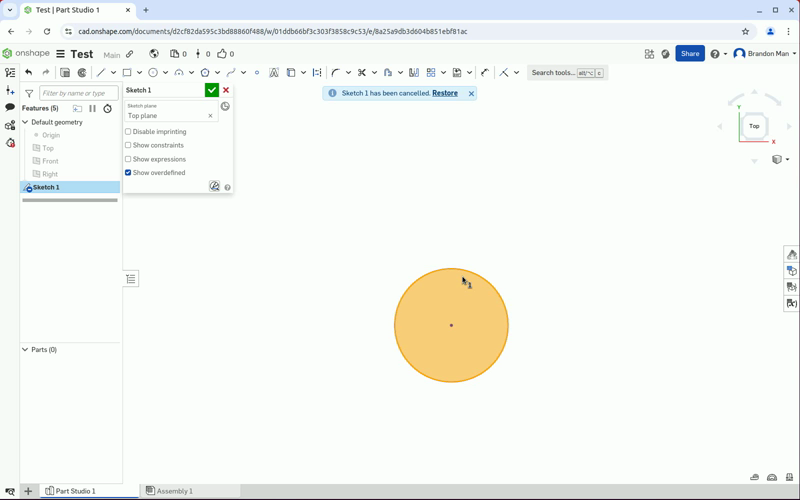
scroll(-6)
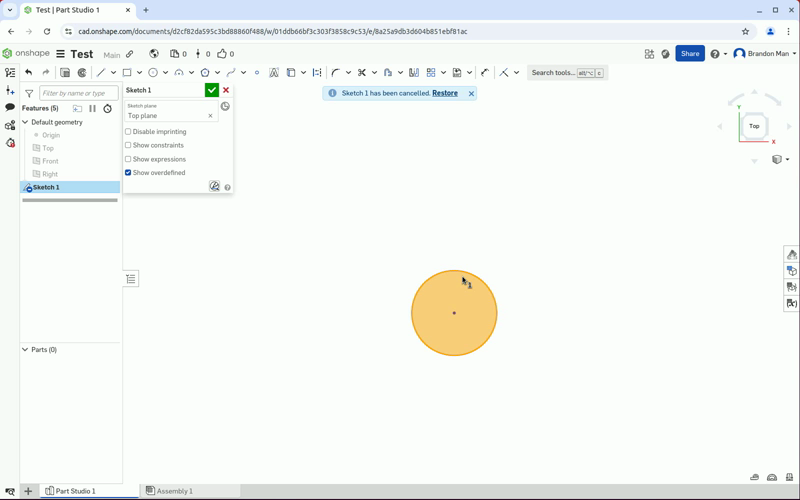
scroll(-6)
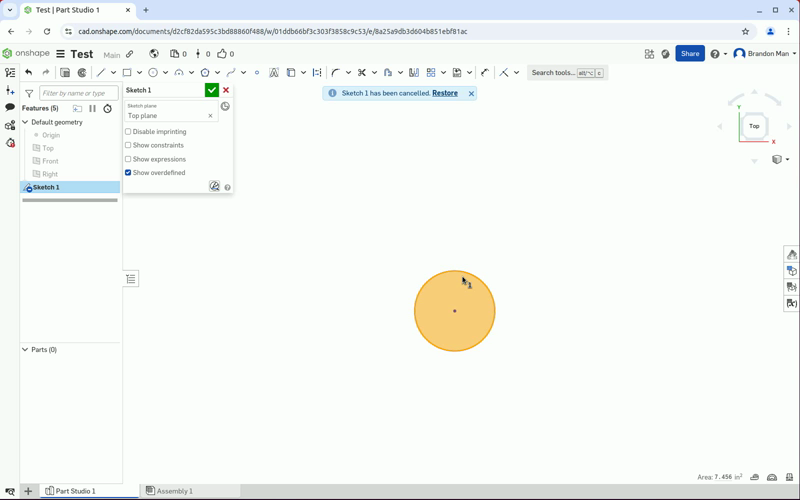
scroll(-6)
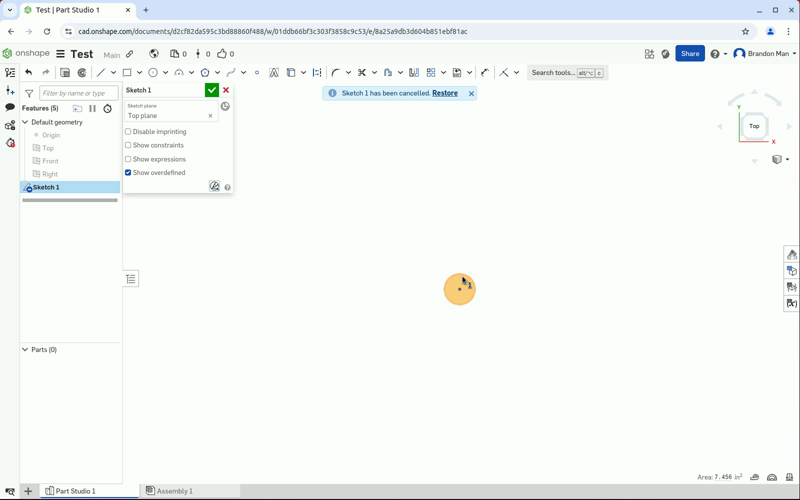
scroll(-6)
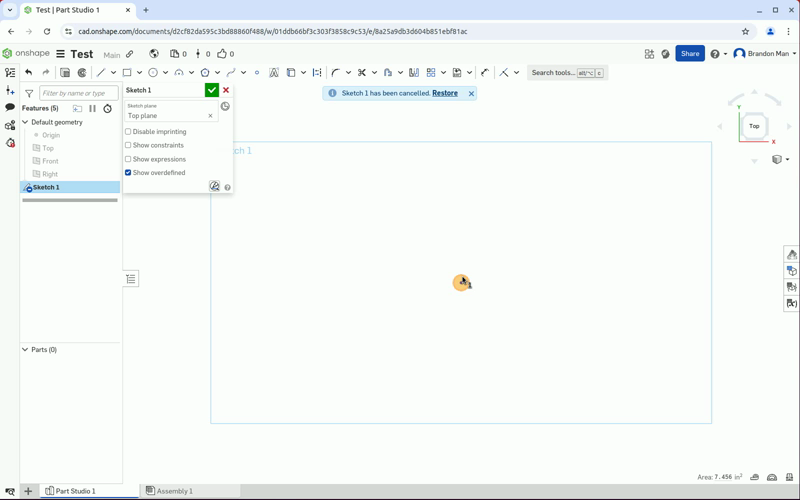
mouse_move(73, 352)
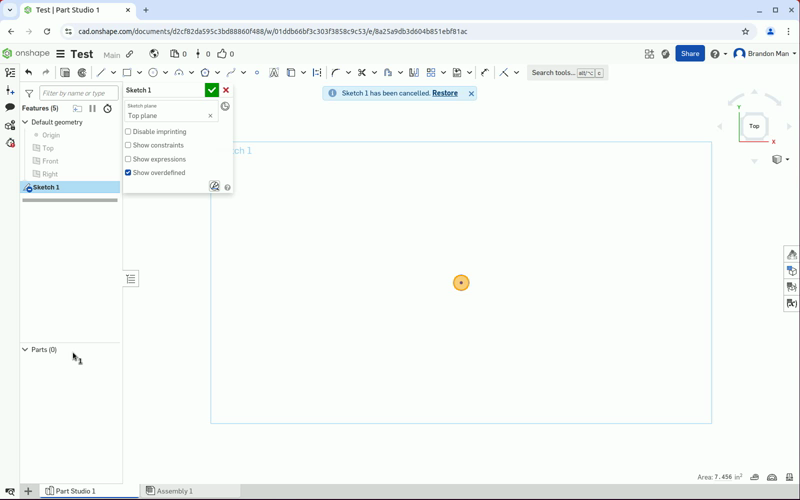
key(shift+y)
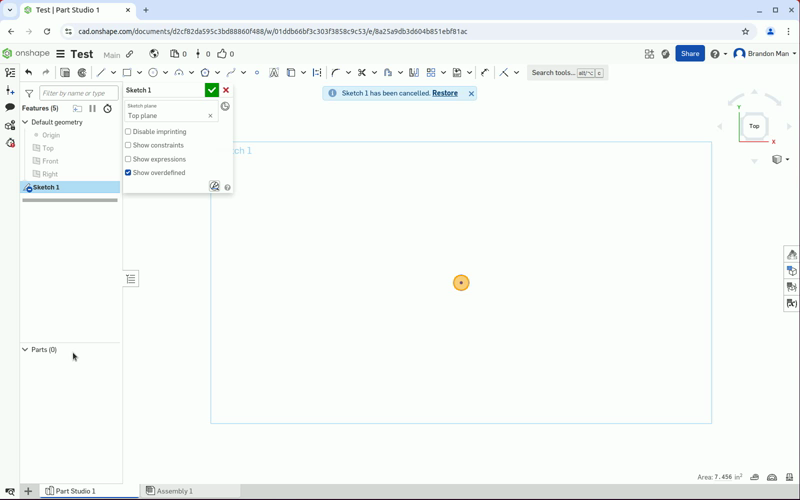
key(shift+e)
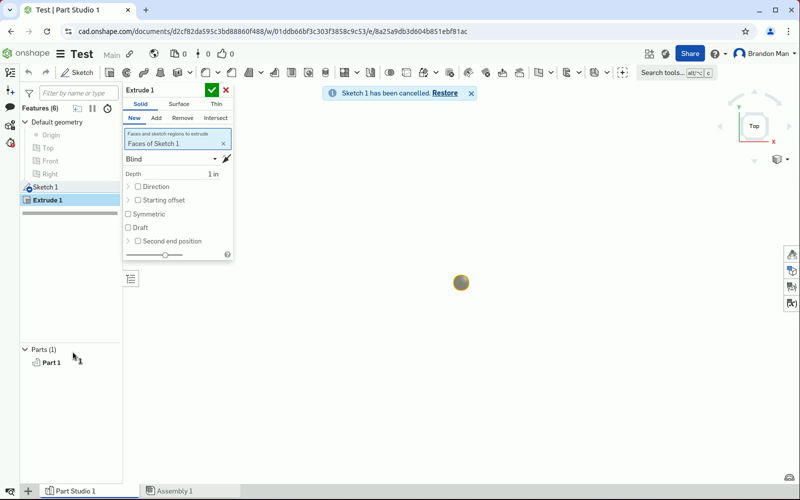
mouse_move(143, 106)
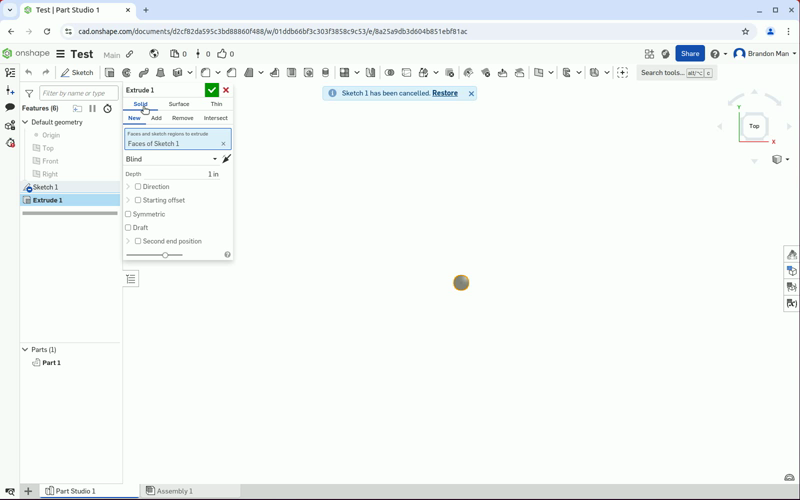
click(143, 106)
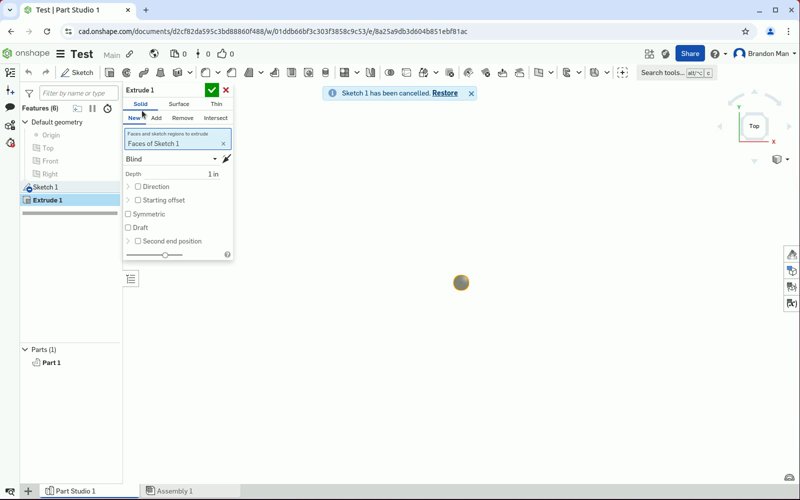
mouse_move(137, 120)
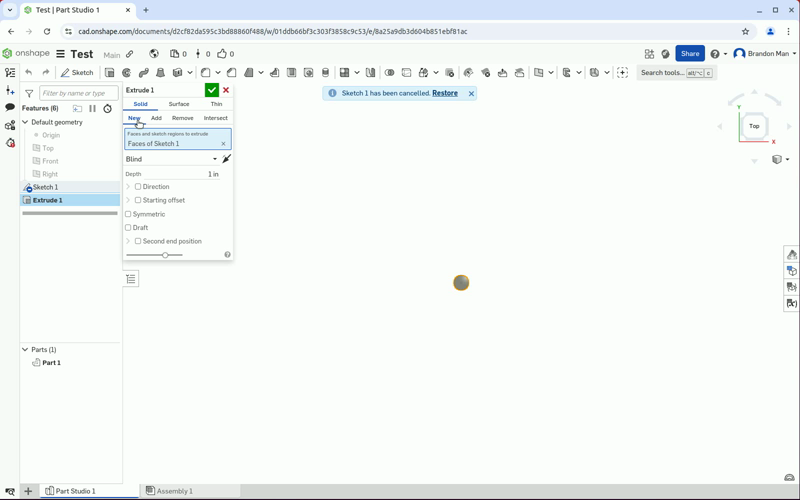
click(137, 120)
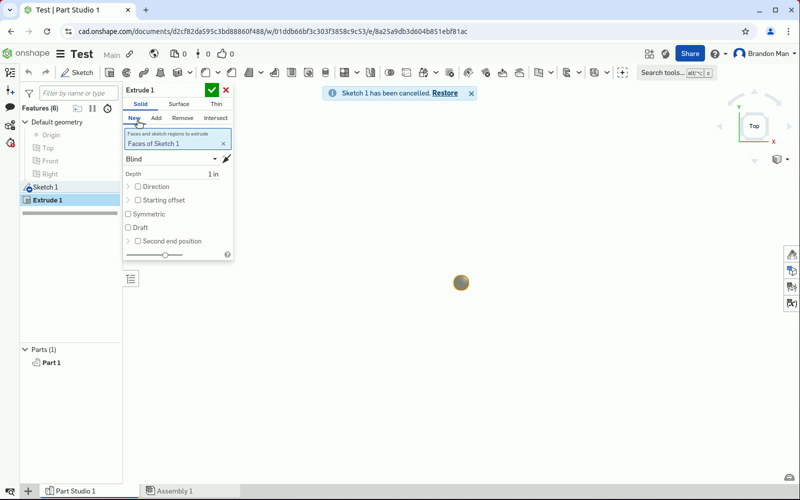
key(tab, 4)
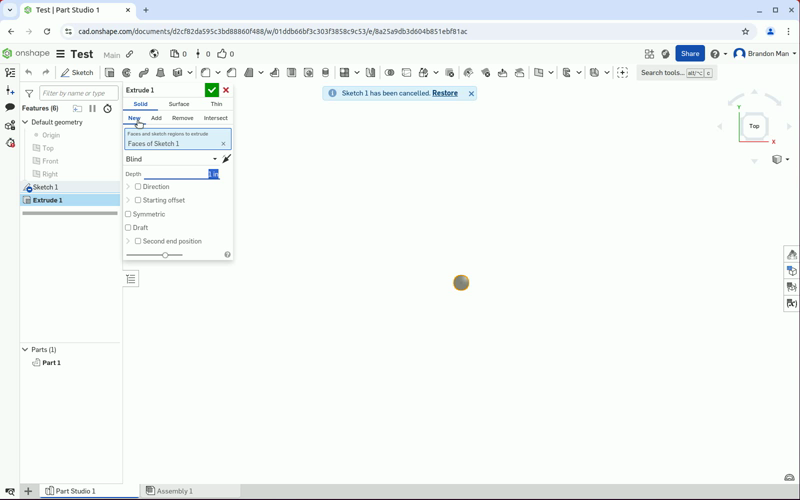
text(0.722)
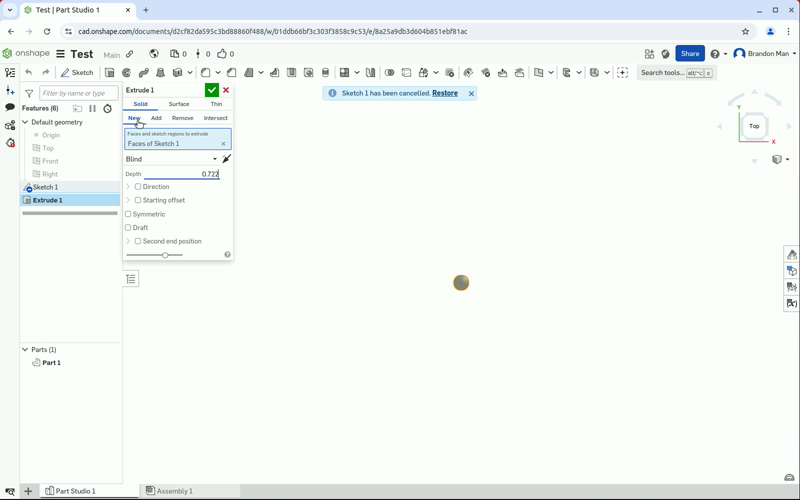
key(enter)
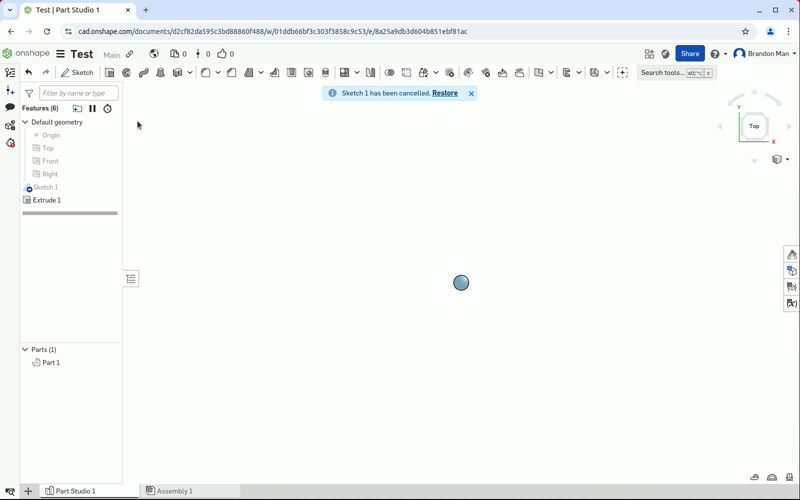
key(shift+h)
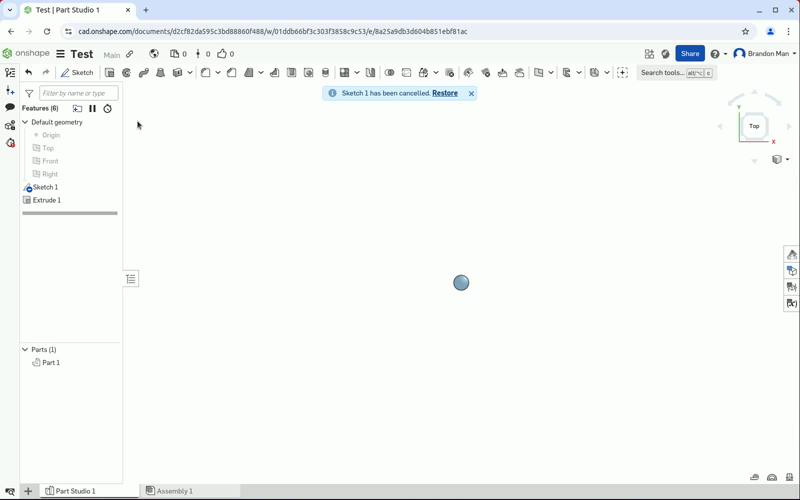
key(shift+h)
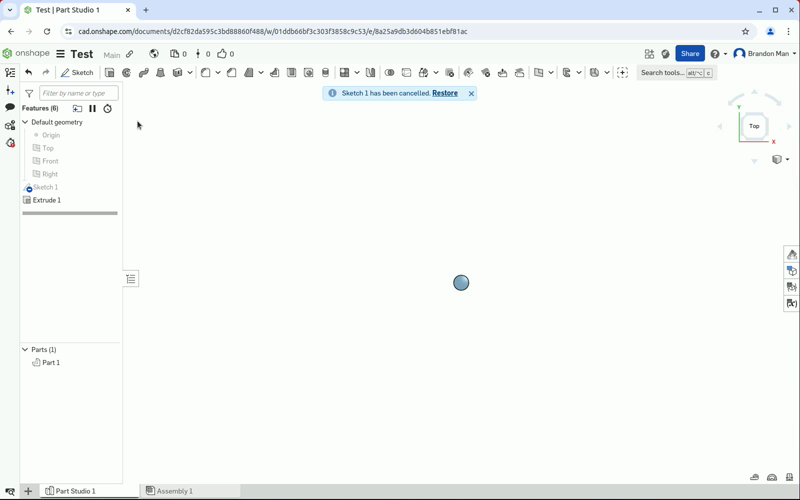
mouse_move(73, 189)
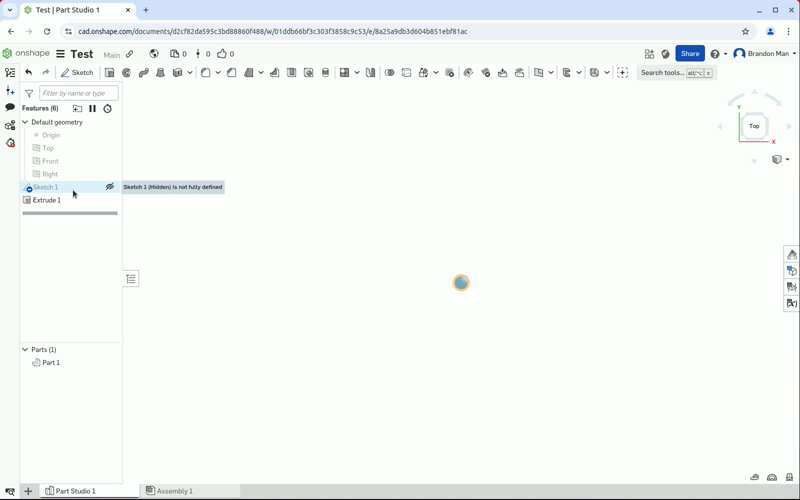
click(73, 189)
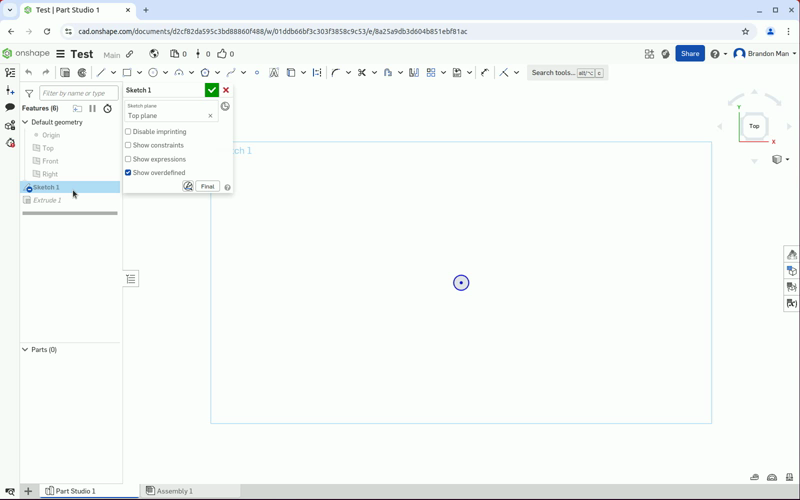
mouse_move(229, 92)
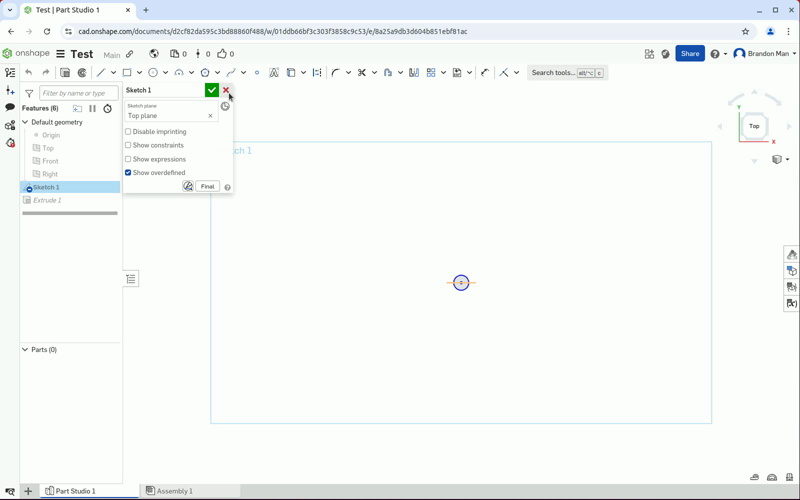
click(229, 92)
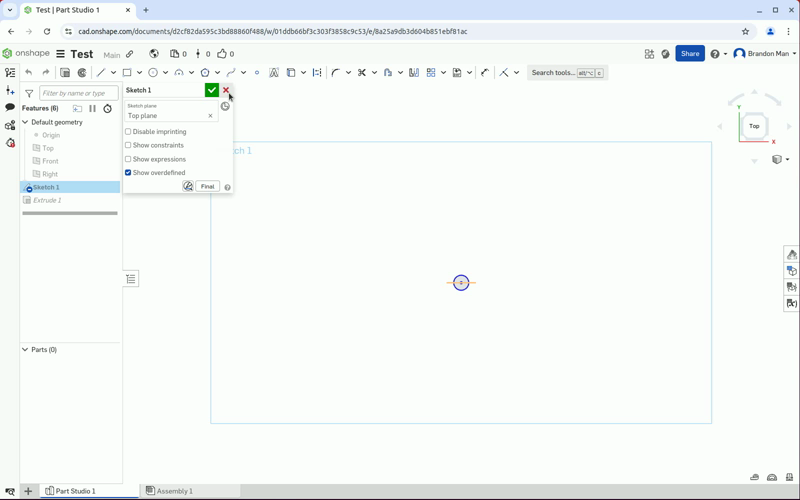
key(shift+s)
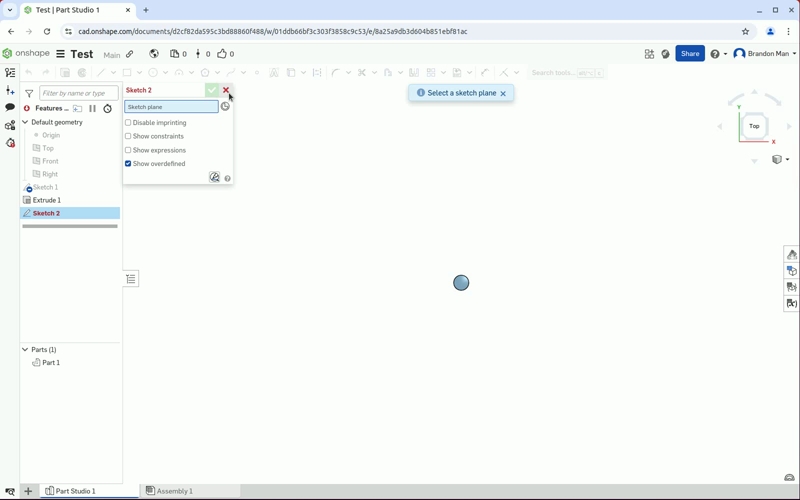
mouse_move(73, 150)
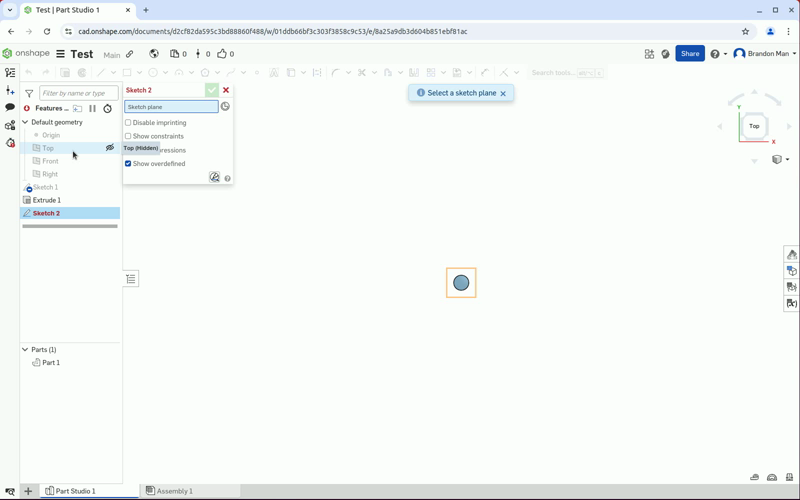
click(73, 150)
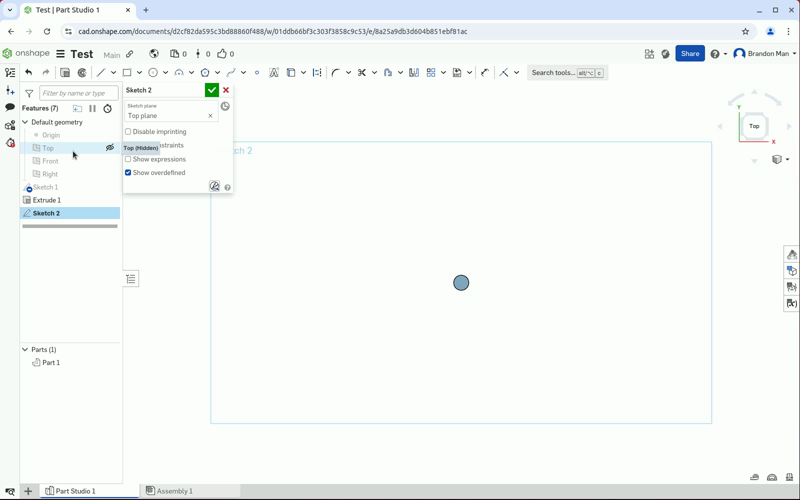
mouse_move(73, 352)
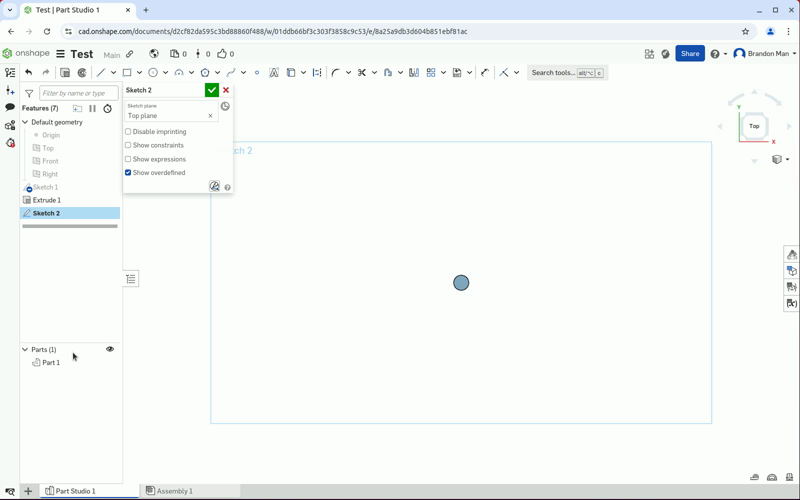
key(y)
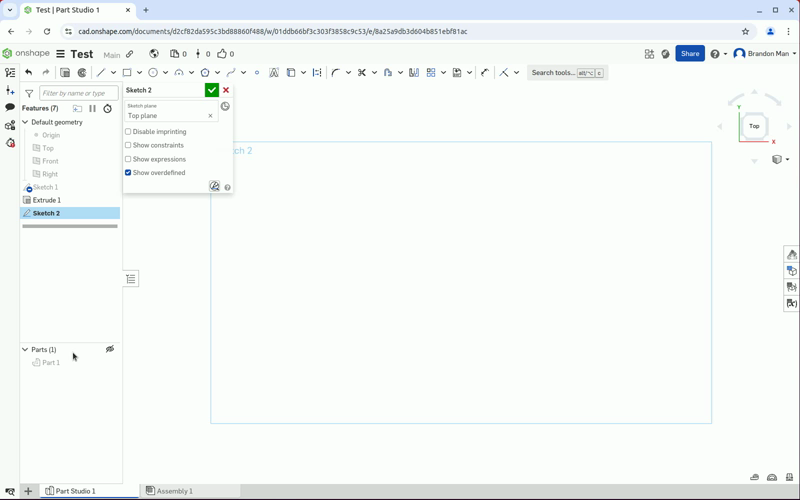
key(c)
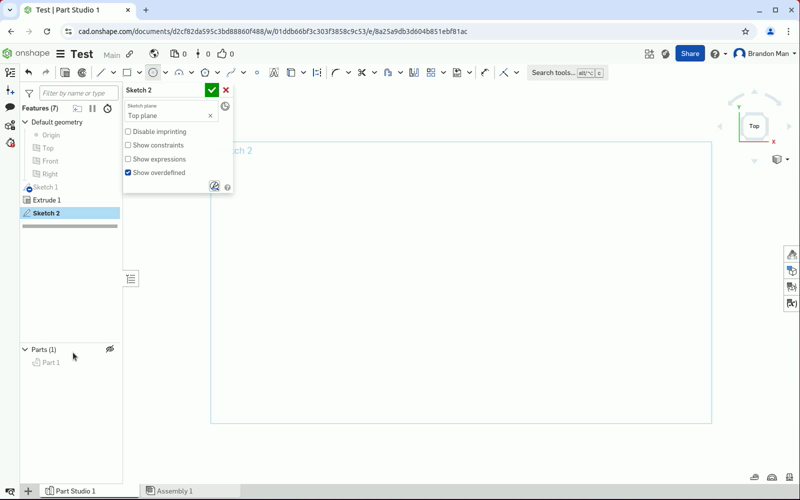
key_down(shift)
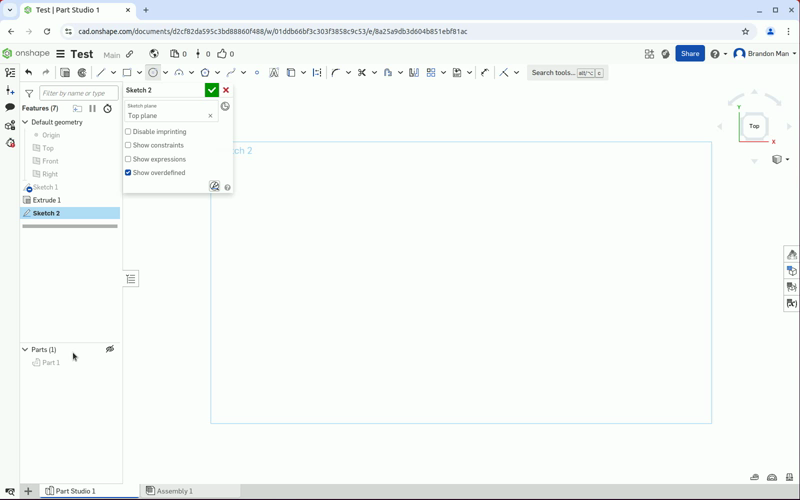
mouse_move(461, 282)
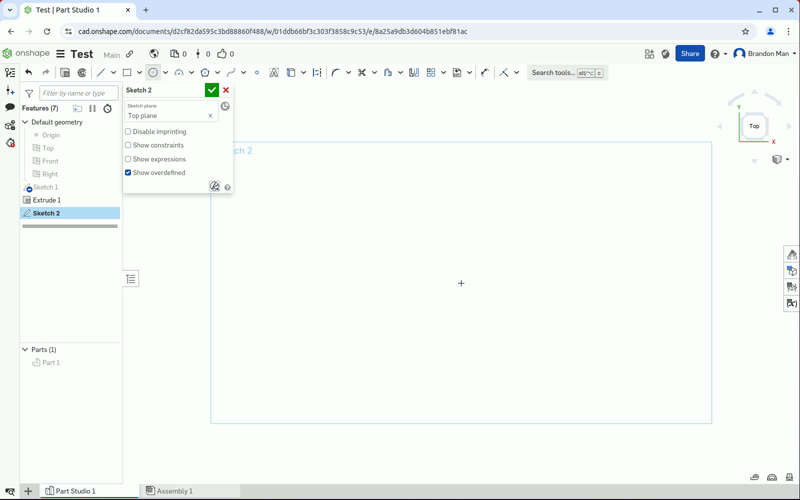
click(461, 282)
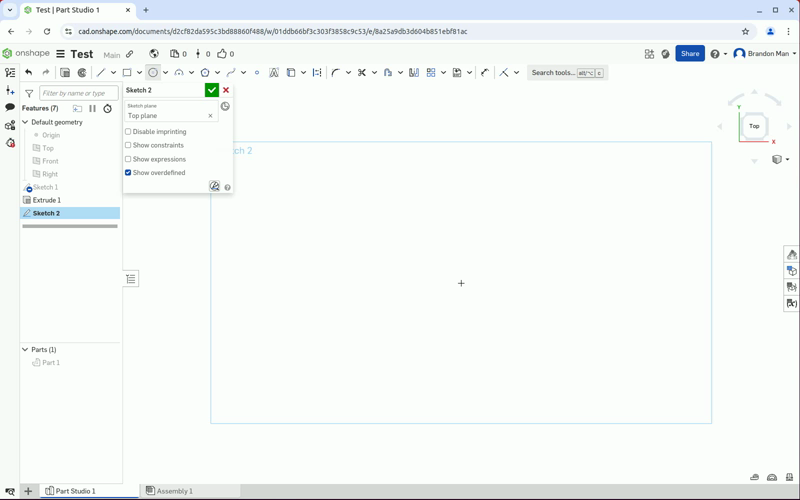
key_up(shift)
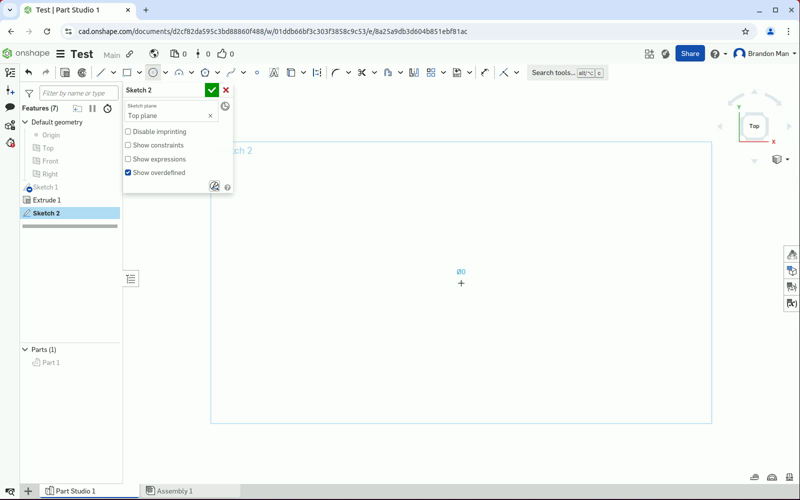
mouse_move(466, 282)
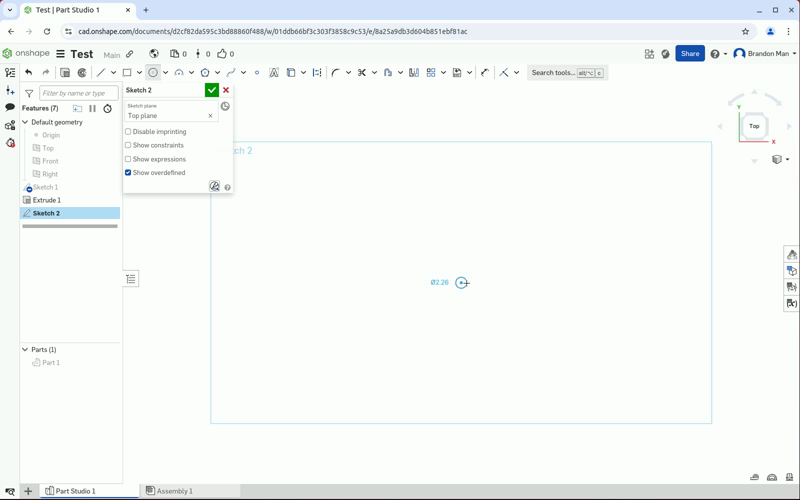
click(466, 282)
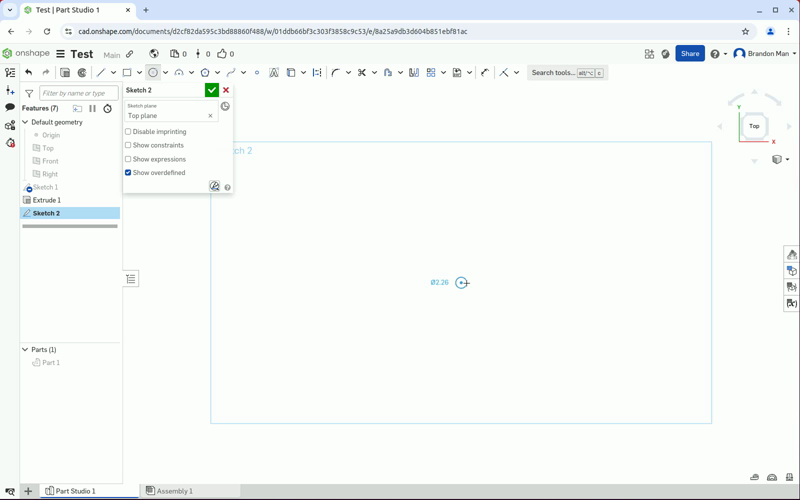
key(esc)
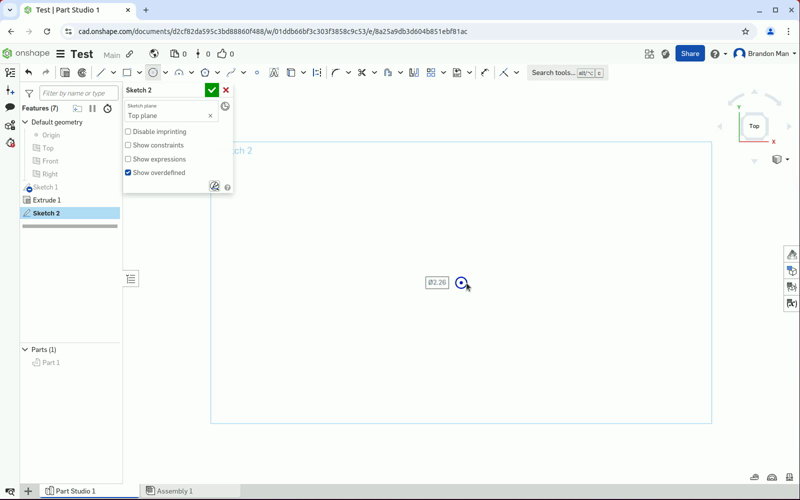
mouse_move(457, 282)
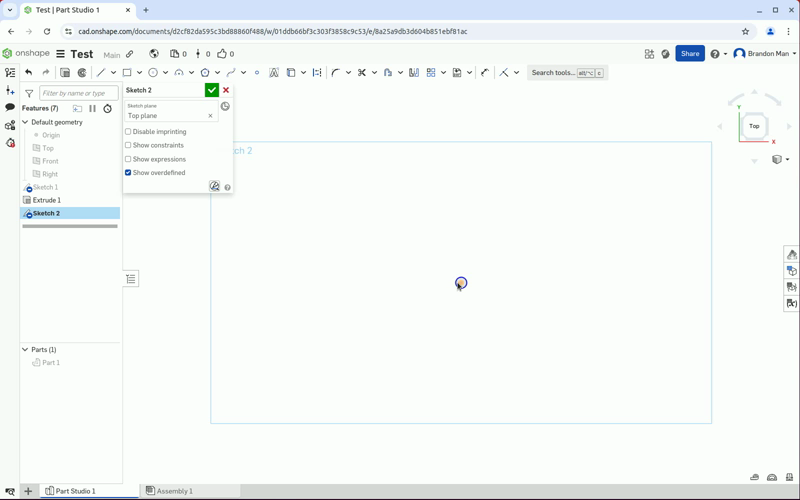
scroll(6)
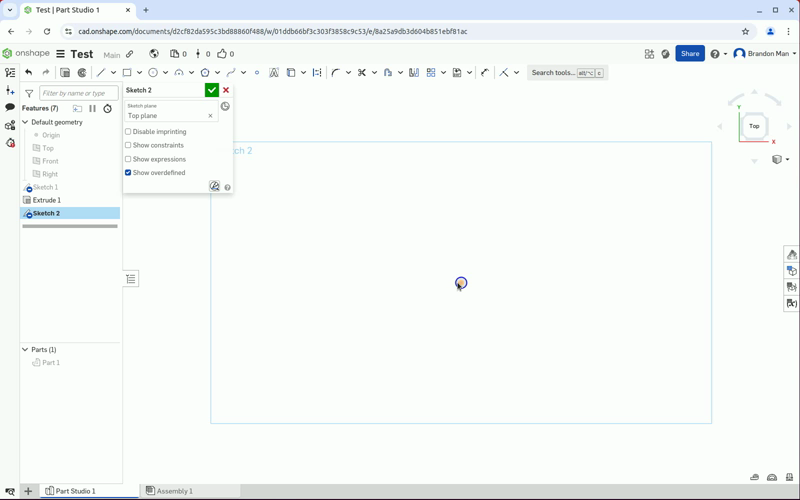
scroll(6)
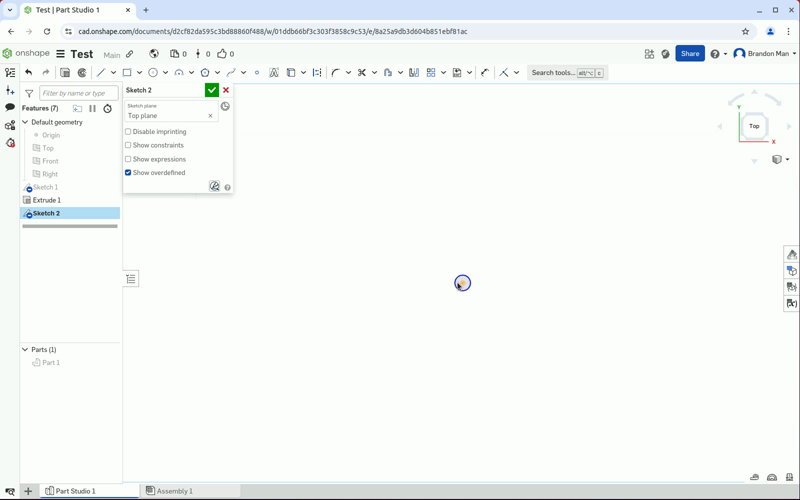
scroll(6)
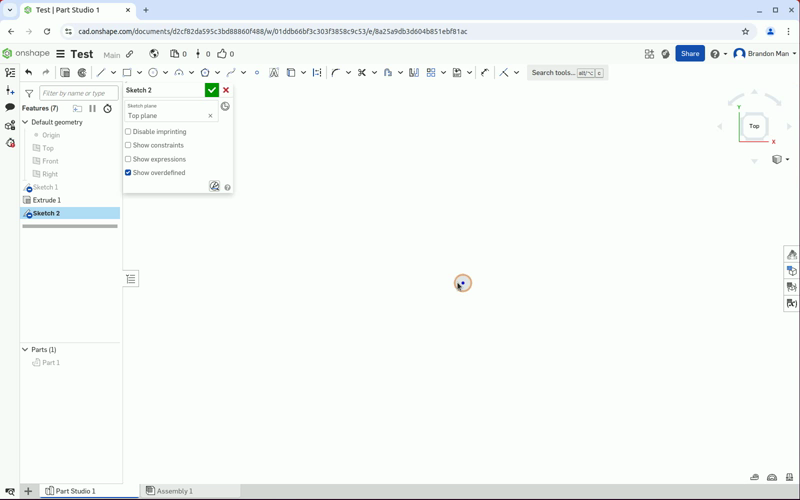
scroll(6)
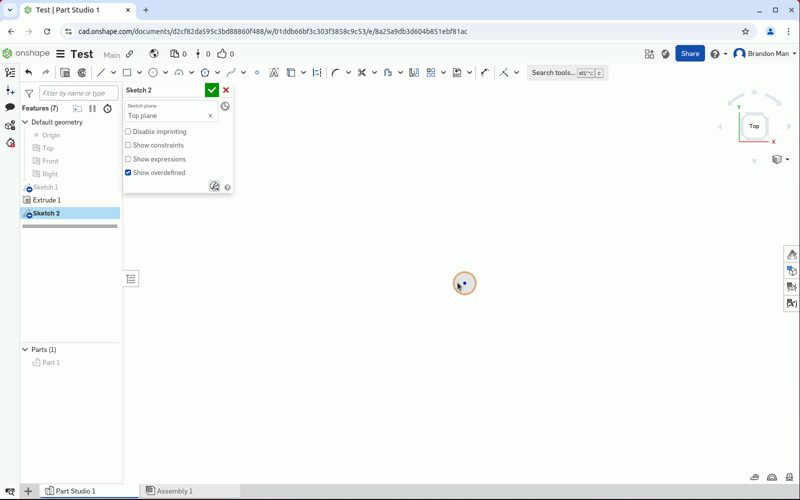
scroll(6)
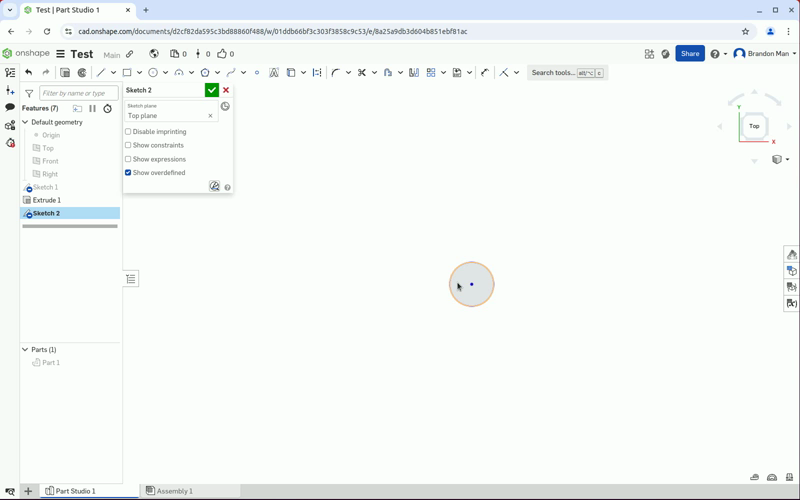
scroll(6)
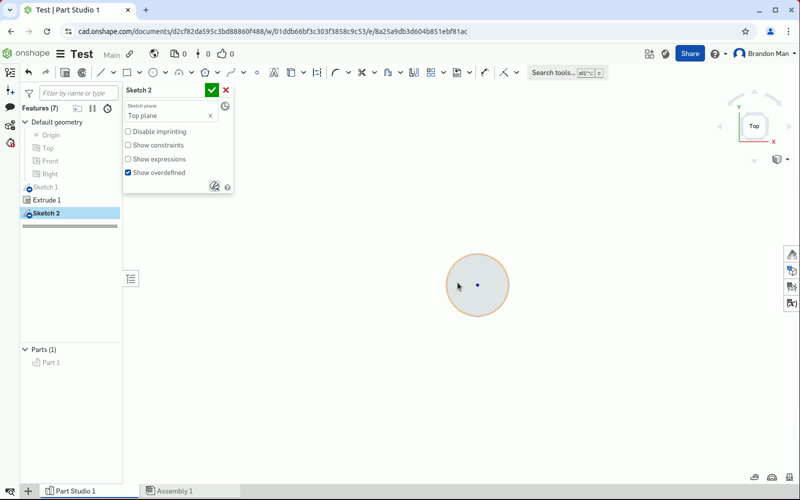
scroll(6)
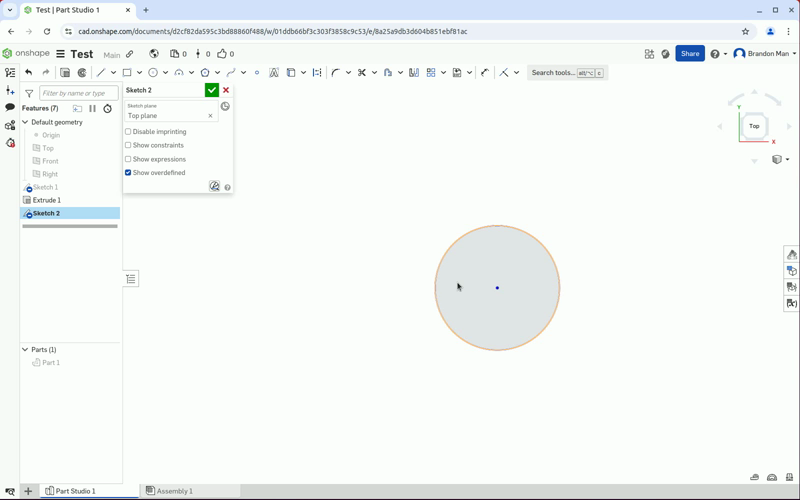
click(457, 282)
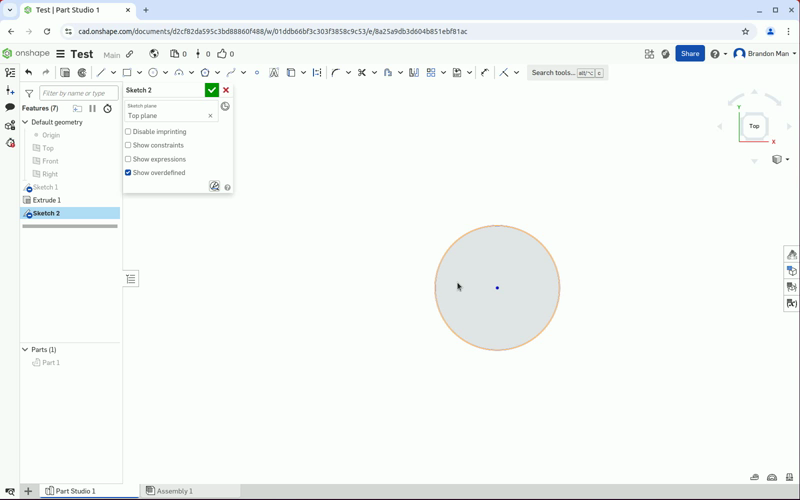
scroll(-6)
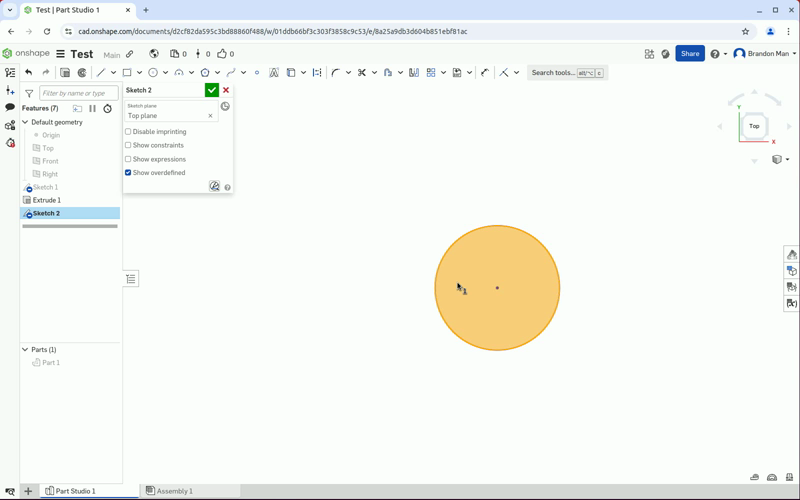
scroll(-6)
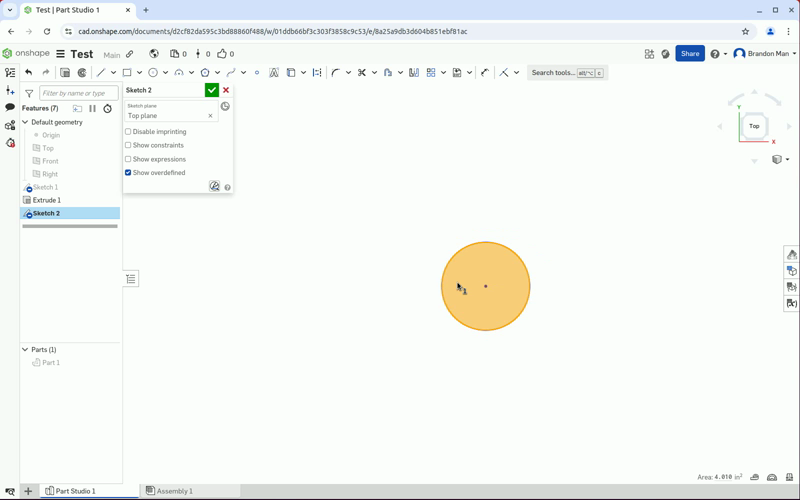
scroll(-6)
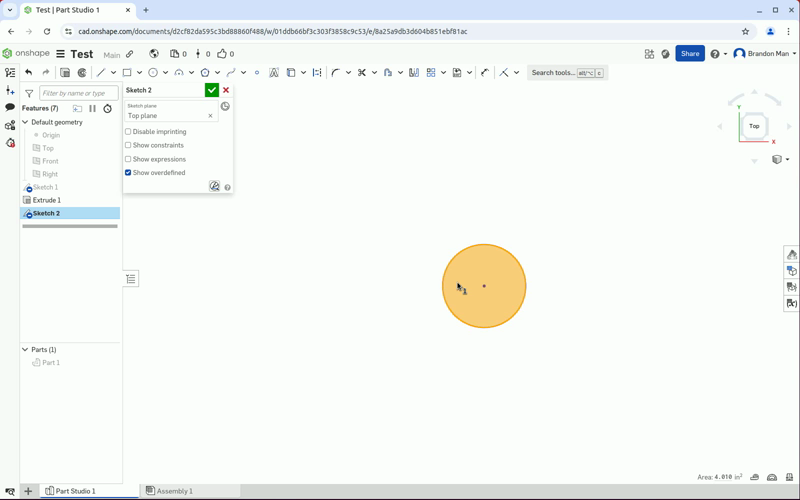
scroll(-6)
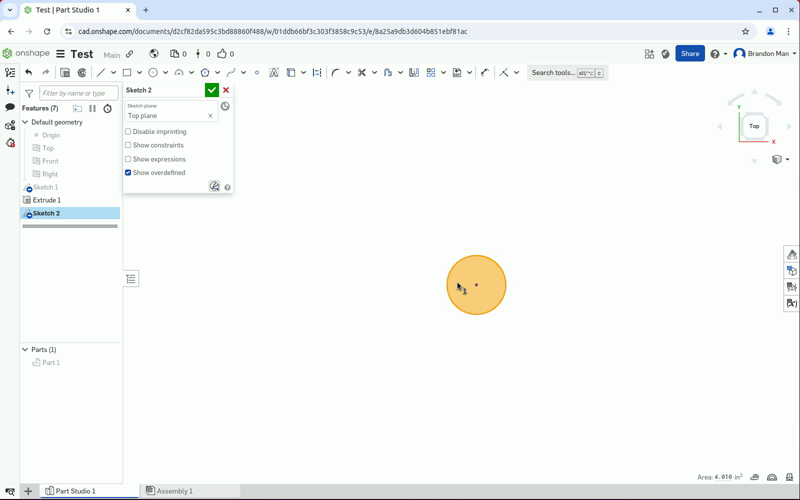
scroll(-6)
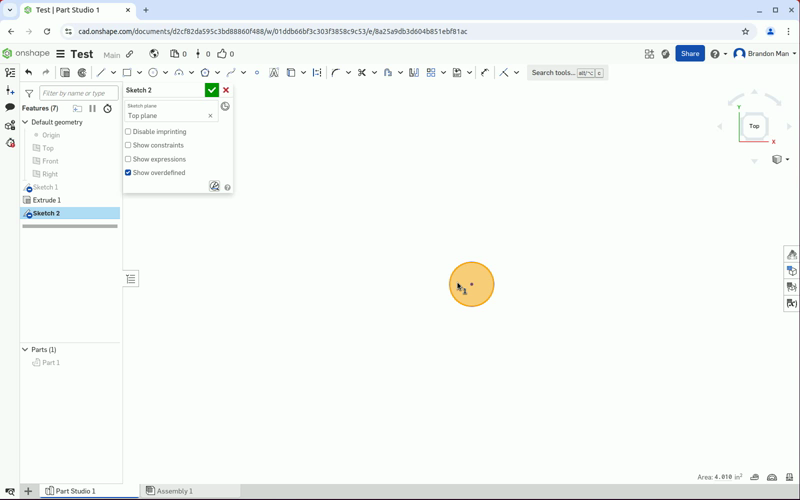
scroll(-6)
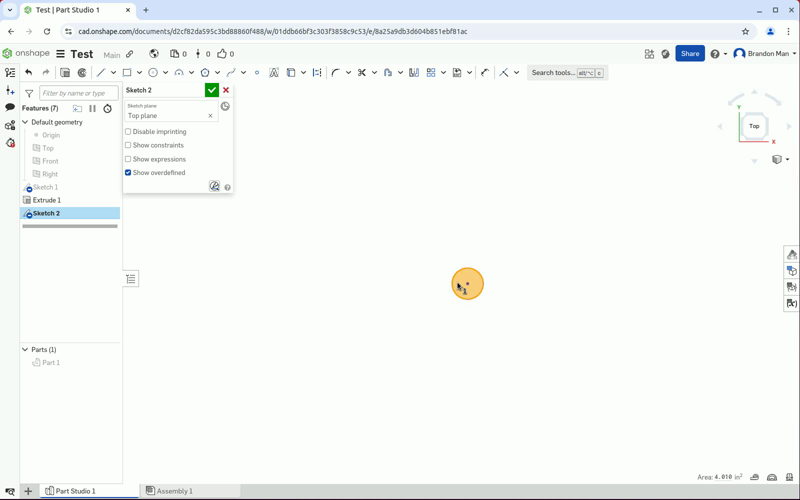
scroll(-6)
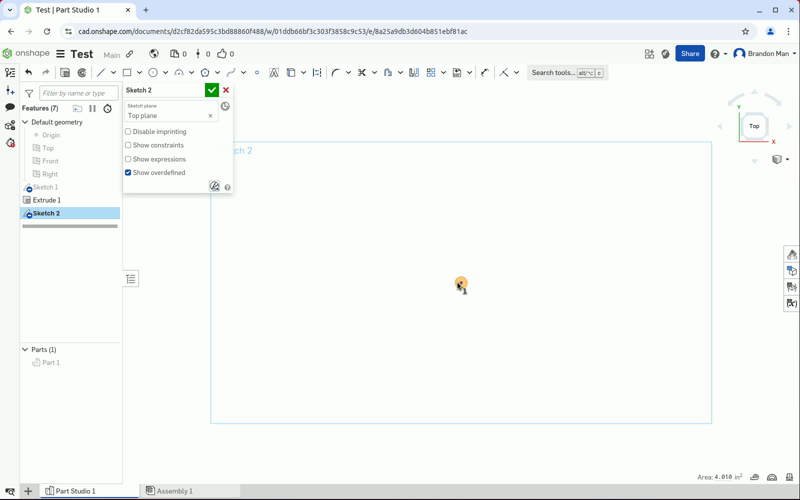
mouse_move(73, 352)
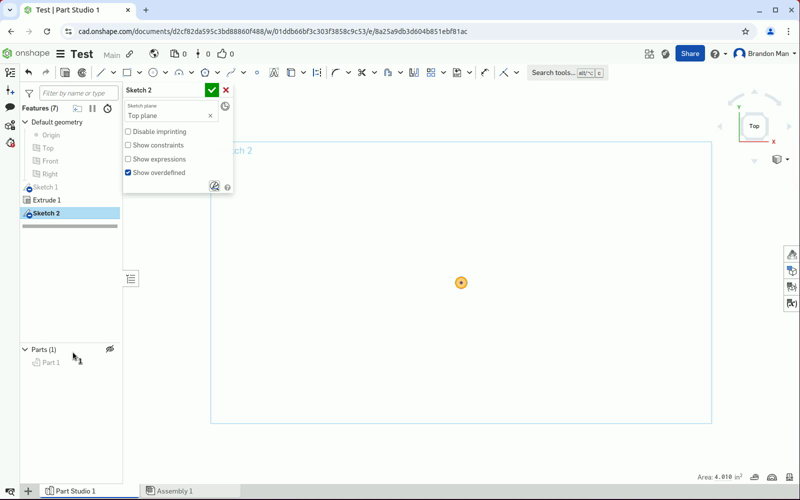
key(shift+y)
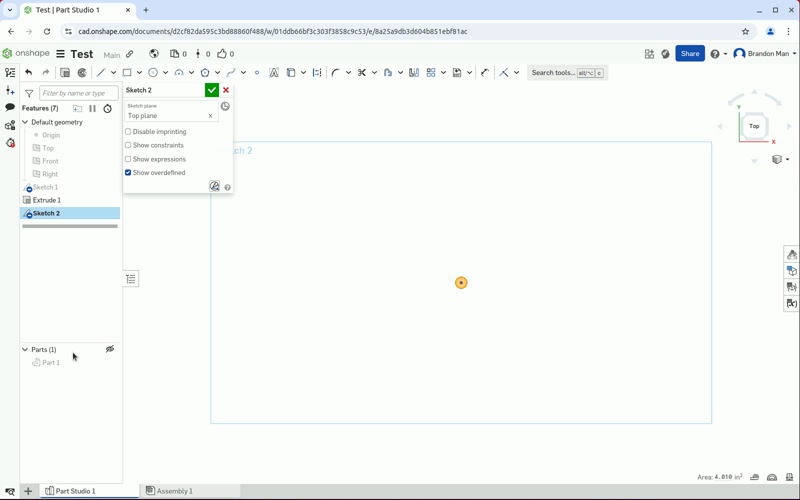
key(shift+e)
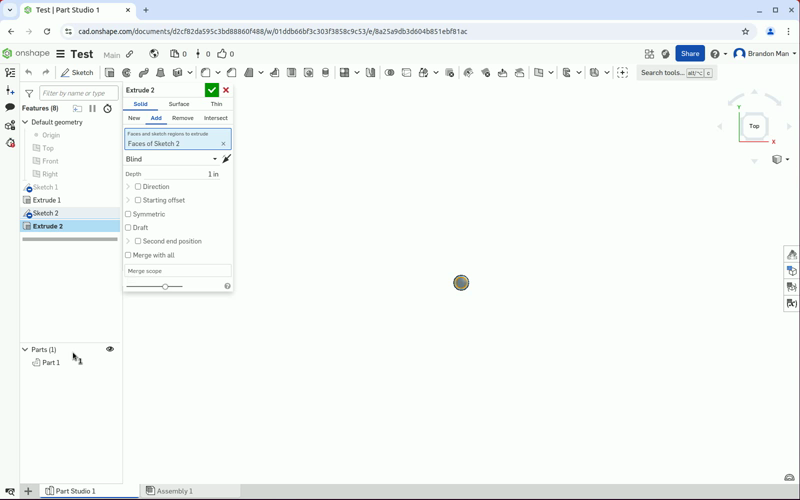
mouse_move(143, 106)
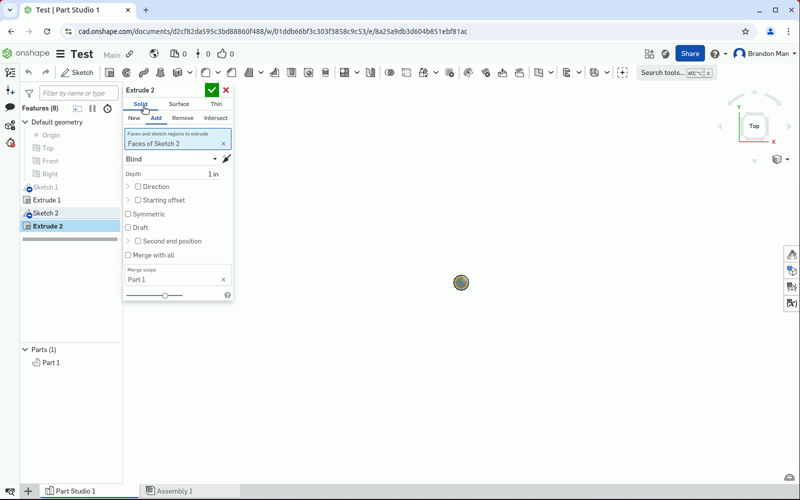
click(143, 106)
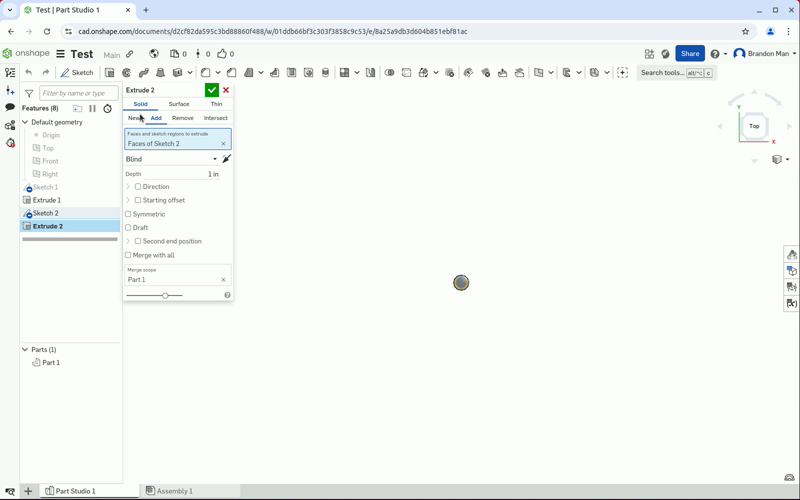
mouse_move(137, 120)
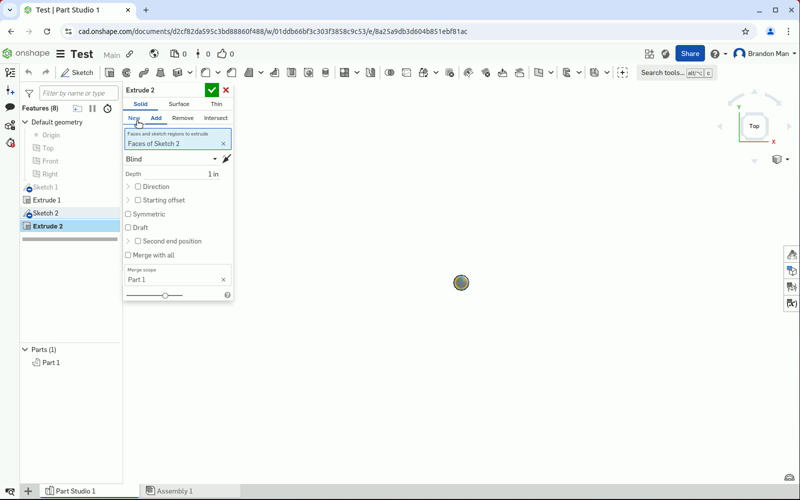
click(137, 120)
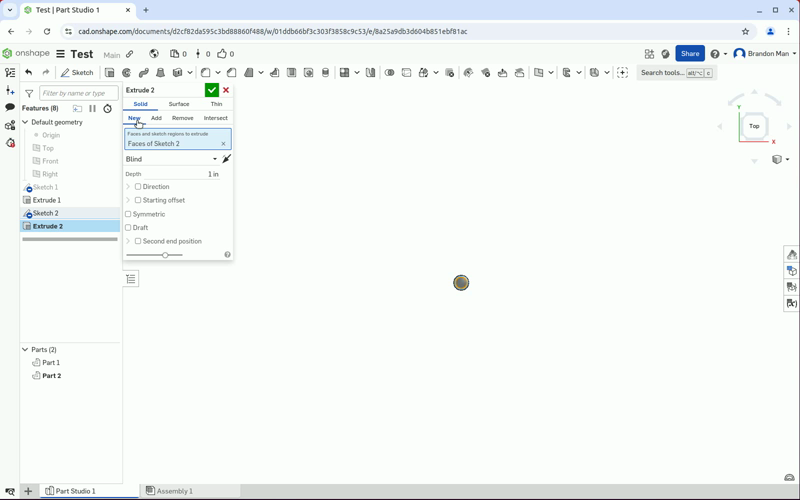
key(tab, 4)
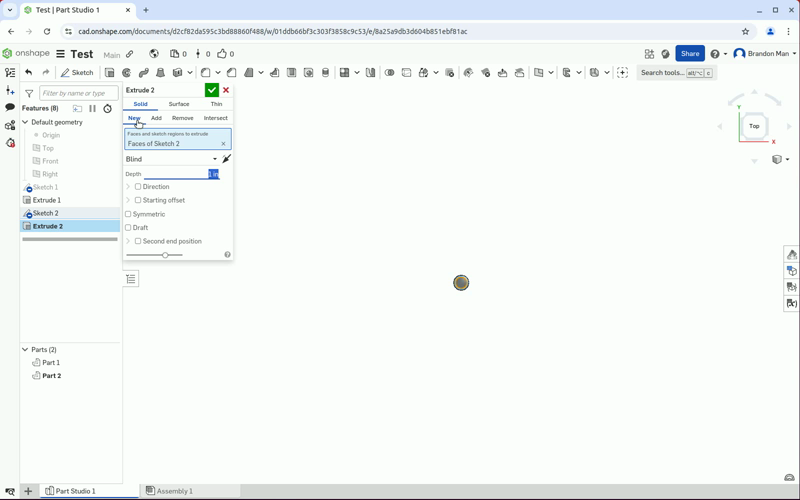
text(10.351)
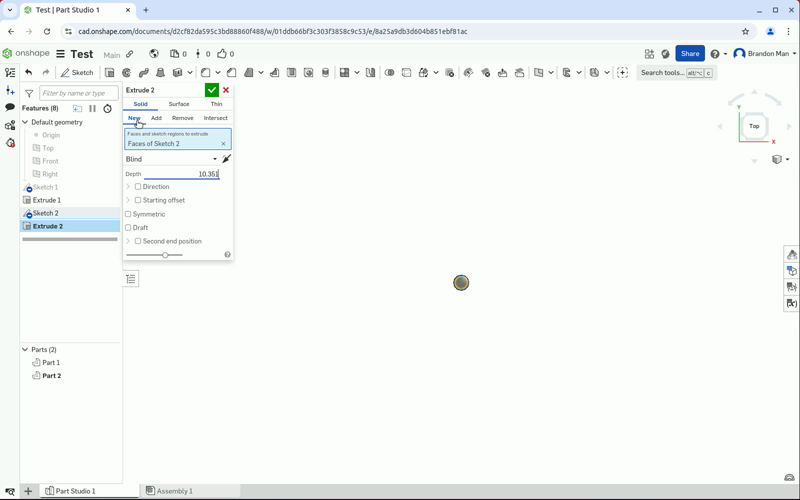
key(enter)
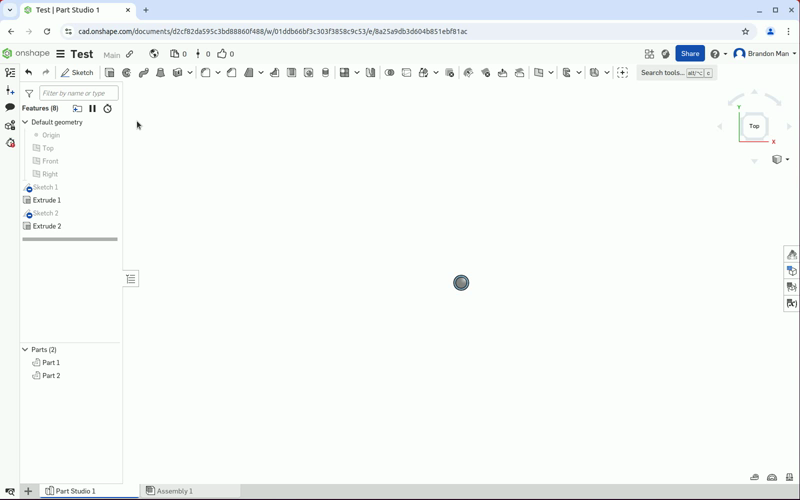
key(shift+h)
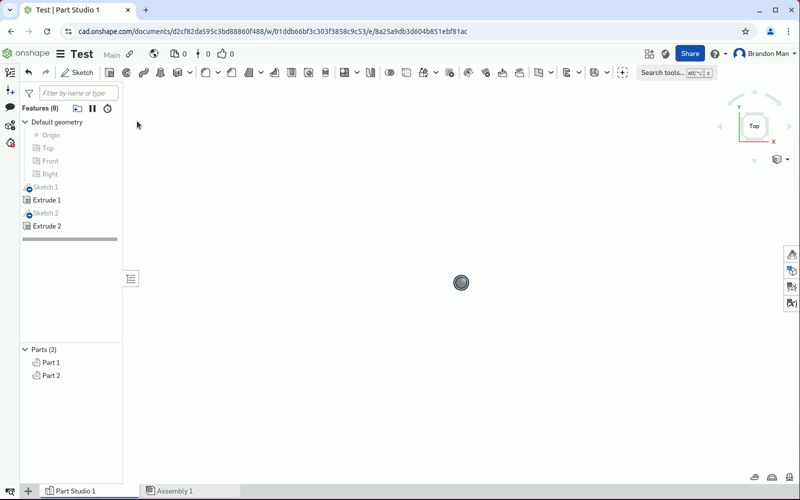
key(shift+h)
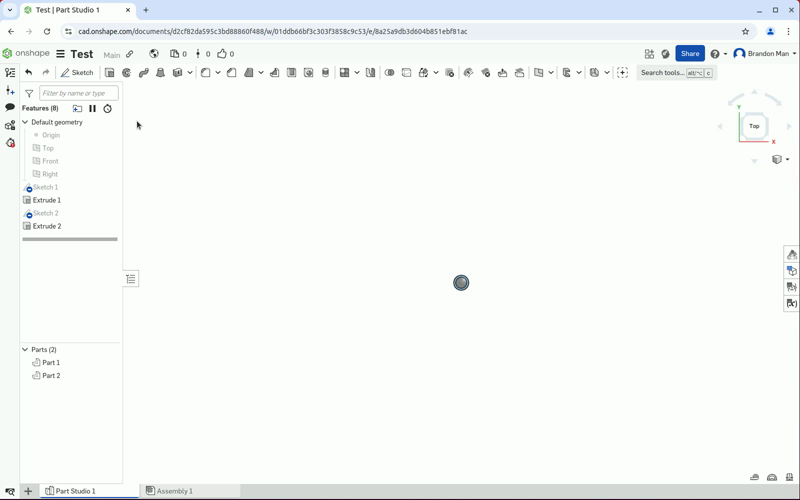
mouse_move(73, 189)
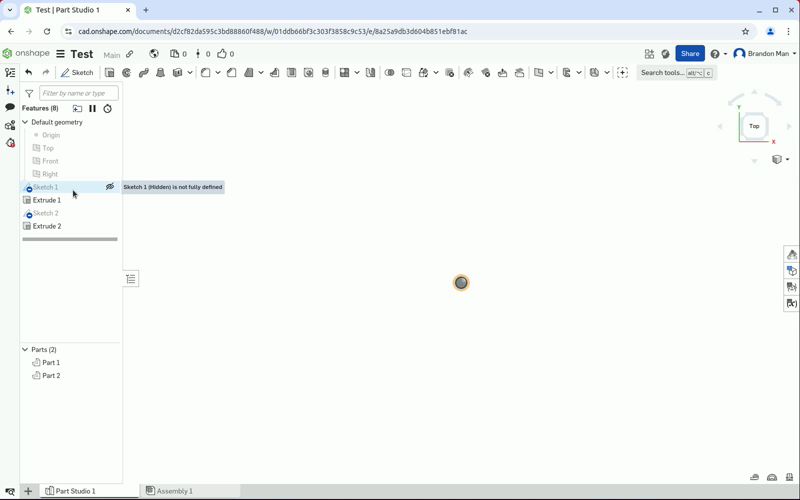
click(73, 189)
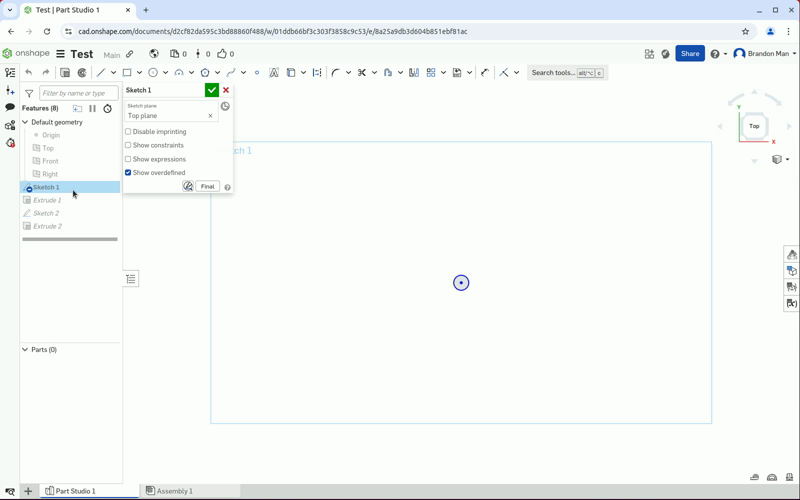
mouse_move(229, 92)
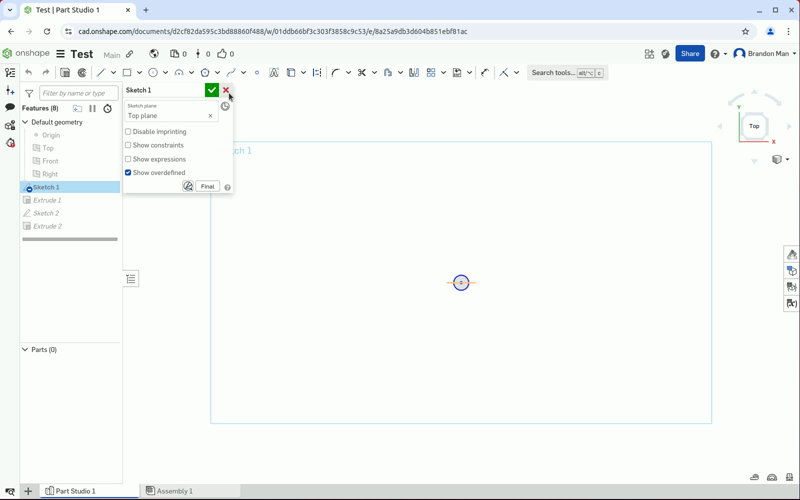
click(229, 92)
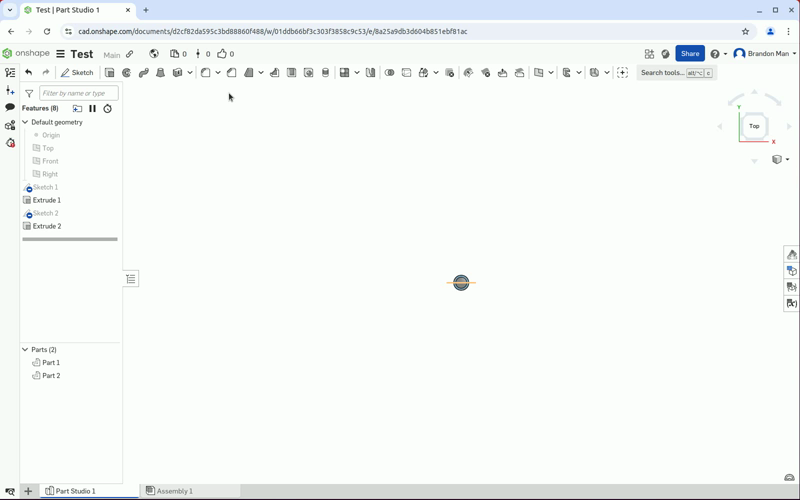
mouse_move(541, 75)
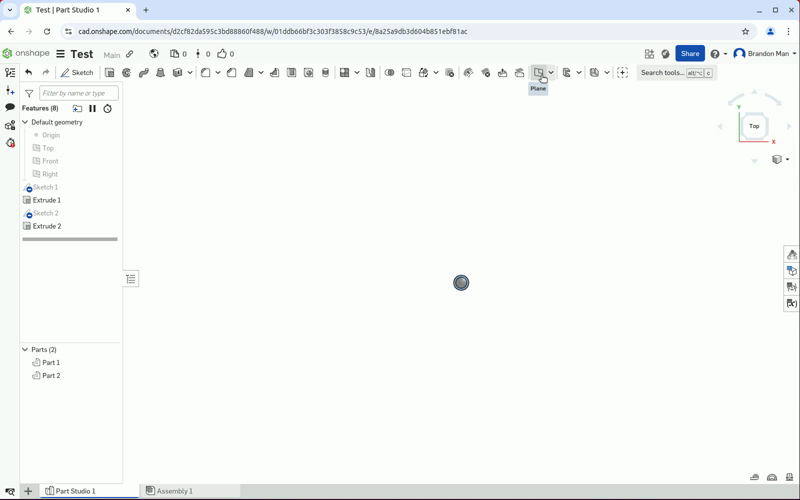
click(541, 75)
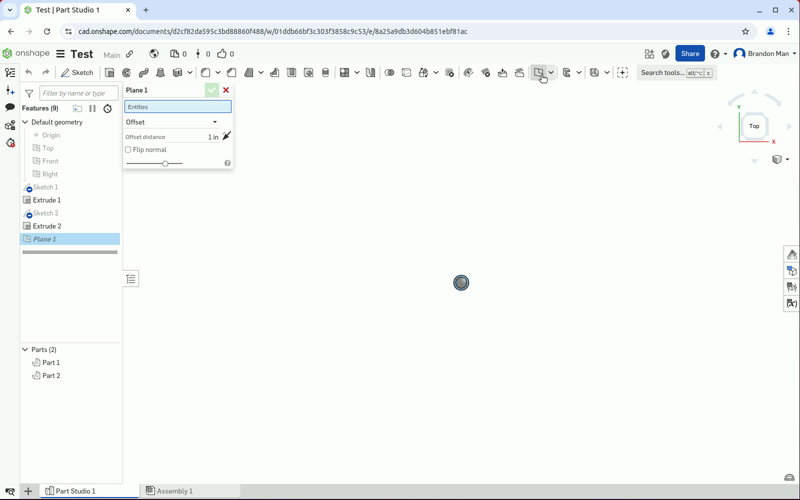
mouse_move(73, 150)
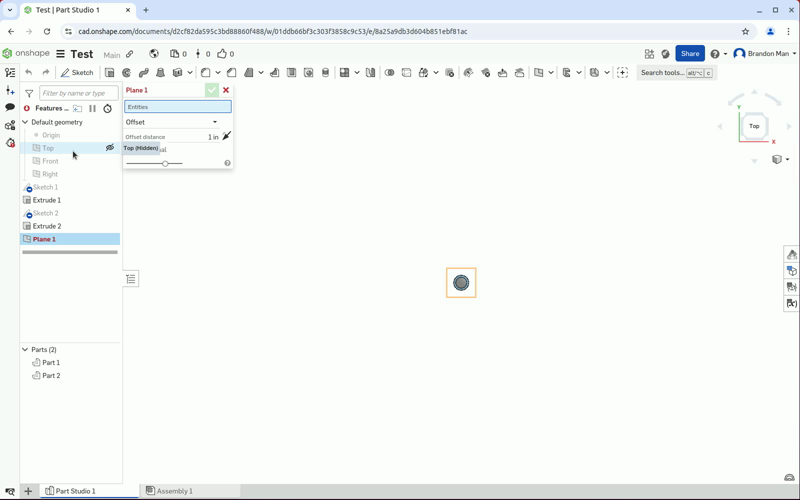
click(73, 150)
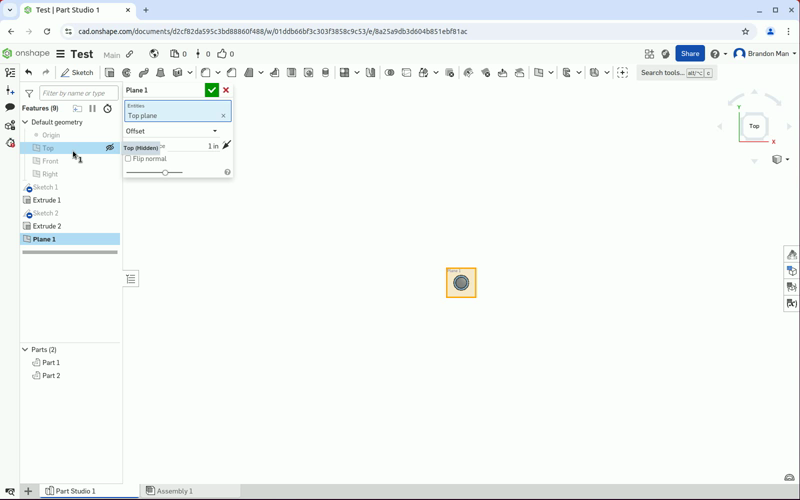
key(tab, 2)
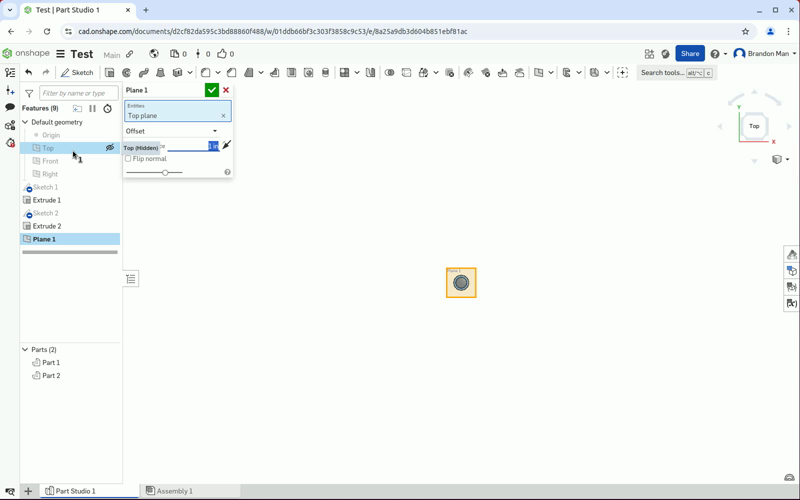
text(10.352)
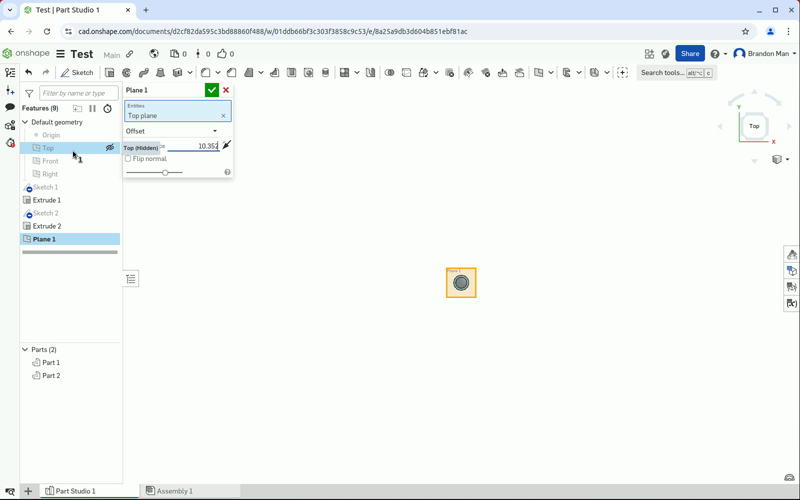
key(enter, 2)
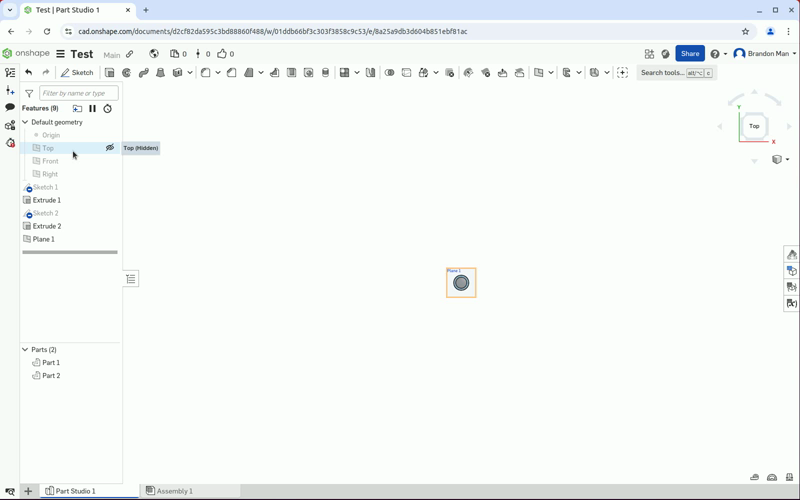
key(shift+s)
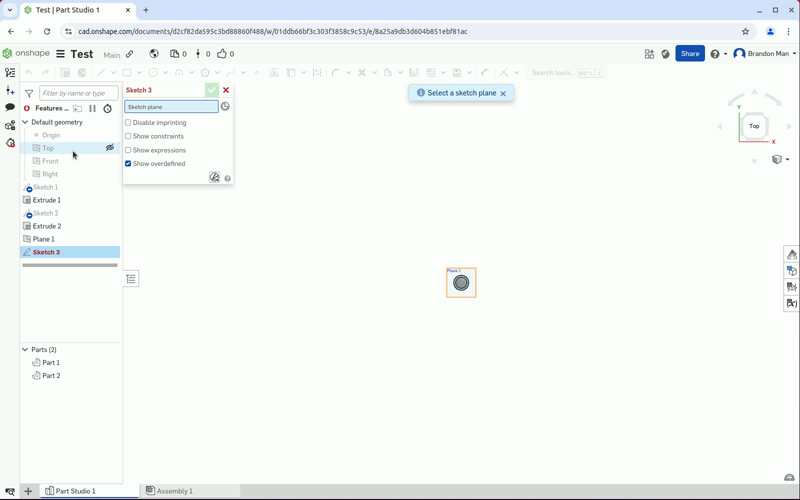
mouse_move(73, 241)
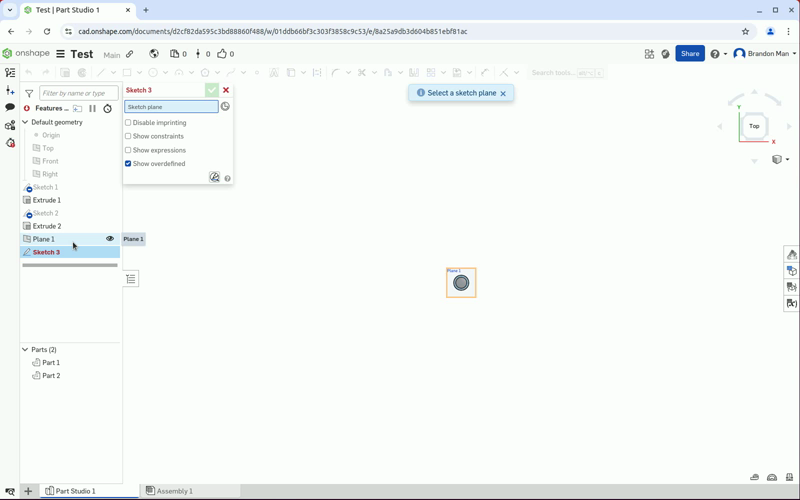
click(73, 241)
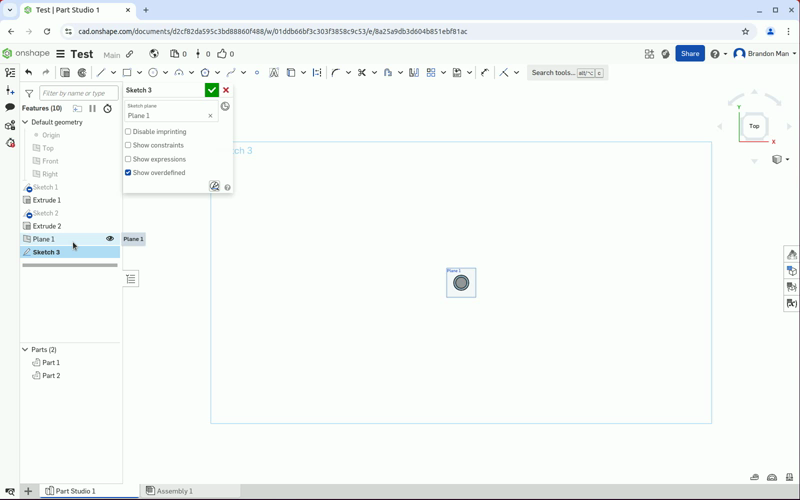
mouse_move(73, 352)
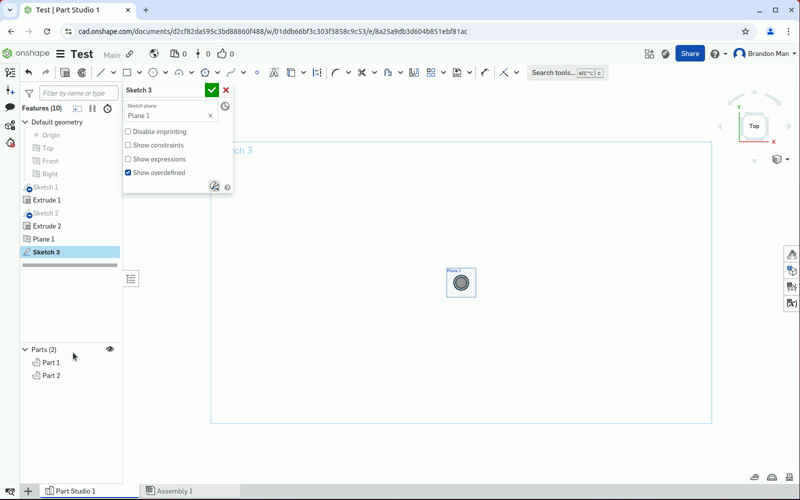
key(y)
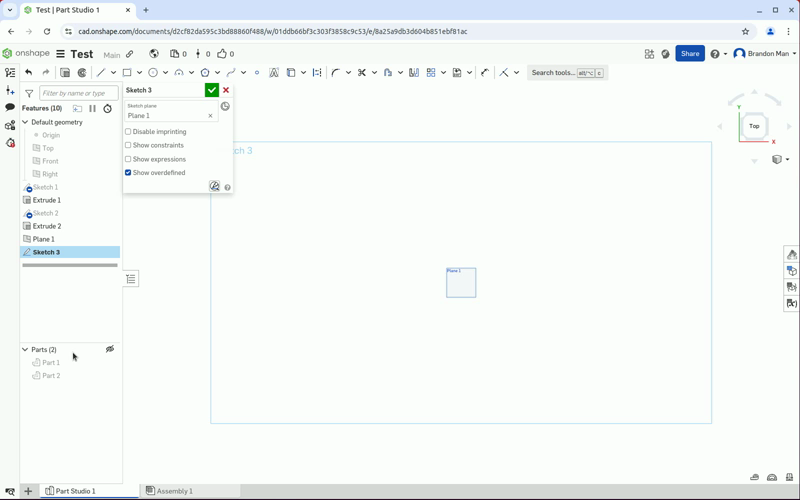
key(c)
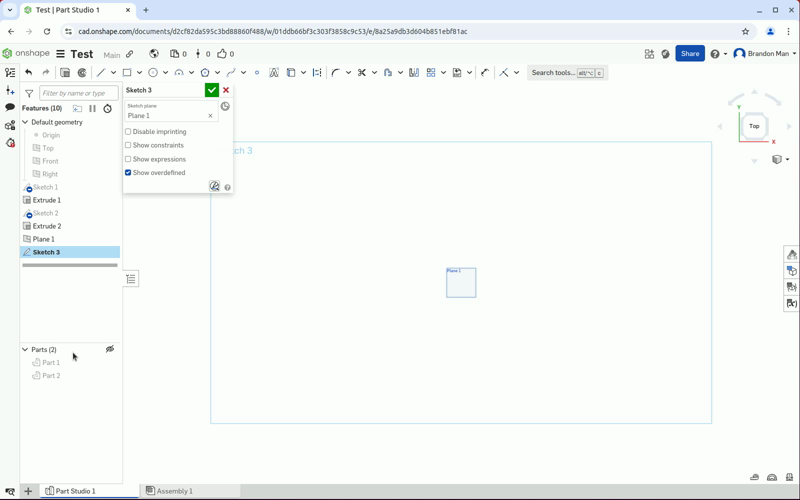
key_down(shift)
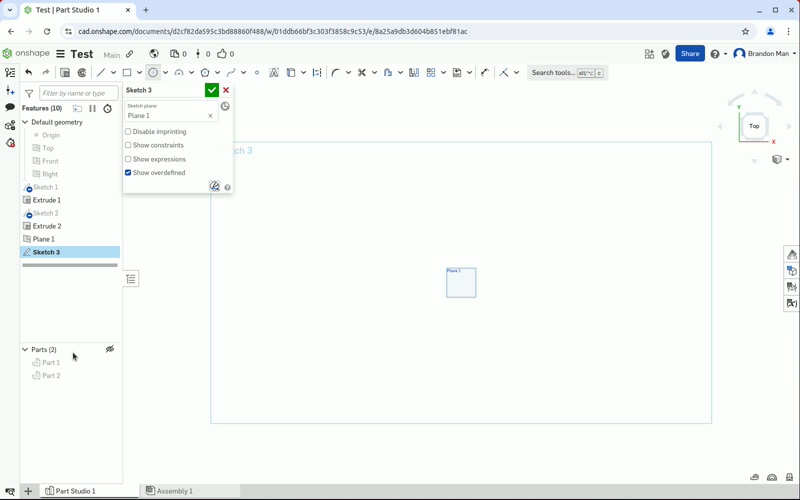
mouse_move(461, 282)
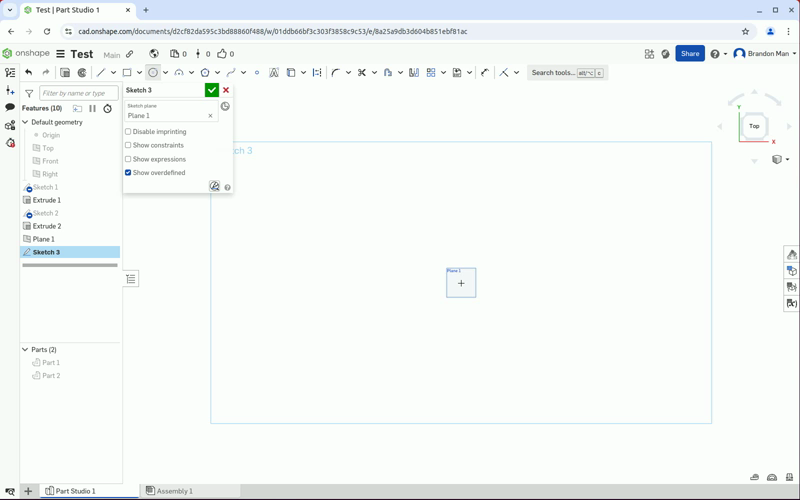
click(461, 282)
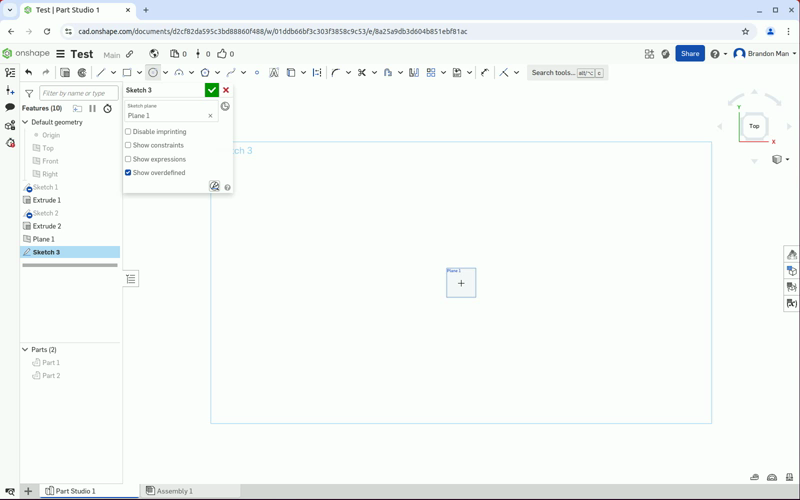
key_up(shift)
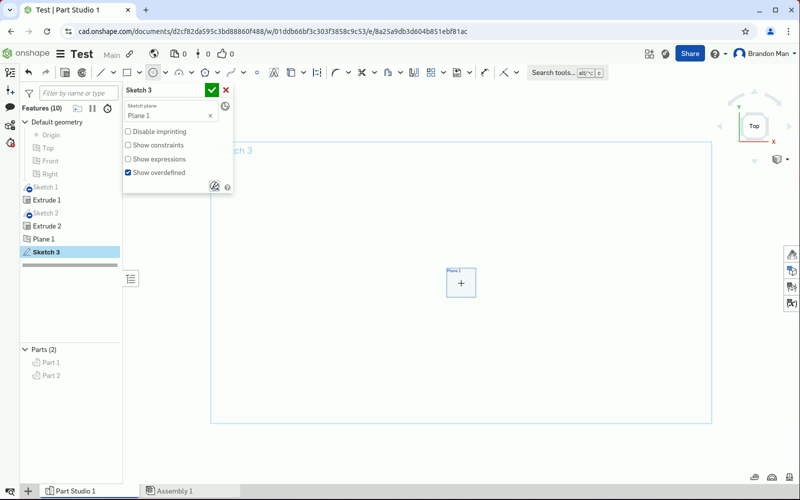
mouse_move(465, 282)
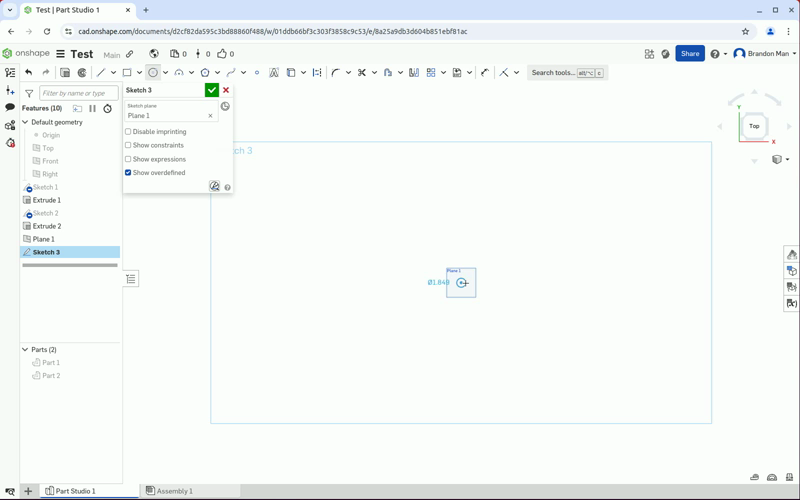
click(465, 282)
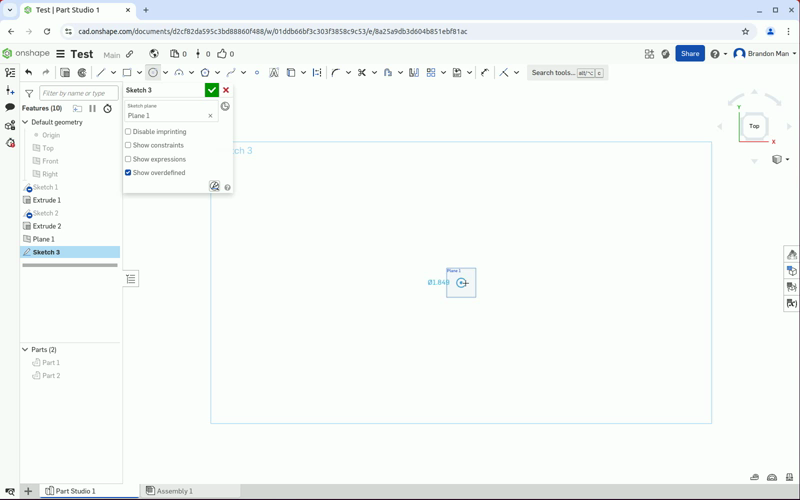
key(esc)
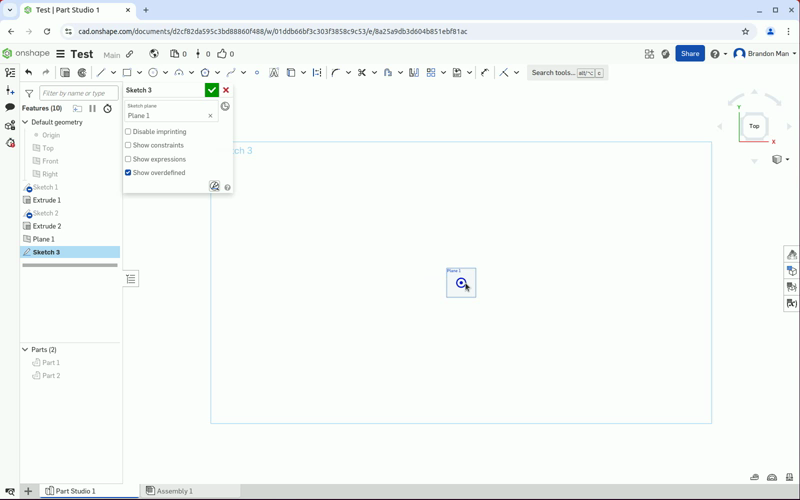
mouse_move(457, 281)
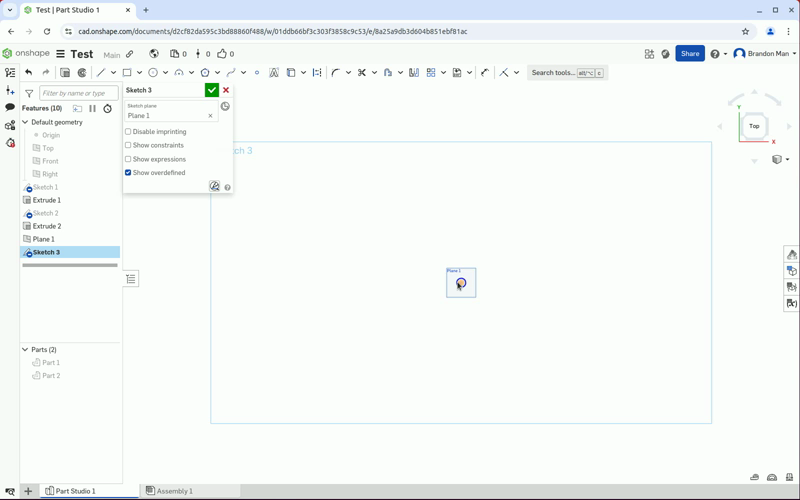
scroll(6)
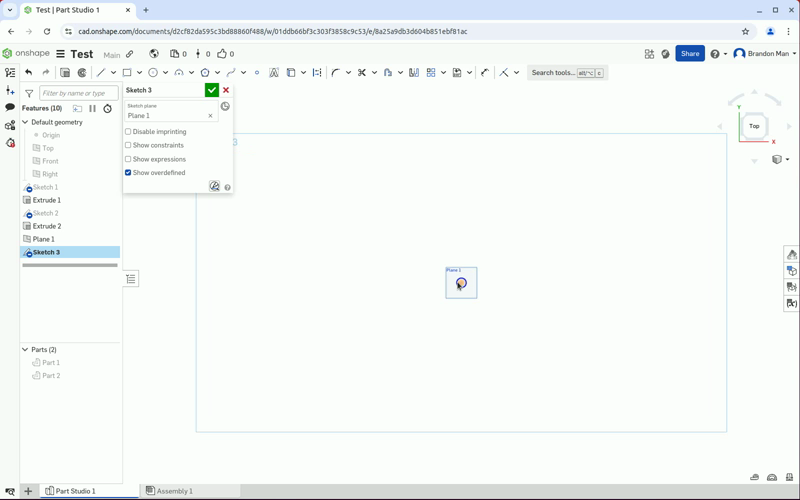
scroll(6)
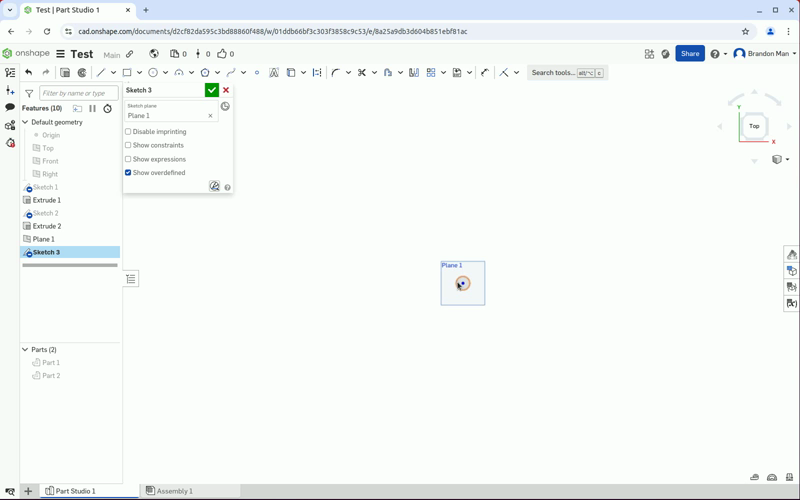
scroll(6)
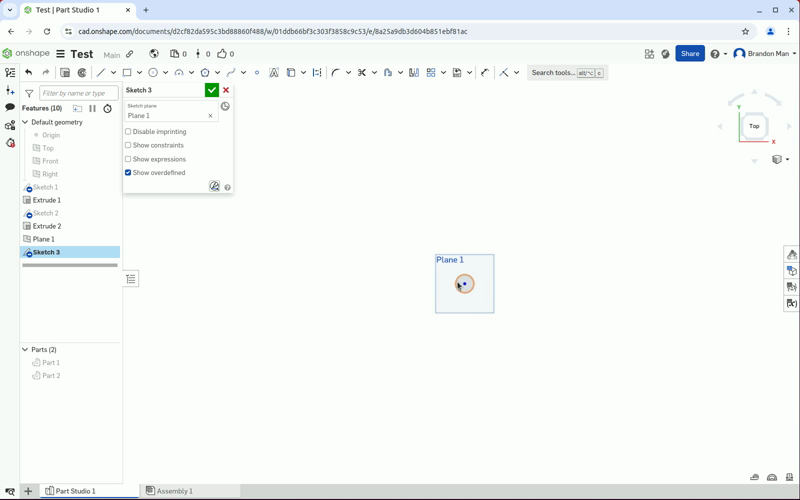
scroll(6)
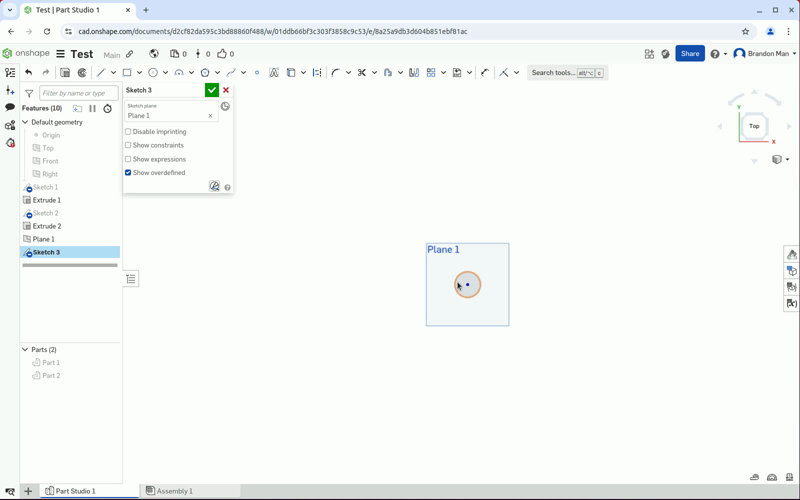
scroll(6)
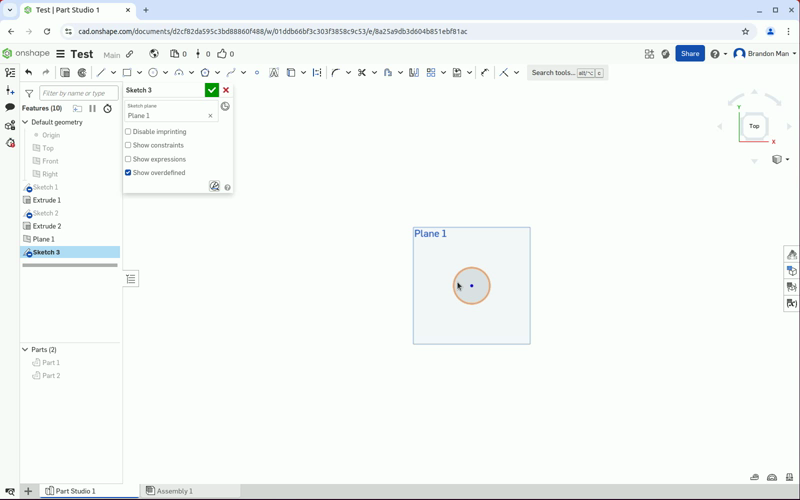
scroll(6)
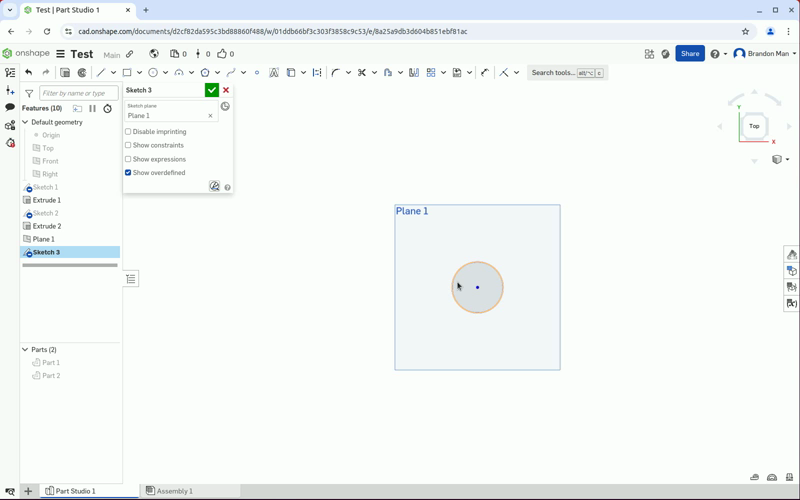
scroll(6)
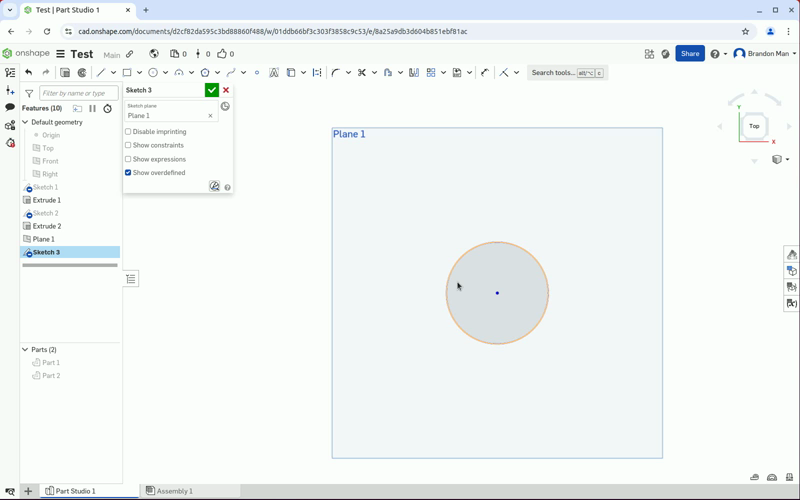
click(457, 281)
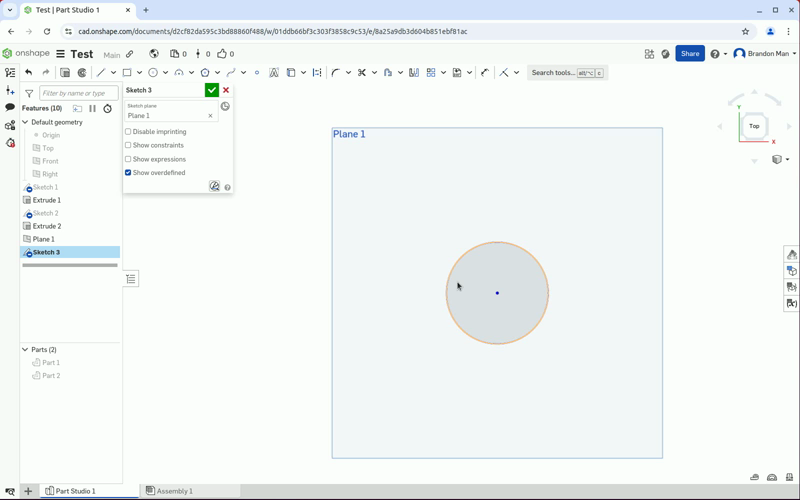
scroll(-6)
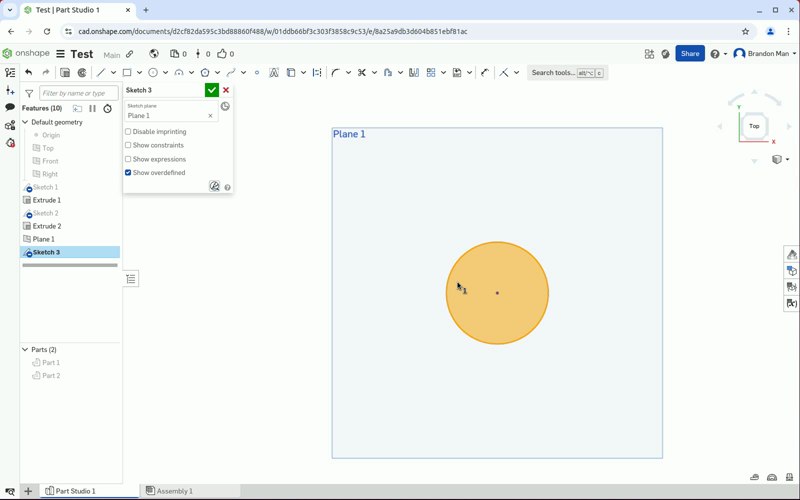
scroll(-6)
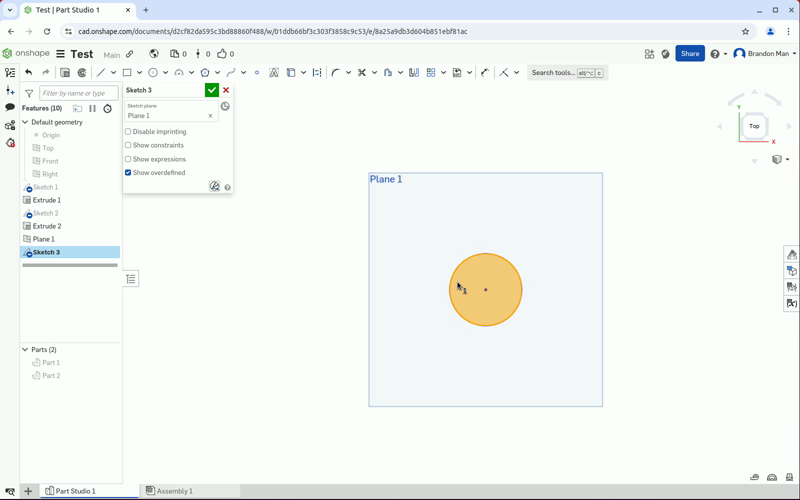
scroll(-6)
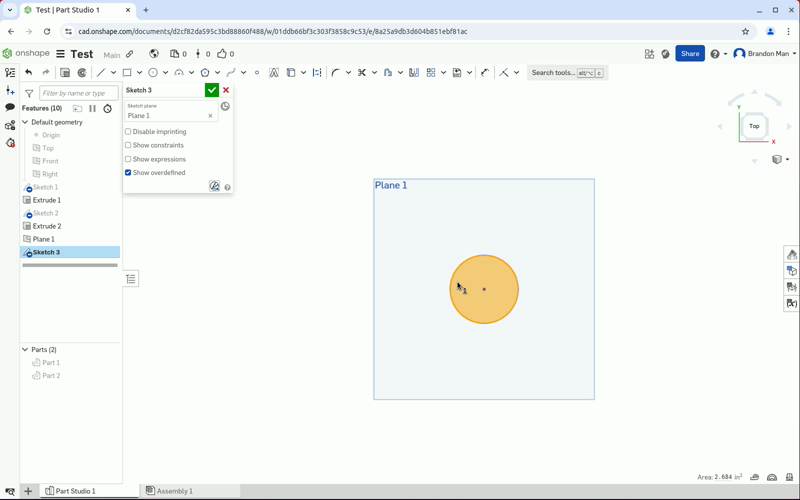
scroll(-6)
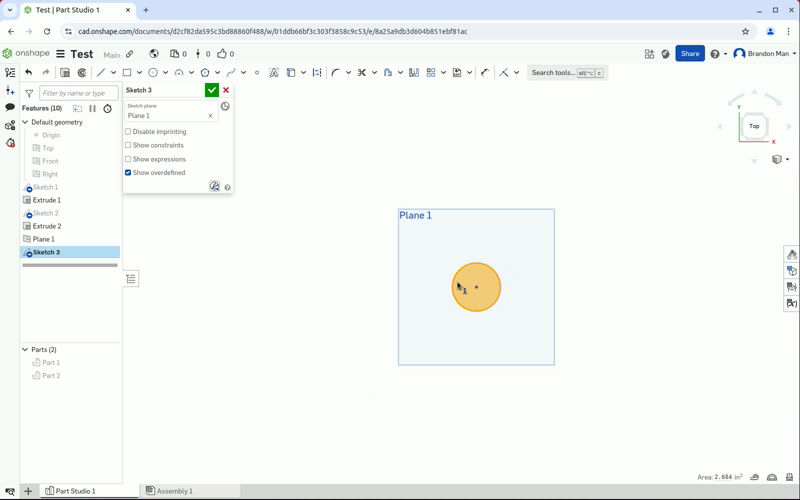
scroll(-6)
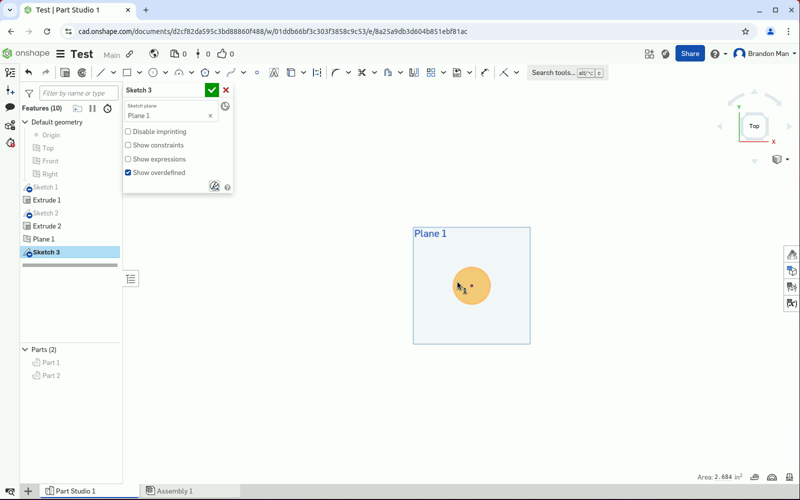
scroll(-6)
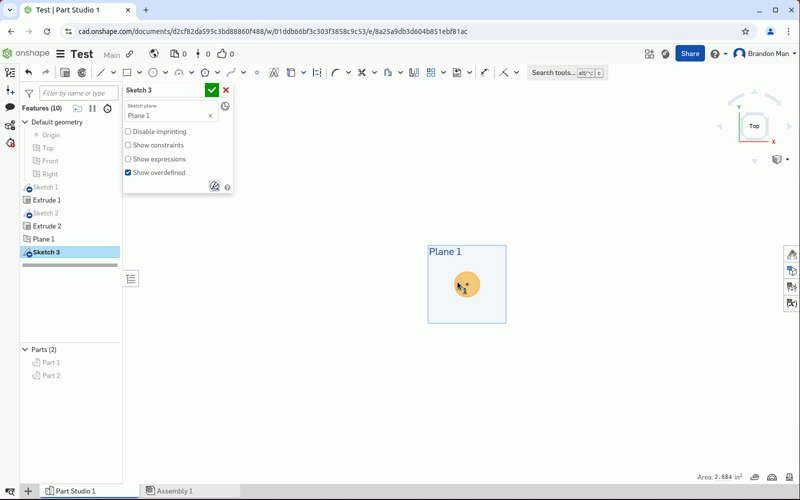
scroll(-6)
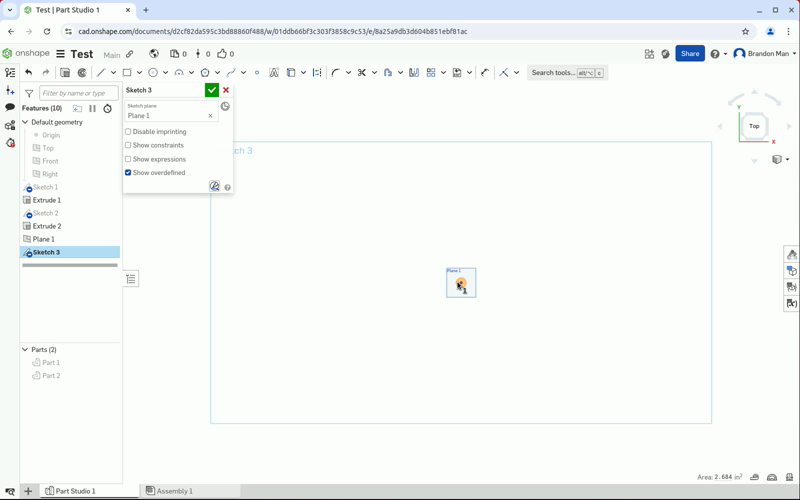
mouse_move(73, 352)
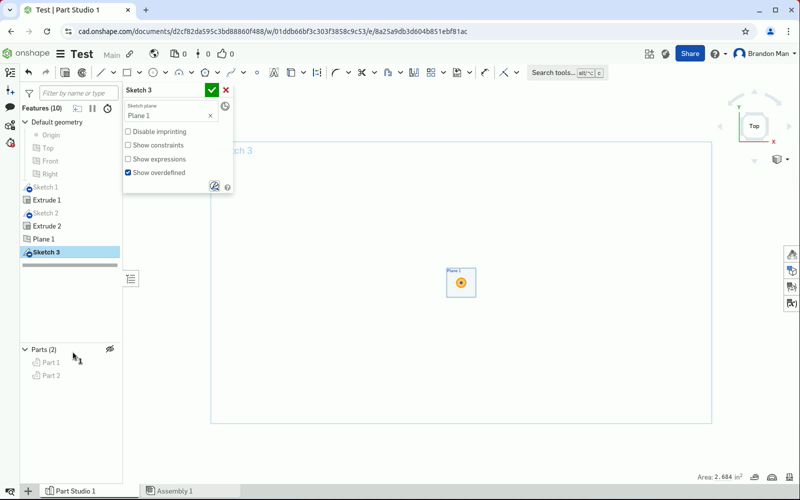
key(shift+y)
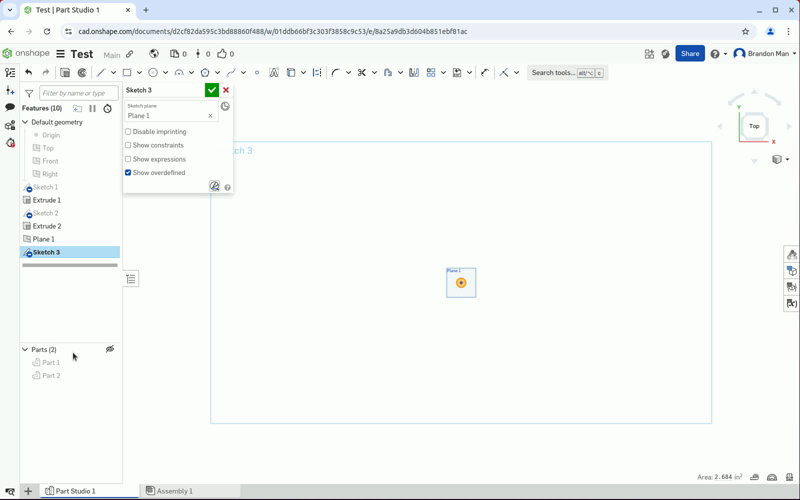
key(shift+e)
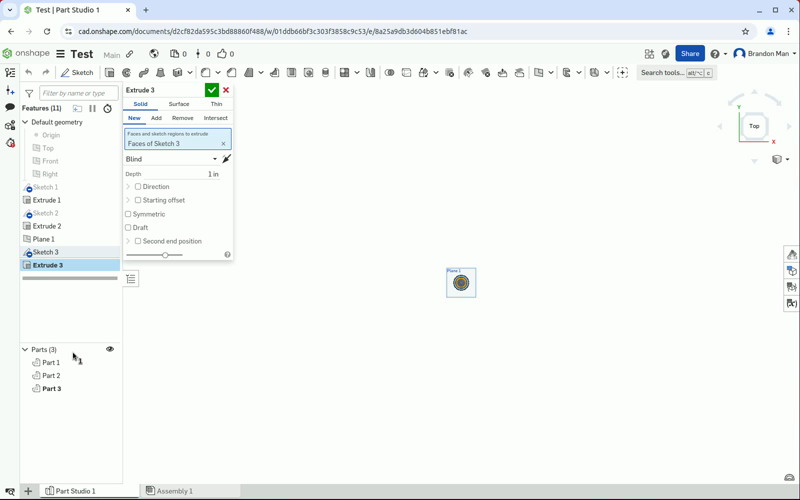
mouse_move(143, 106)
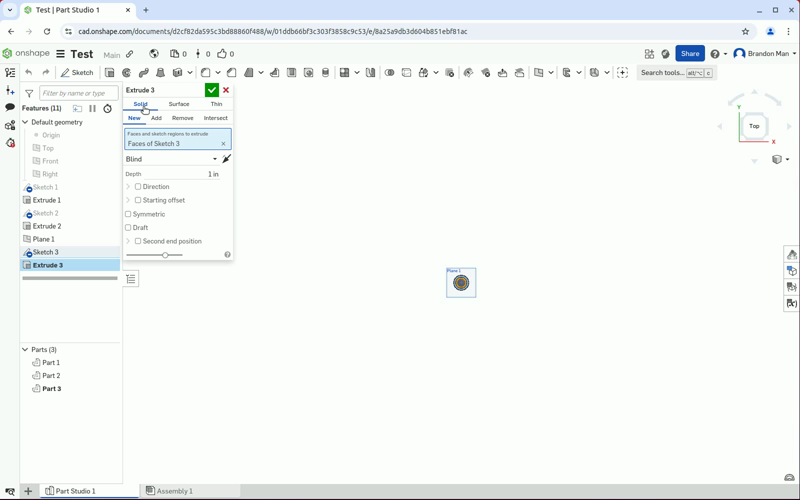
click(143, 106)
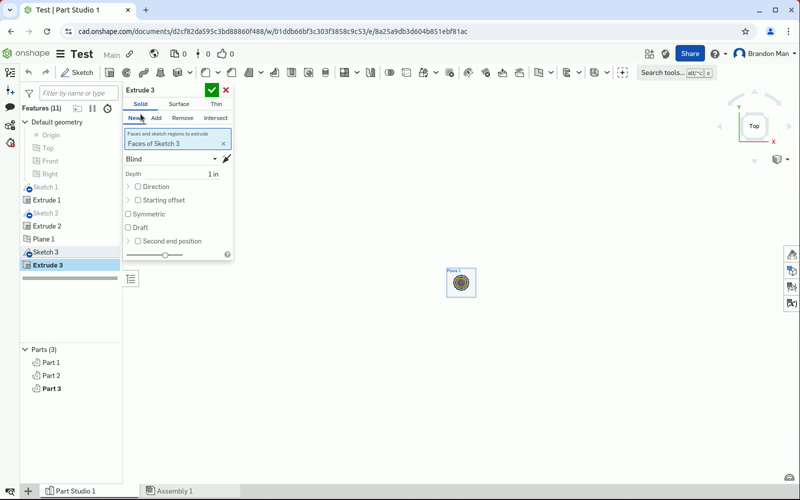
mouse_move(137, 120)
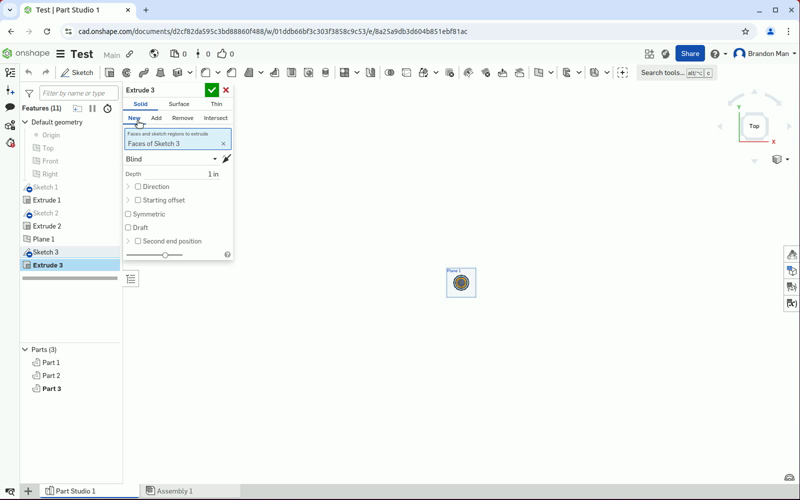
click(137, 120)
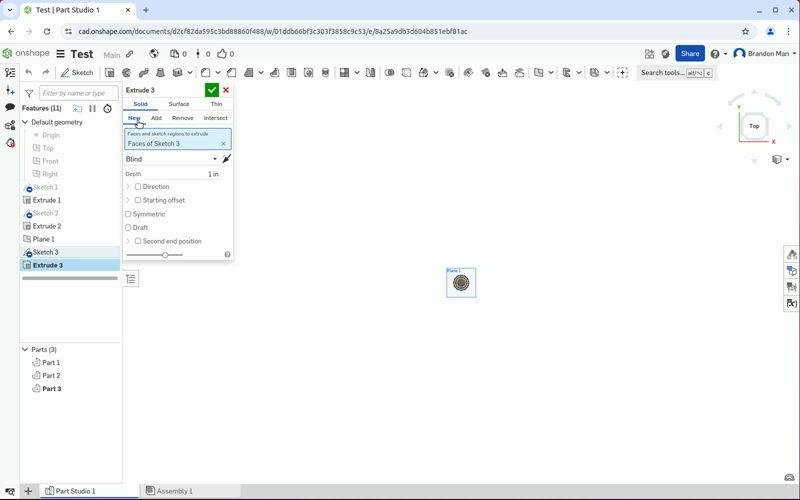
key(tab, 4)
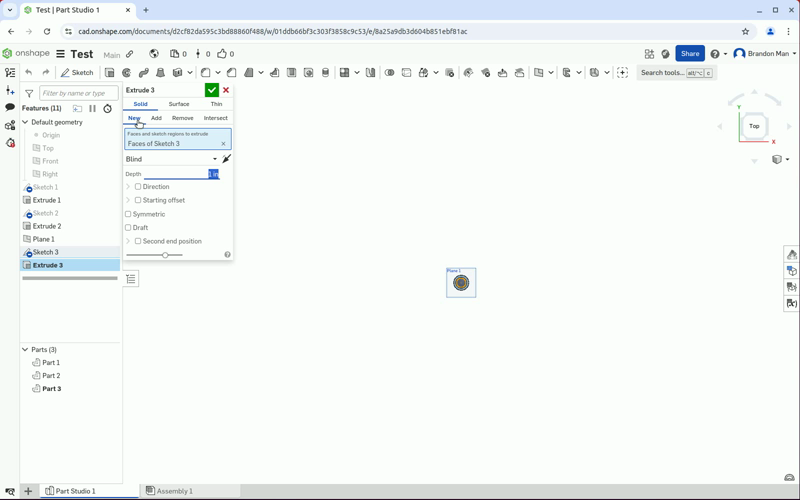
text(8.906)
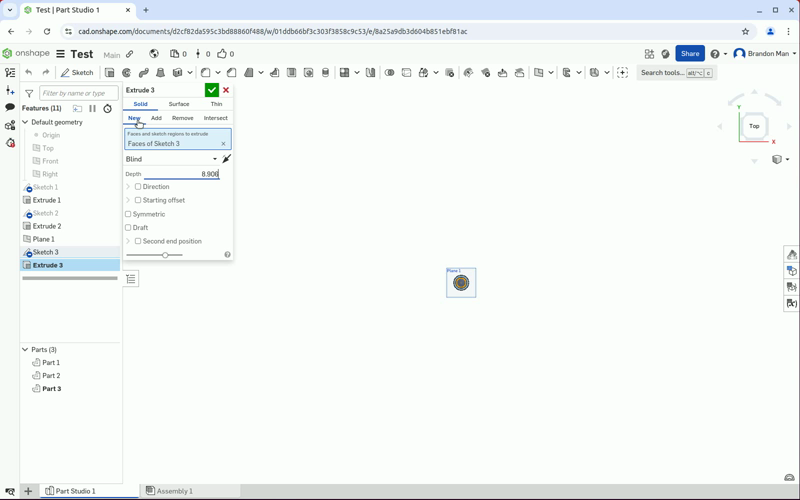
key(enter)
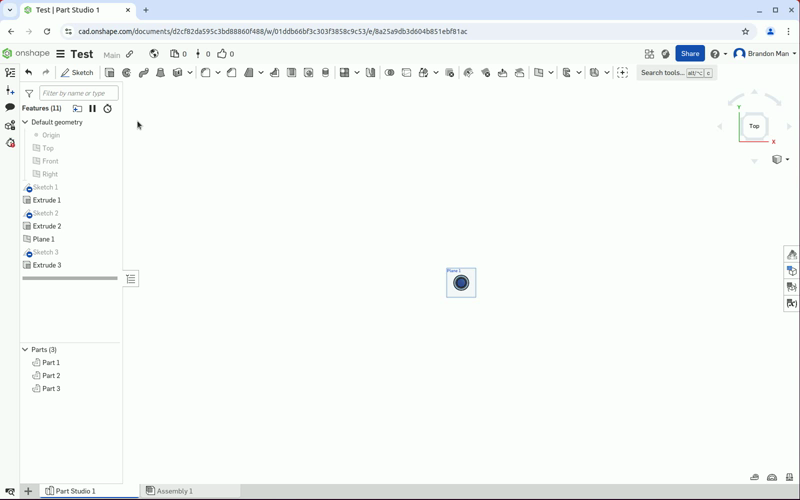
key(shift+h)
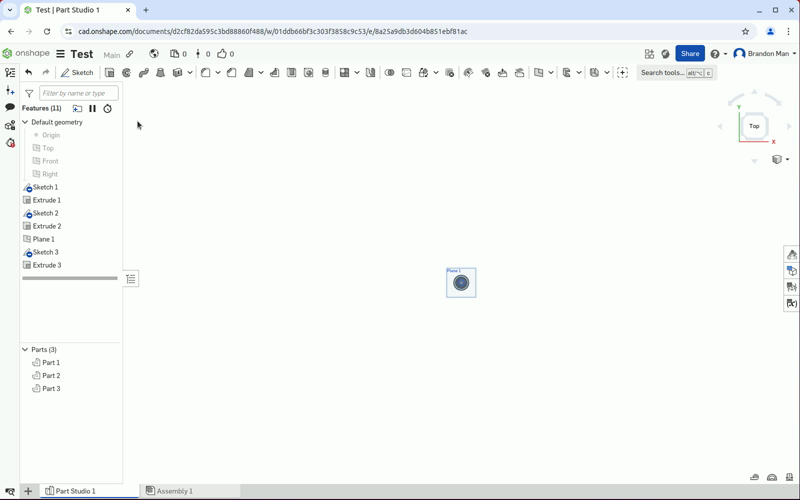
key(shift+h)
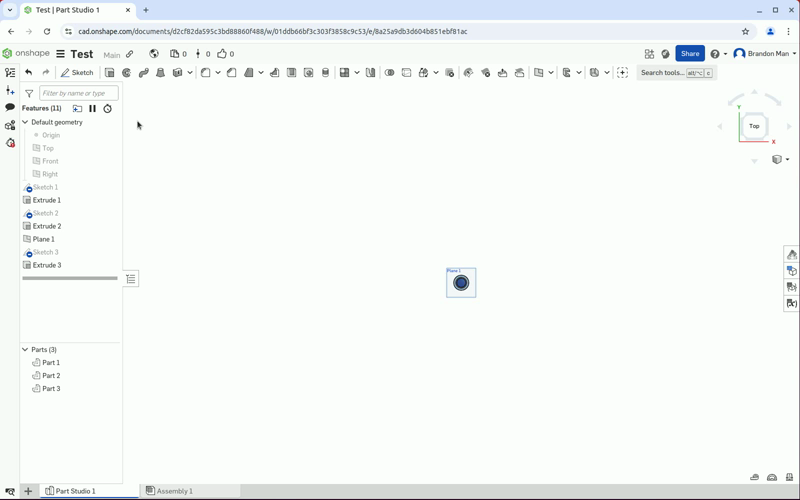
mouse_move(73, 189)
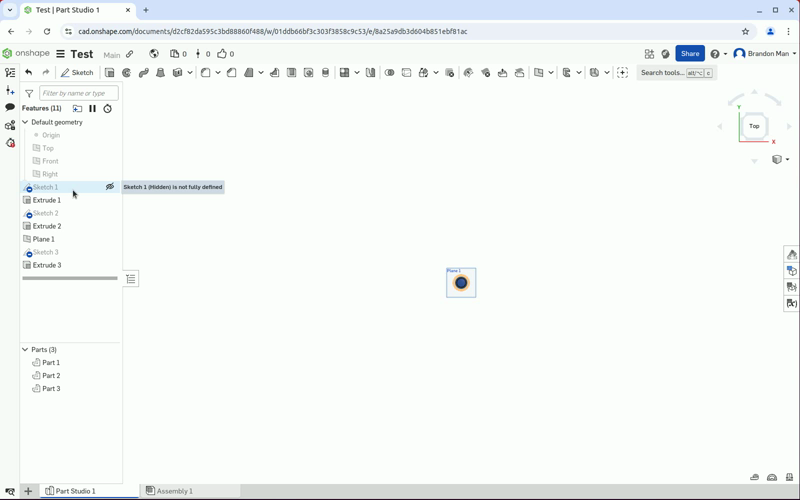
click(73, 189)
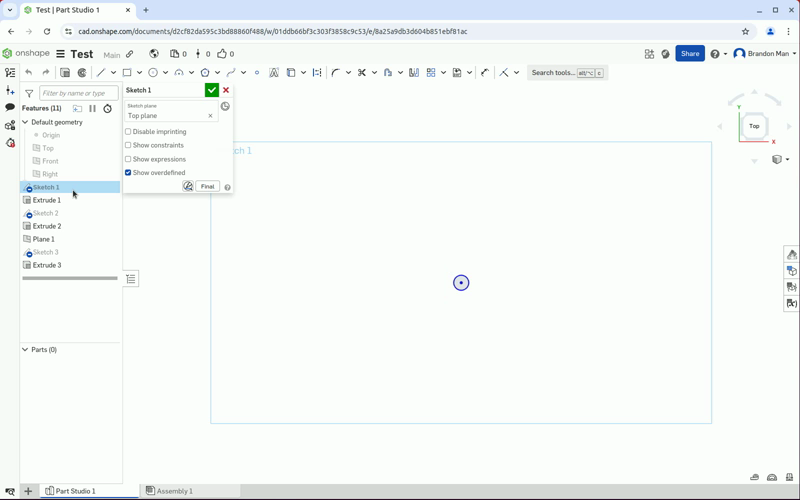
mouse_move(229, 92)
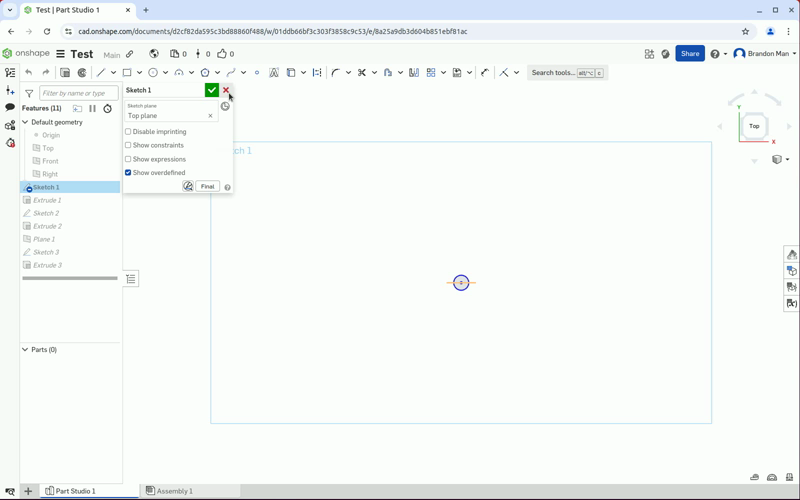
click(229, 92)
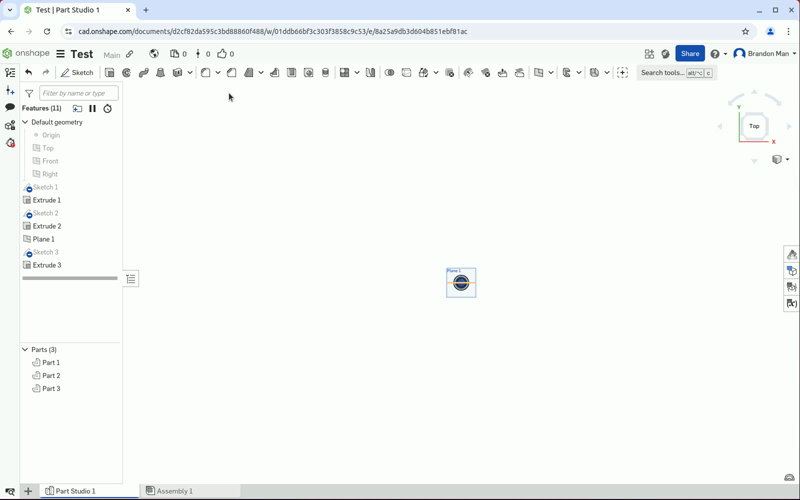
mouse_move(541, 75)
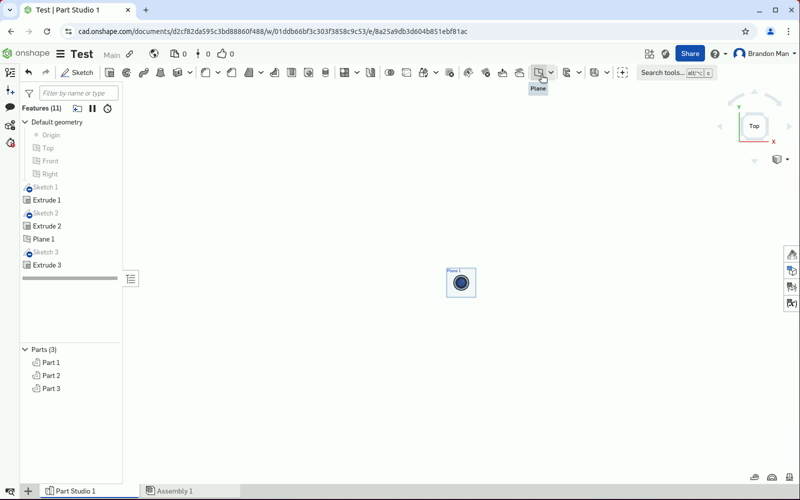
click(541, 75)
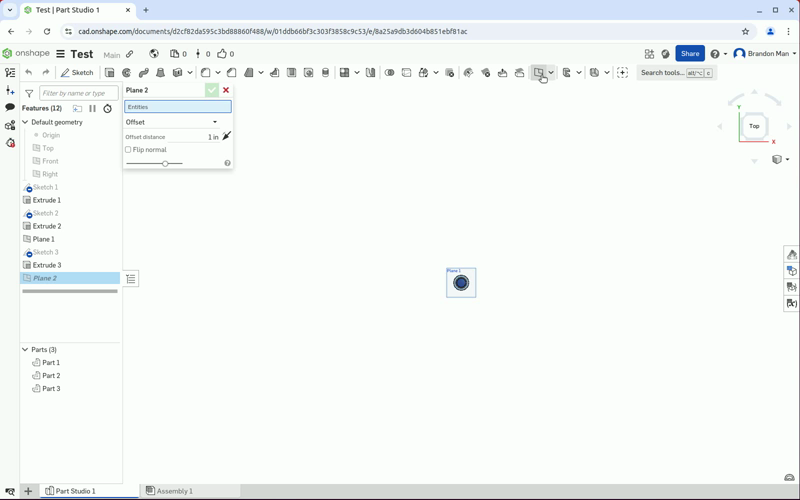
mouse_move(73, 150)
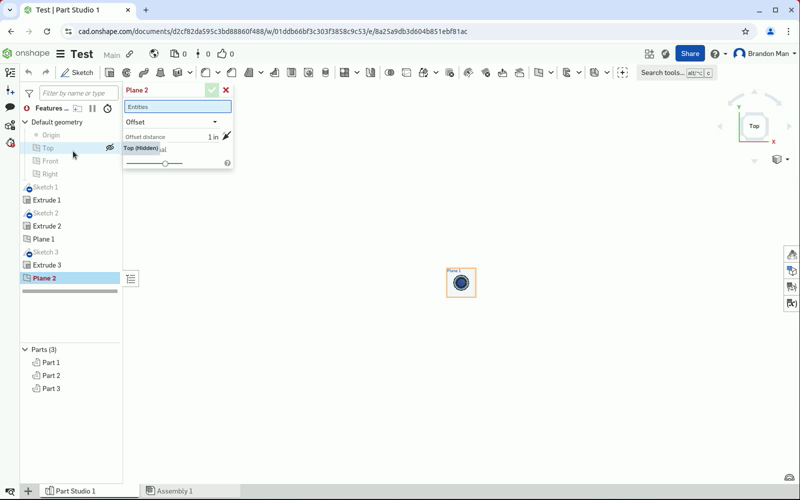
click(73, 150)
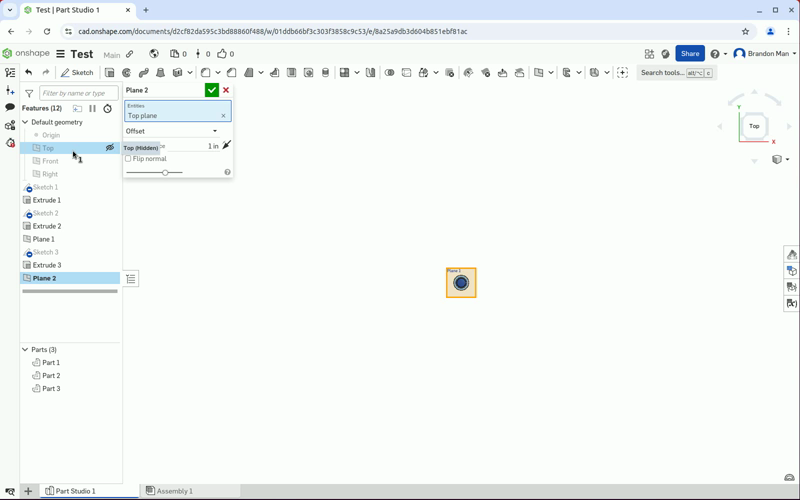
key(tab, 2)
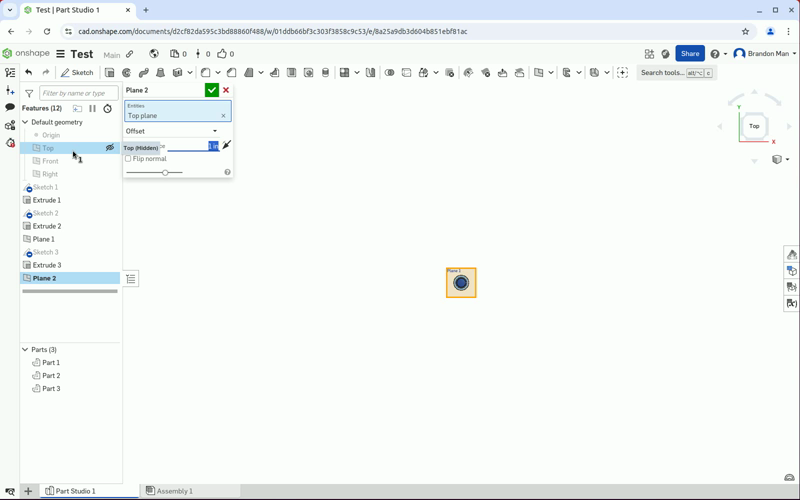
text(19.257)
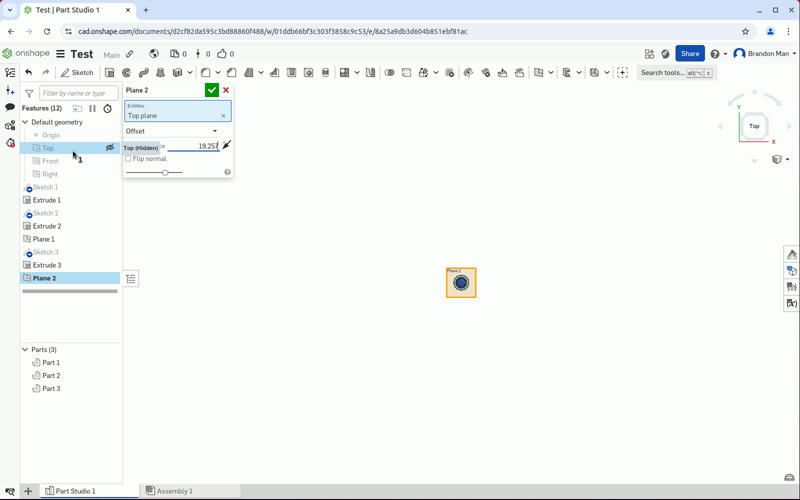
key(enter, 2)
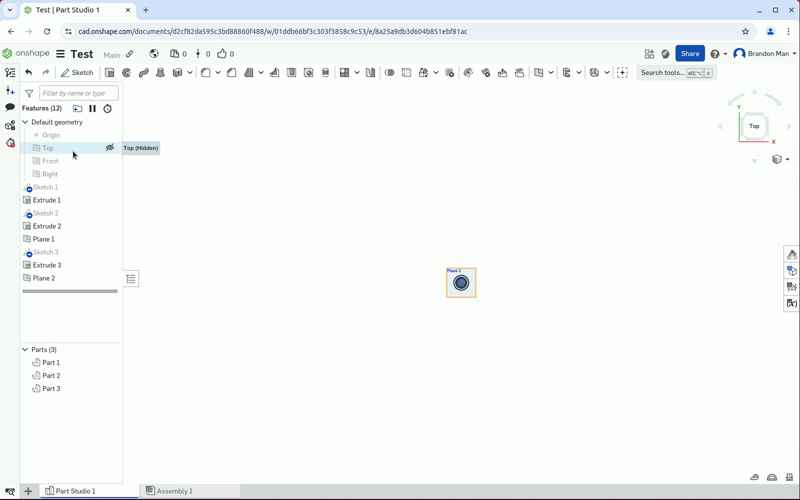
key(shift+s)
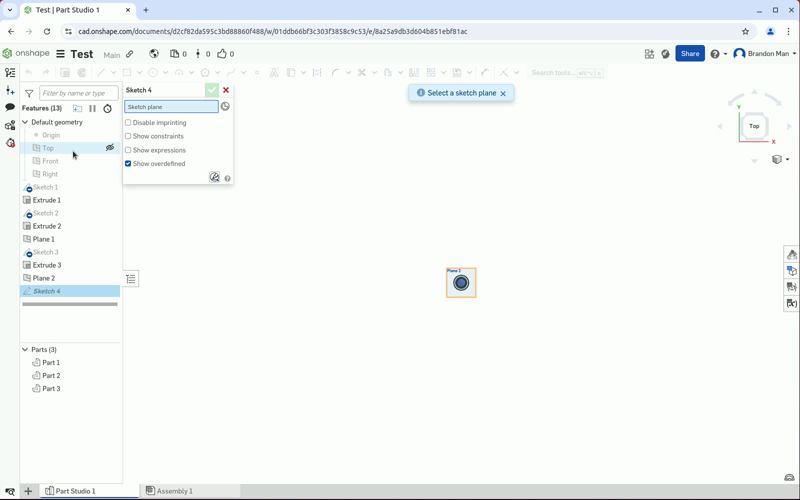
mouse_move(73, 280)
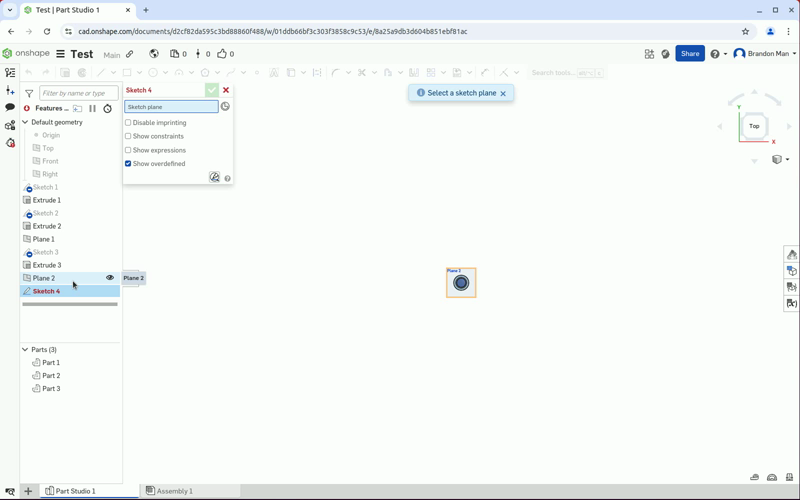
click(73, 280)
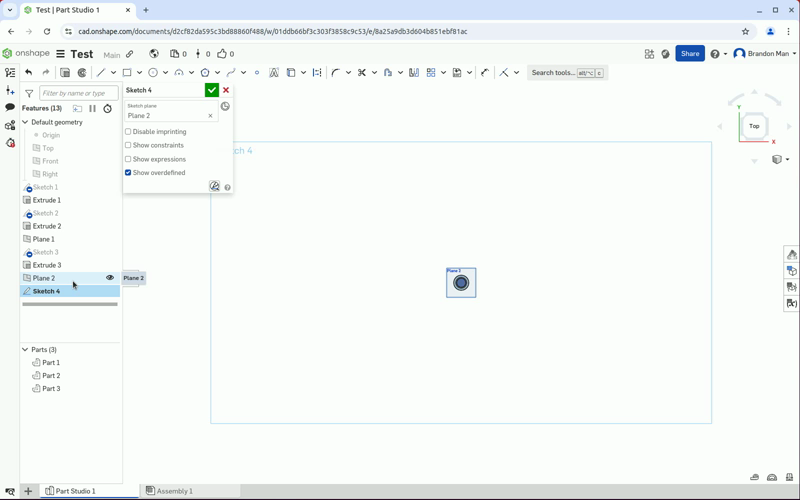
mouse_move(73, 352)
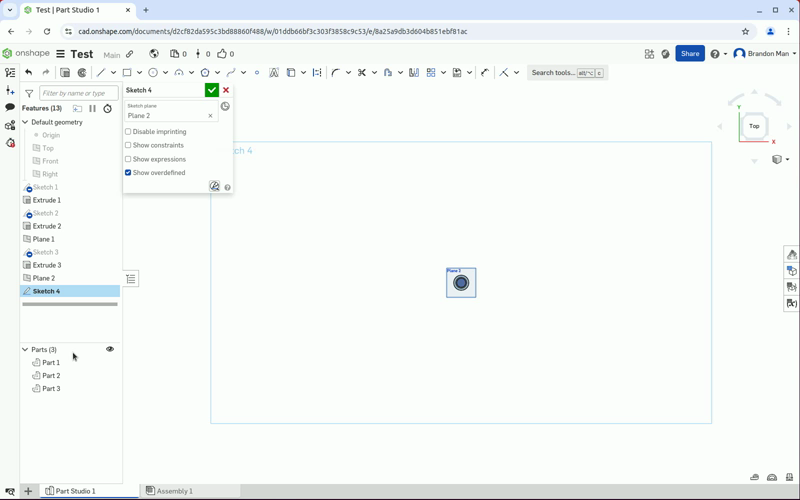
key(y)
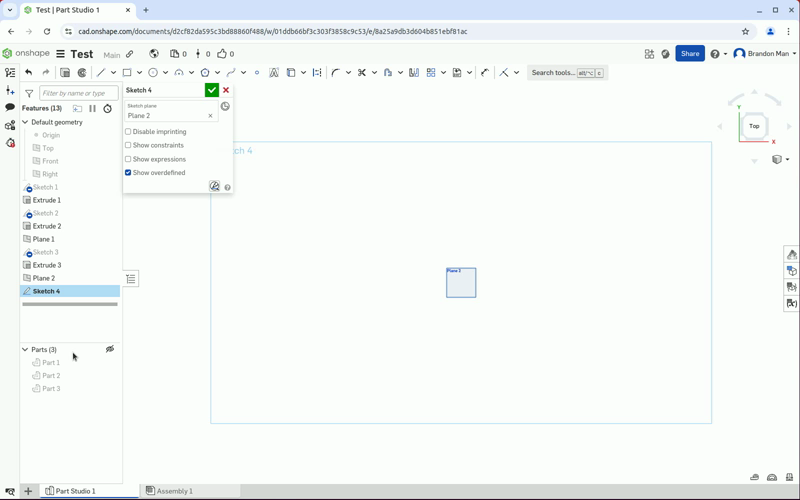
key(l)
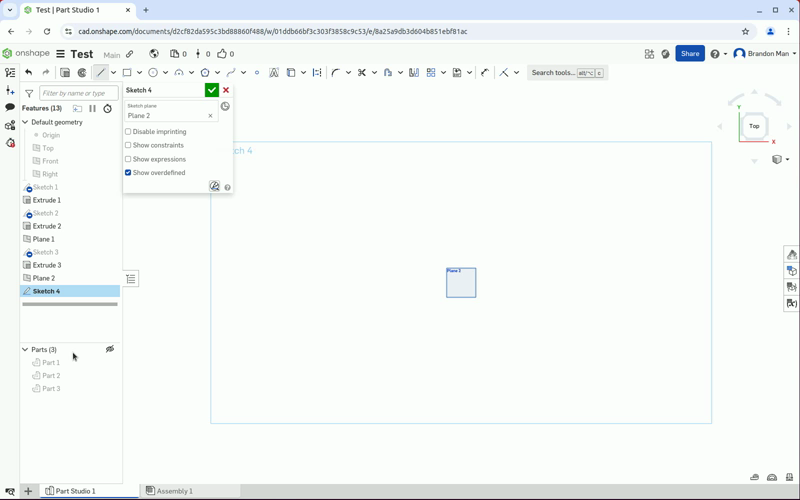
key_down(shift)
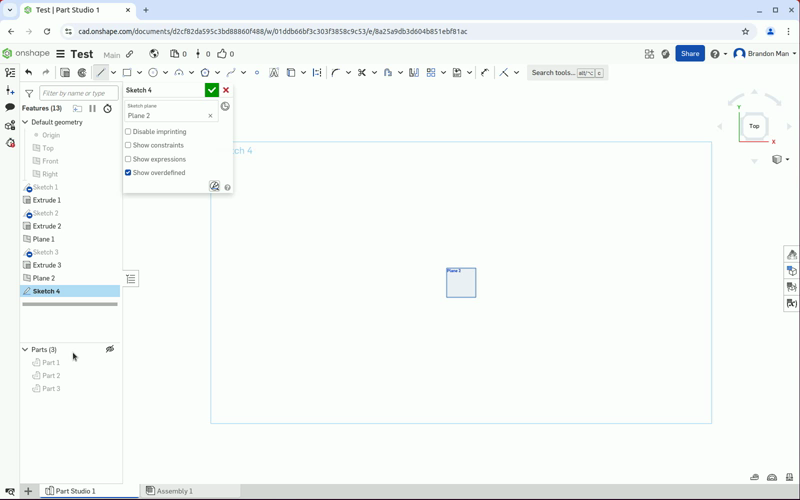
mouse_move(459, 285)
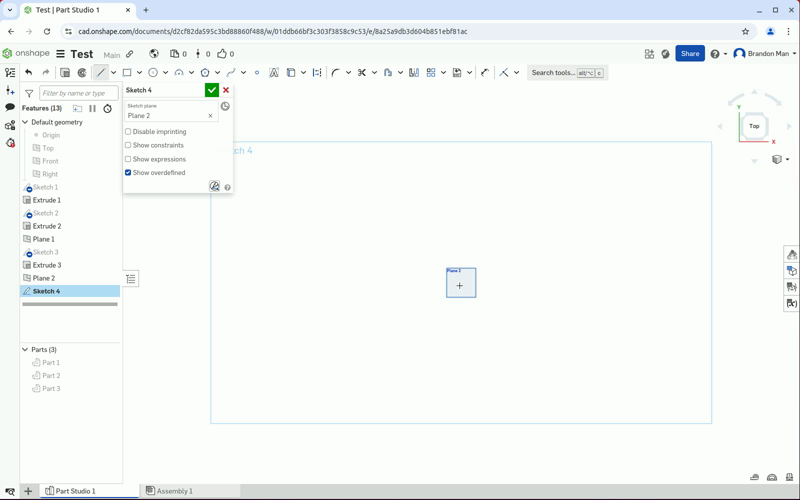
click(459, 285)
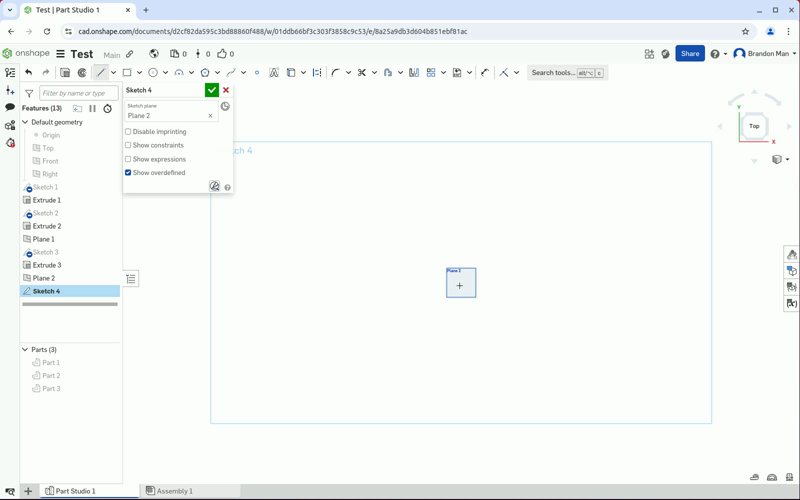
key_up(shift)
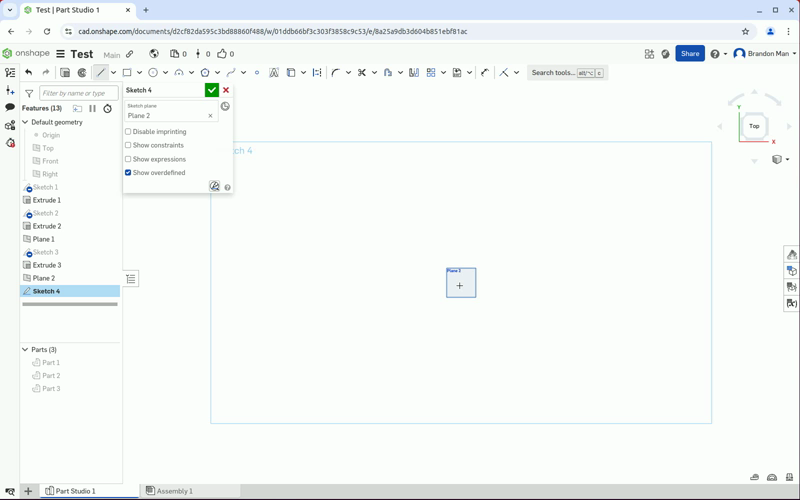
key_down(shift)
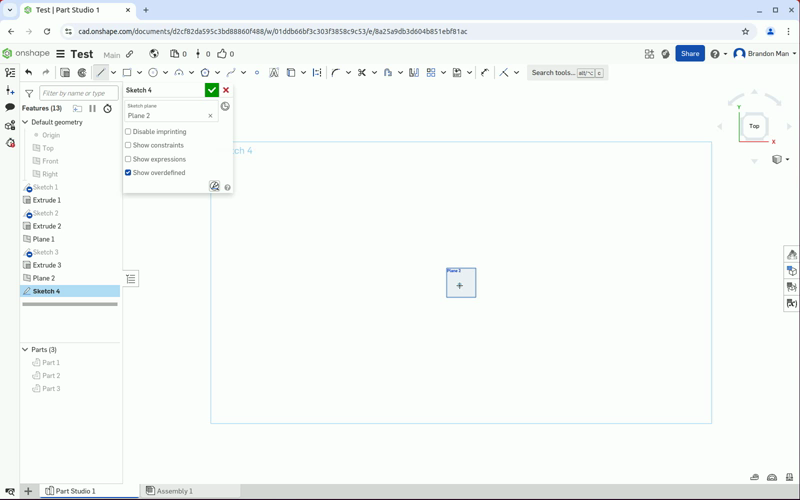
mouse_move(489, 285)
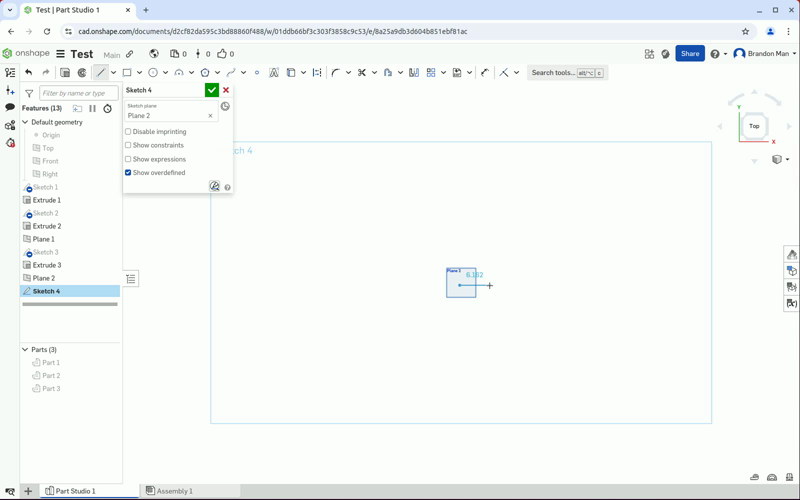
mouse_move(461, 285)
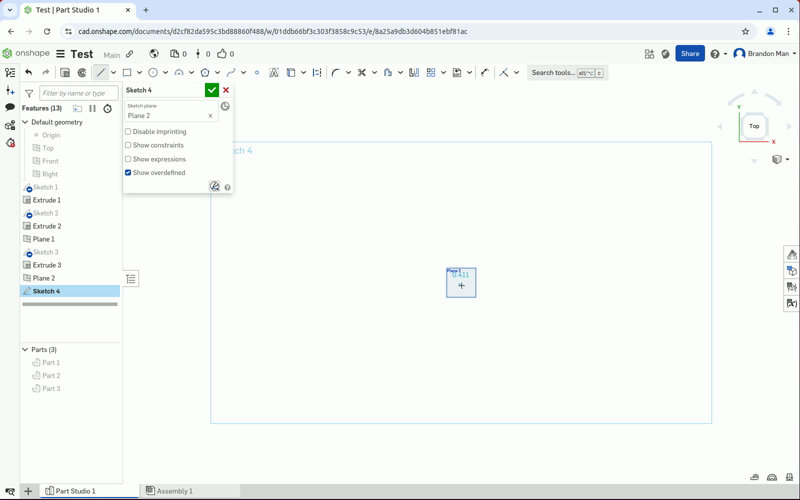
scroll(6)
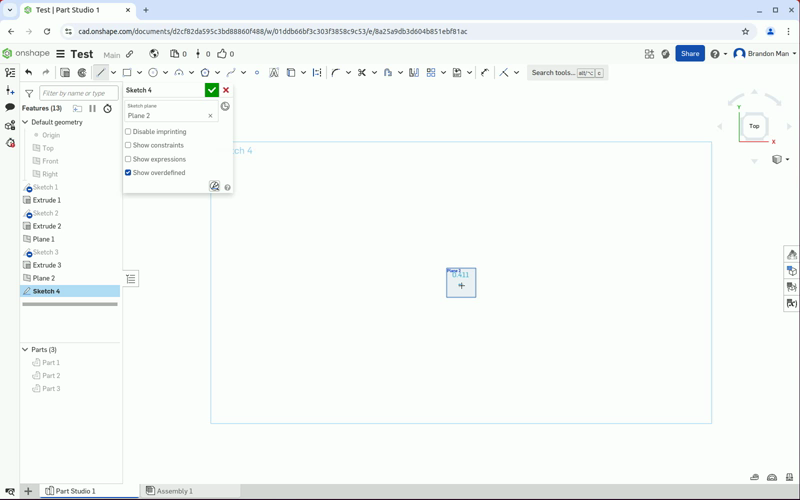
scroll(6)
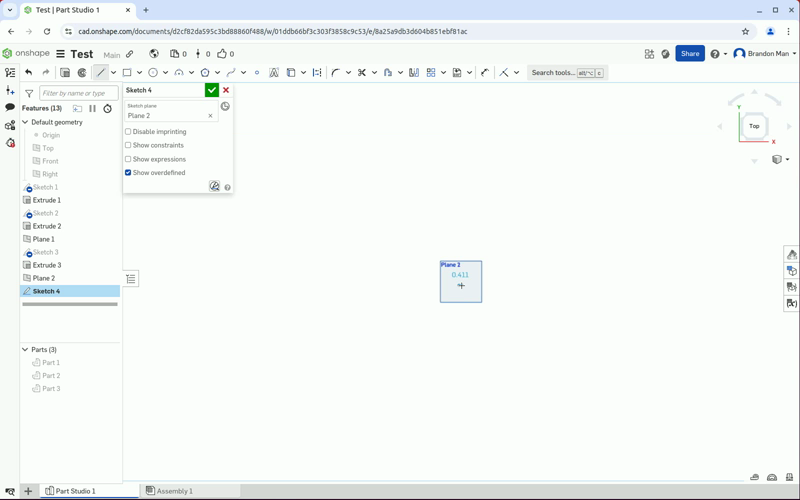
scroll(6)
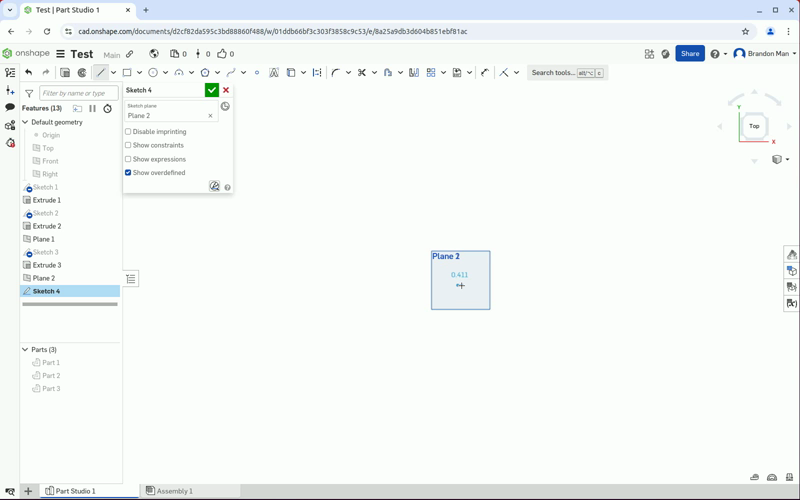
scroll(6)
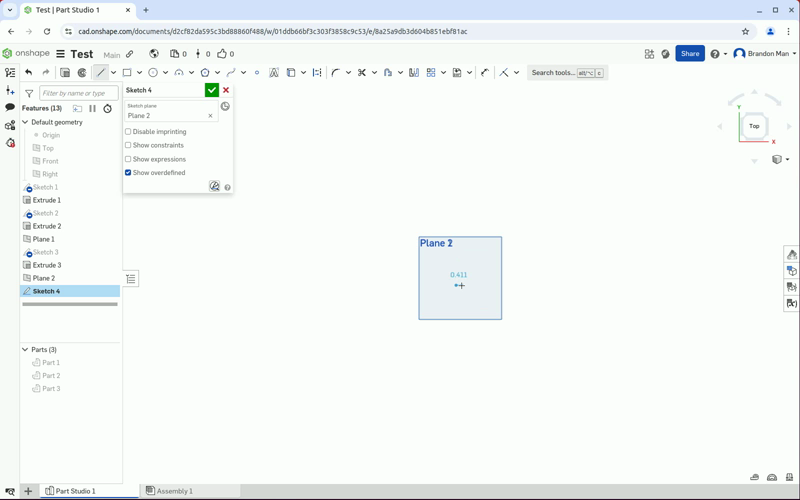
scroll(6)
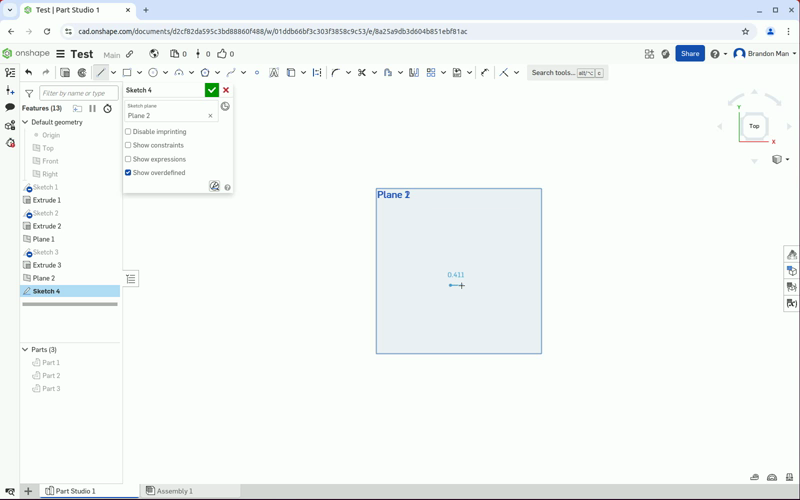
scroll(6)
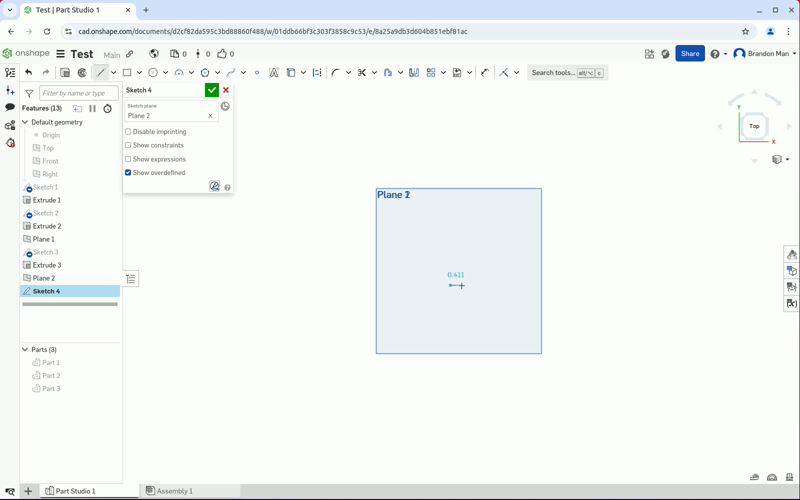
scroll(6)
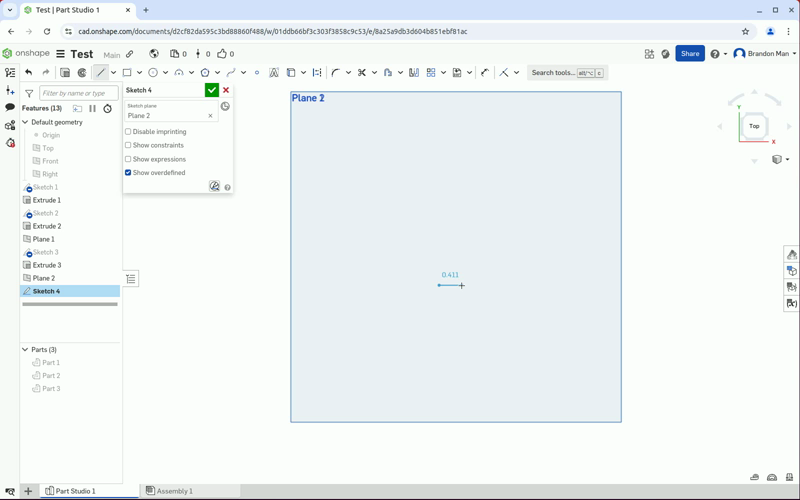
click(461, 285)
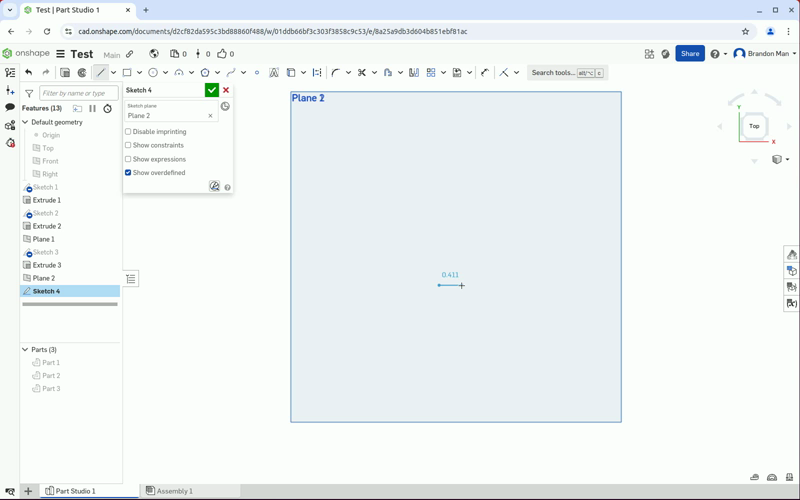
scroll(-6)
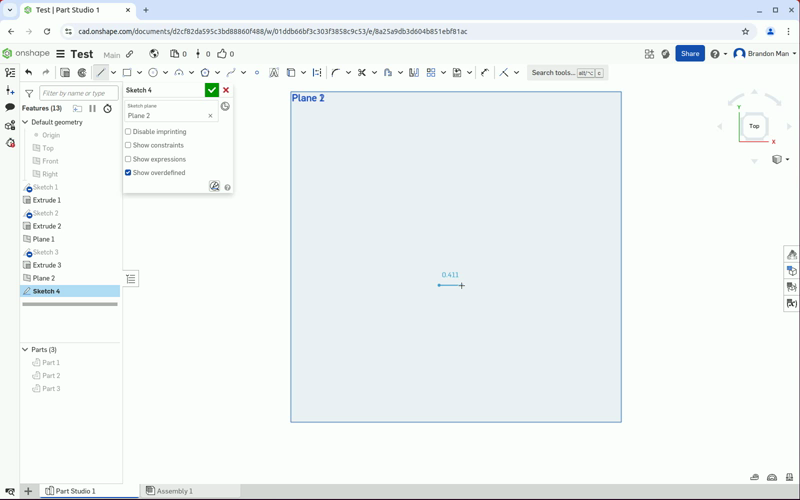
scroll(-6)
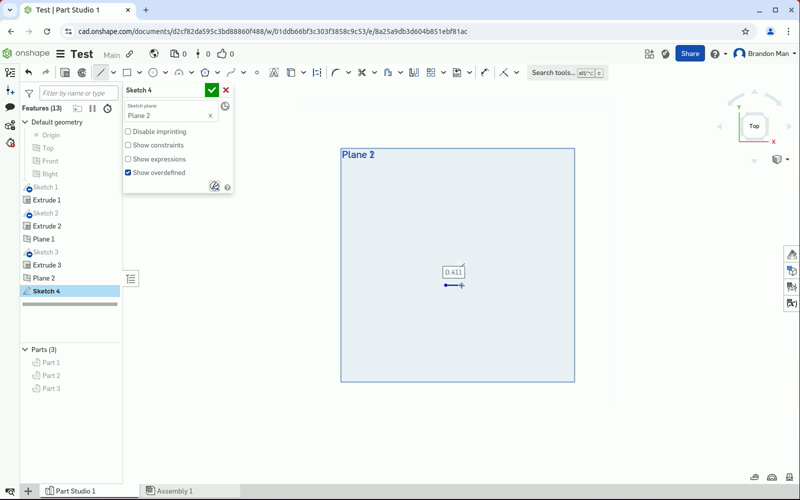
scroll(-6)
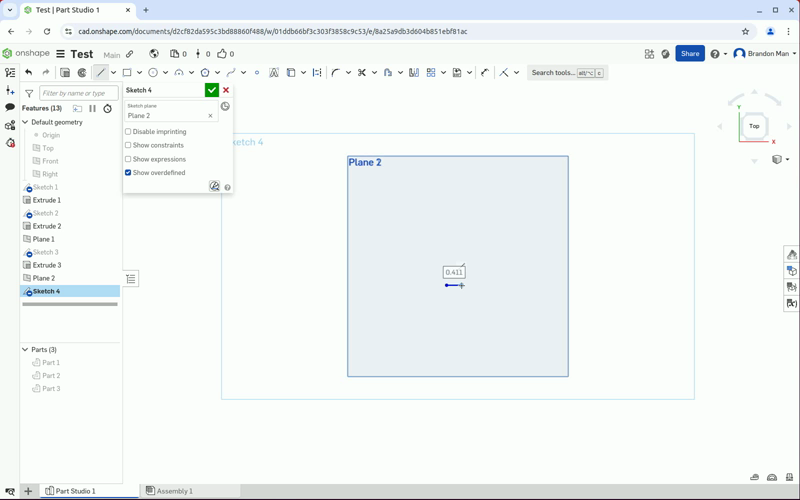
scroll(-6)
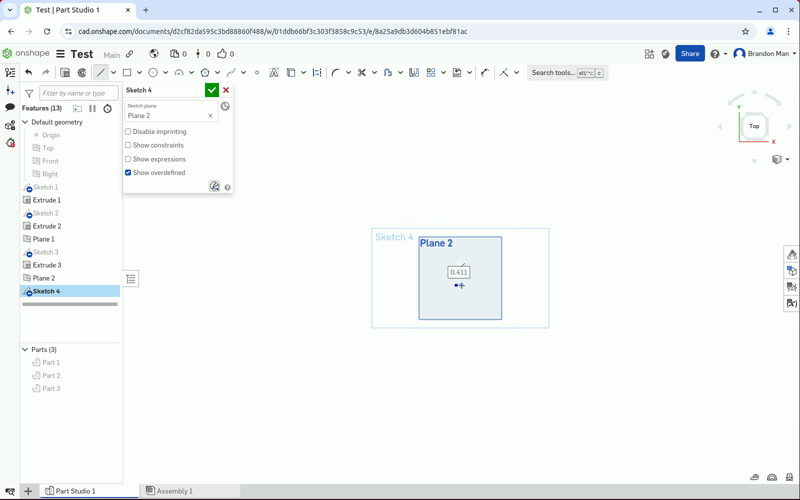
scroll(-6)
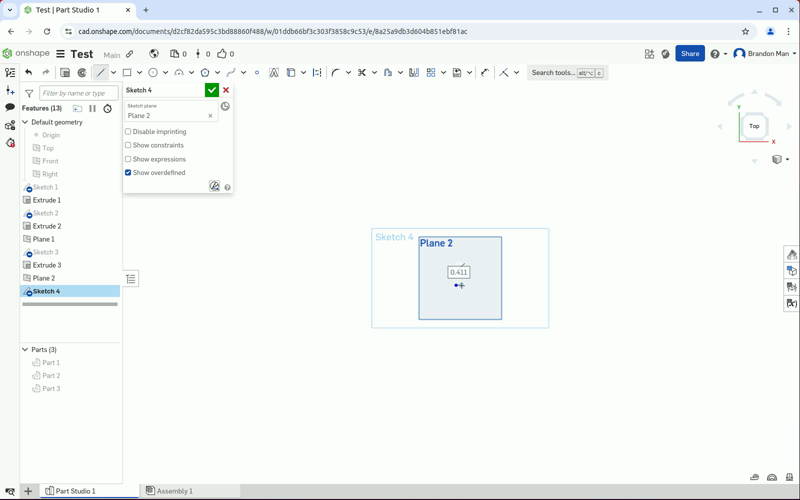
scroll(-6)
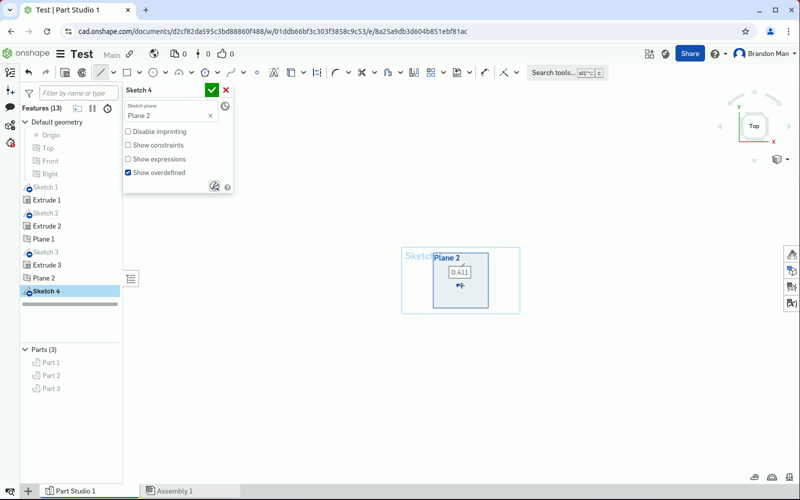
scroll(-6)
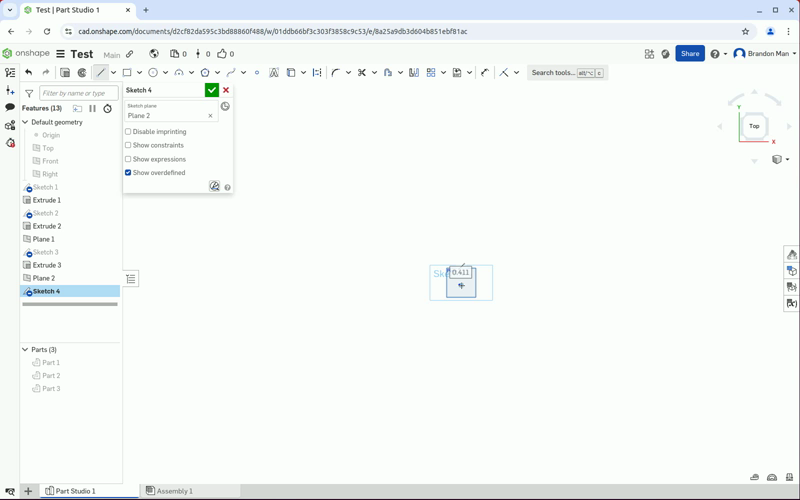
key_up(shift)
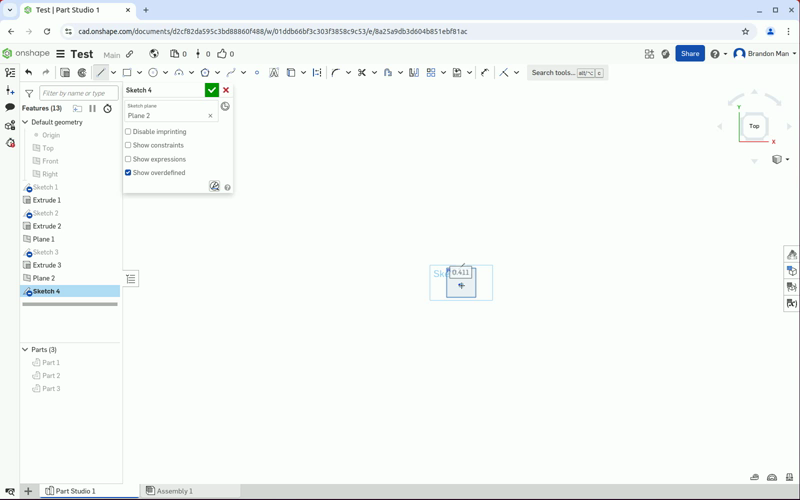
key_down(shift)
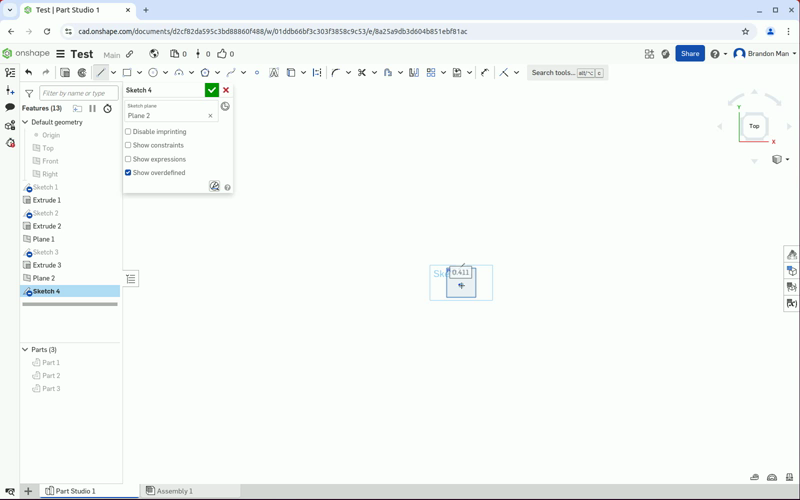
mouse_move(492, 285)
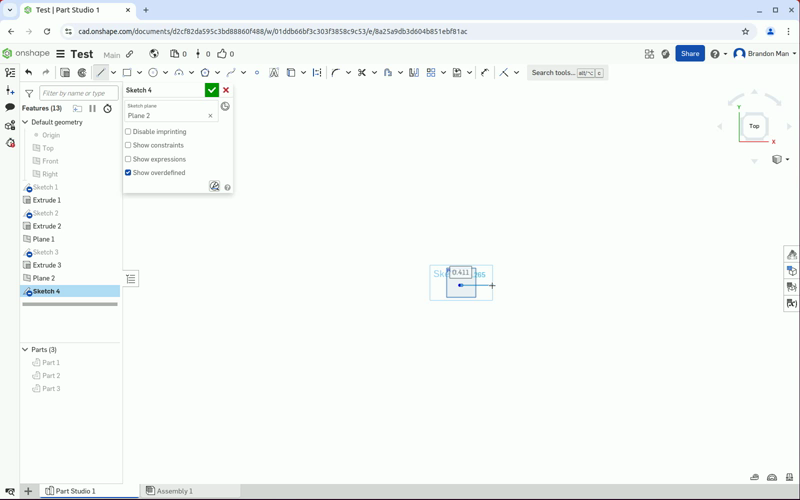
mouse_move(461, 280)
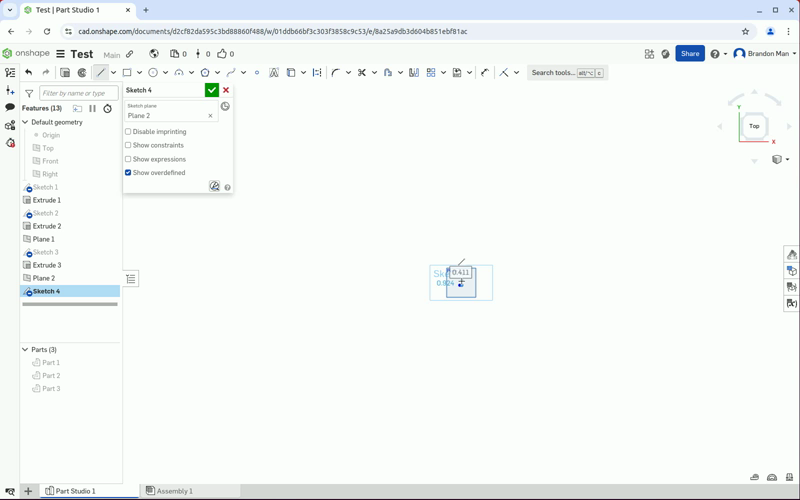
scroll(6)
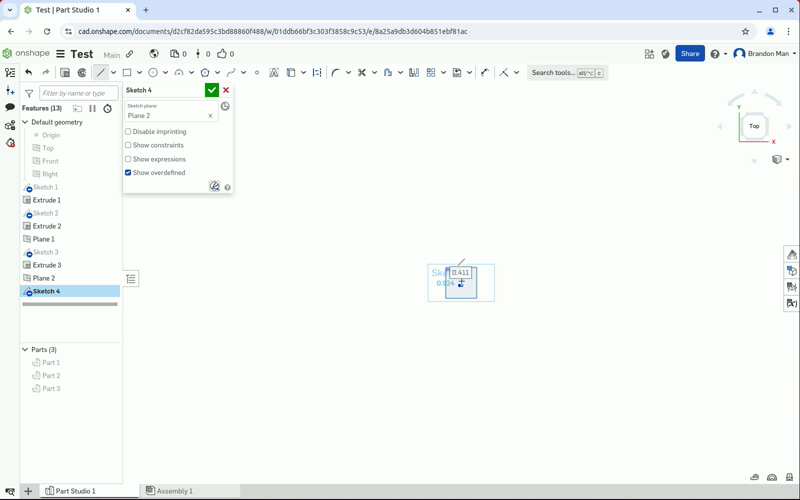
scroll(6)
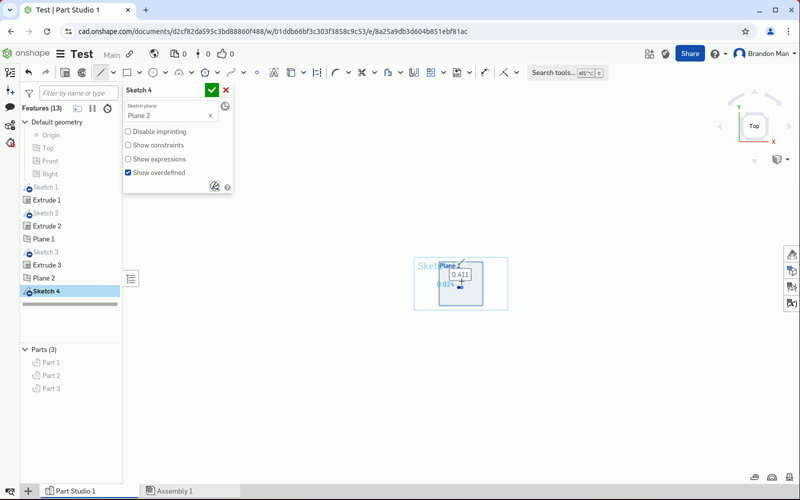
scroll(6)
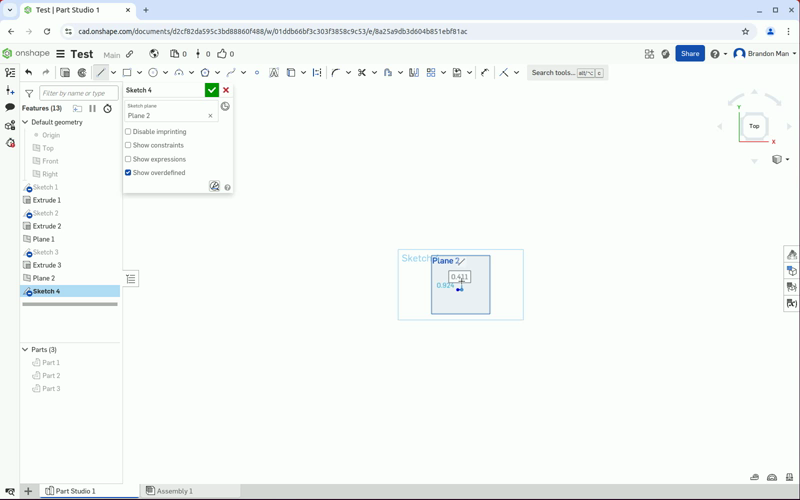
scroll(6)
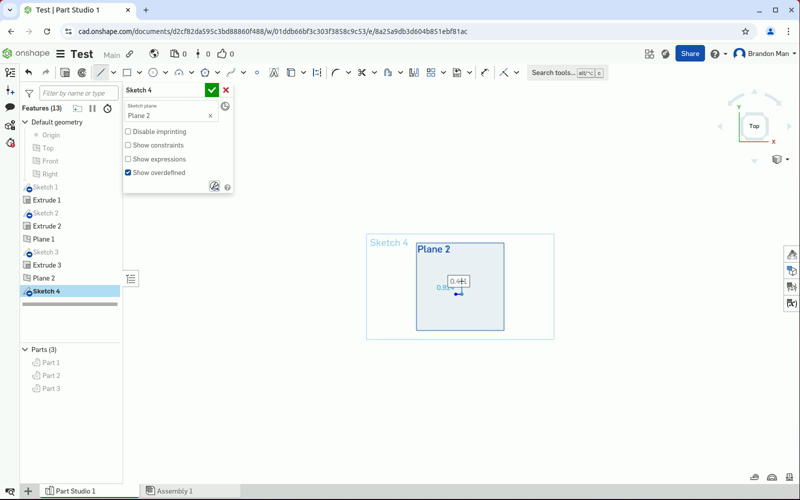
scroll(6)
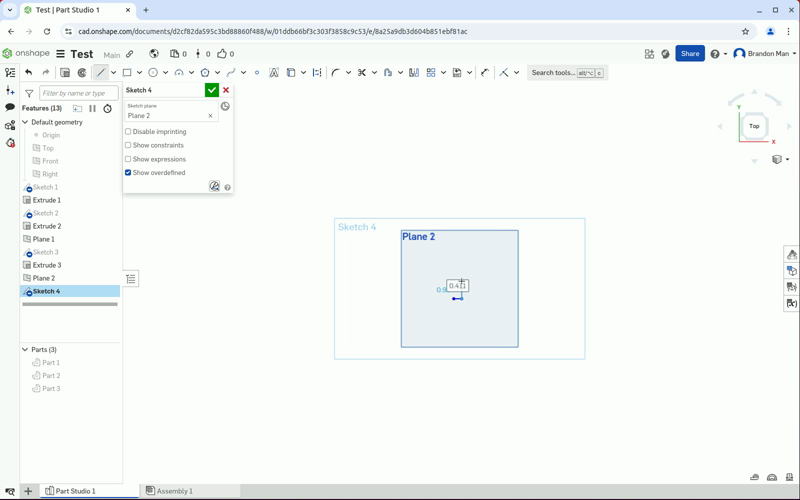
scroll(6)
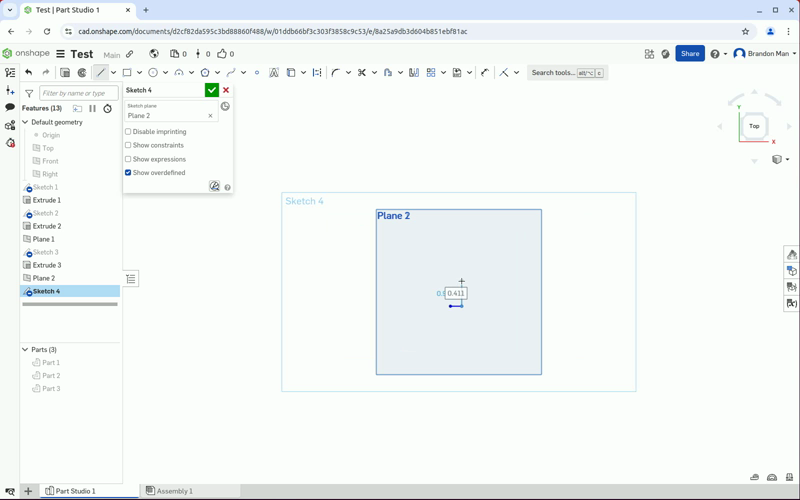
scroll(6)
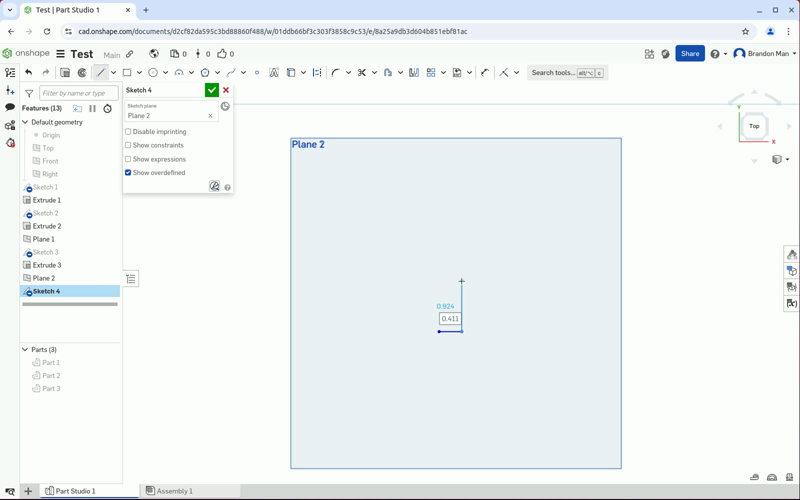
click(461, 280)
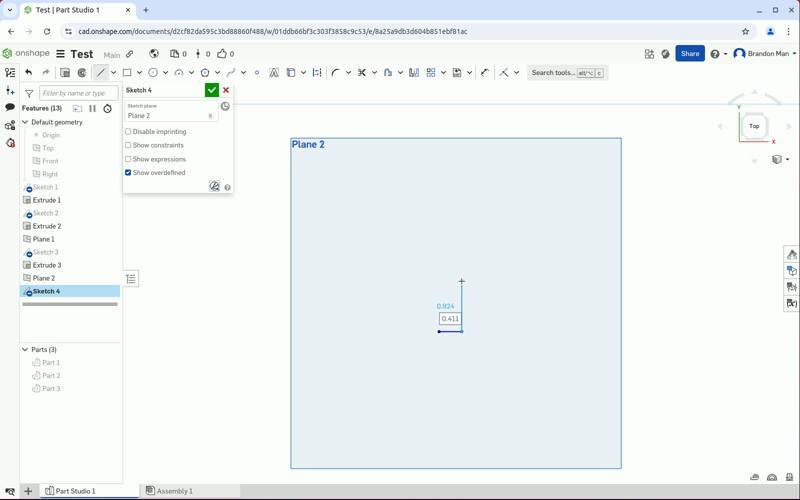
scroll(-6)
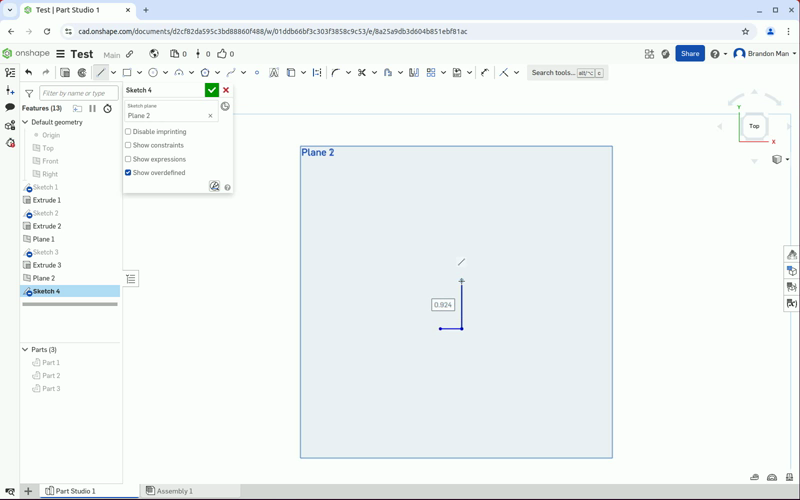
scroll(-6)
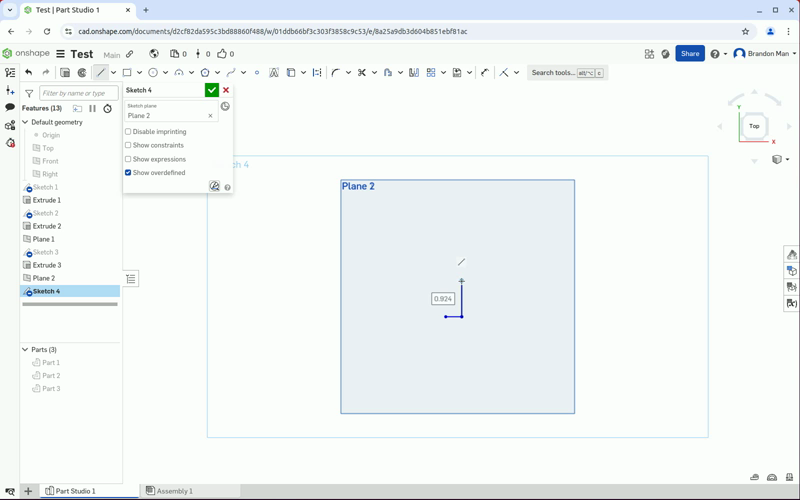
scroll(-6)
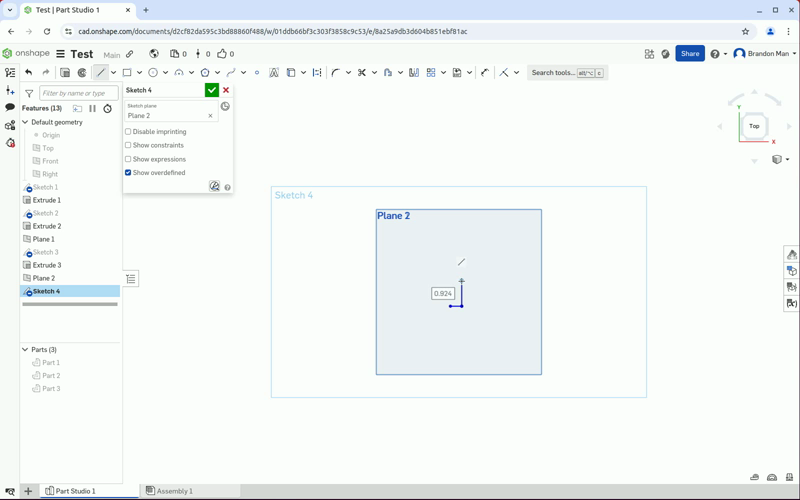
scroll(-6)
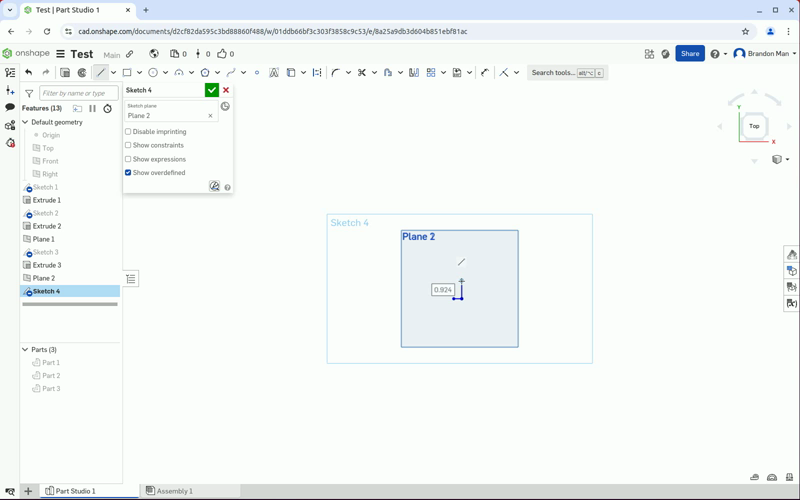
scroll(-6)
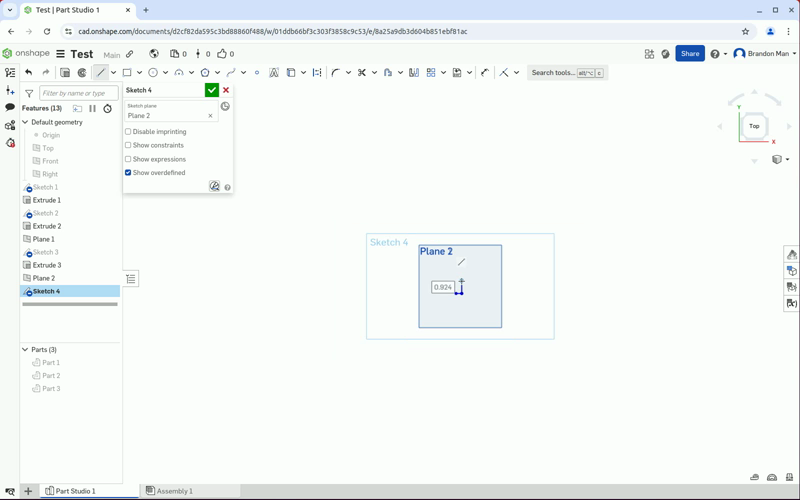
scroll(-6)
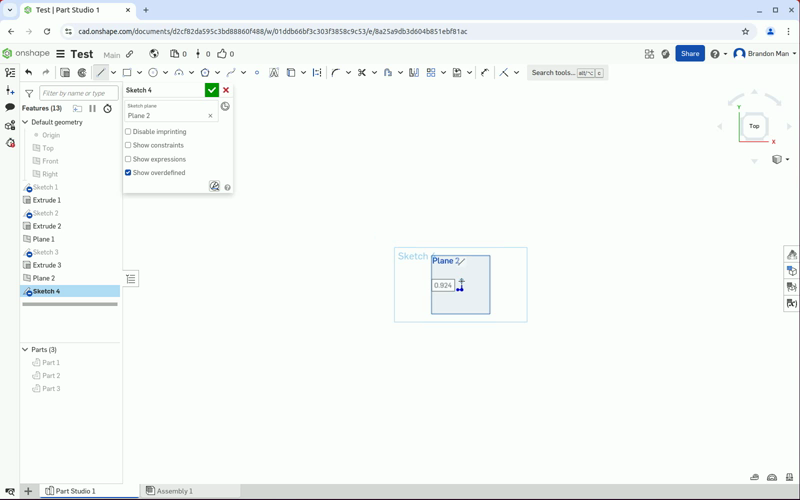
scroll(-6)
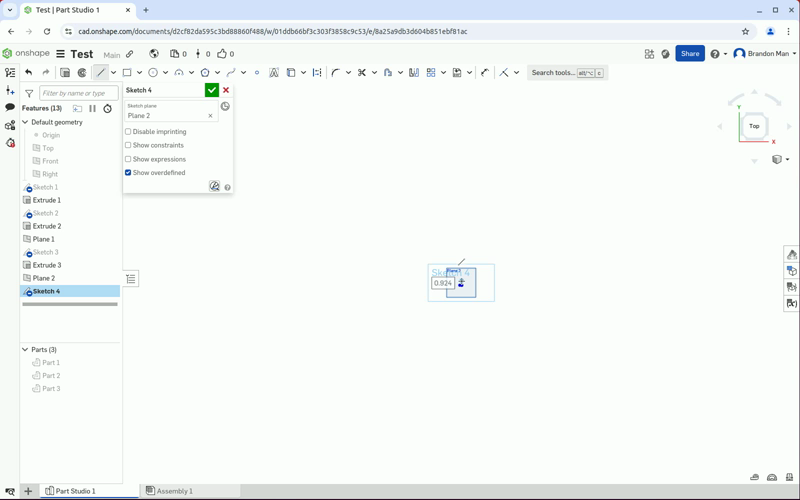
key_up(shift)
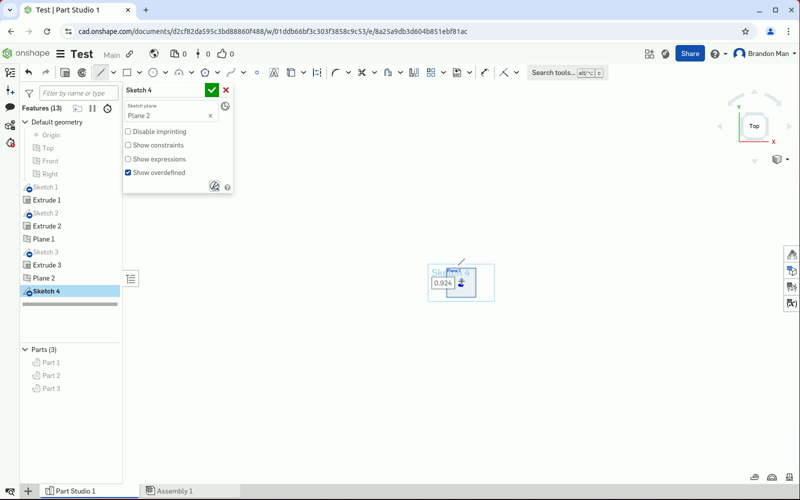
key_down(shift)
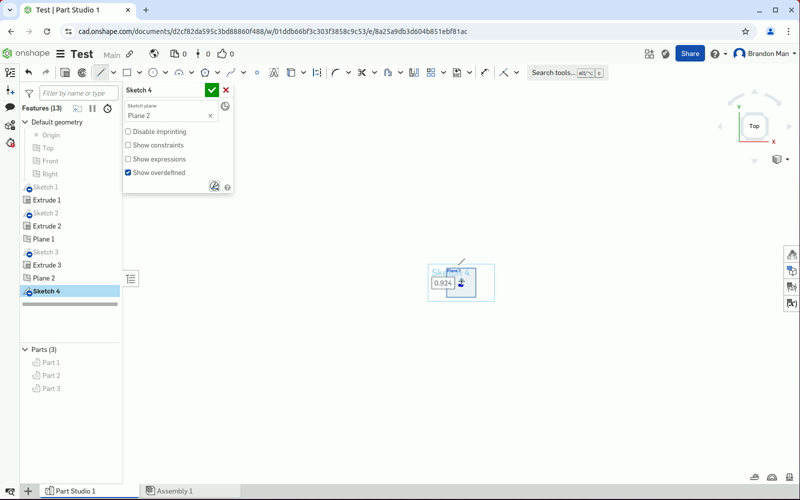
mouse_move(492, 280)
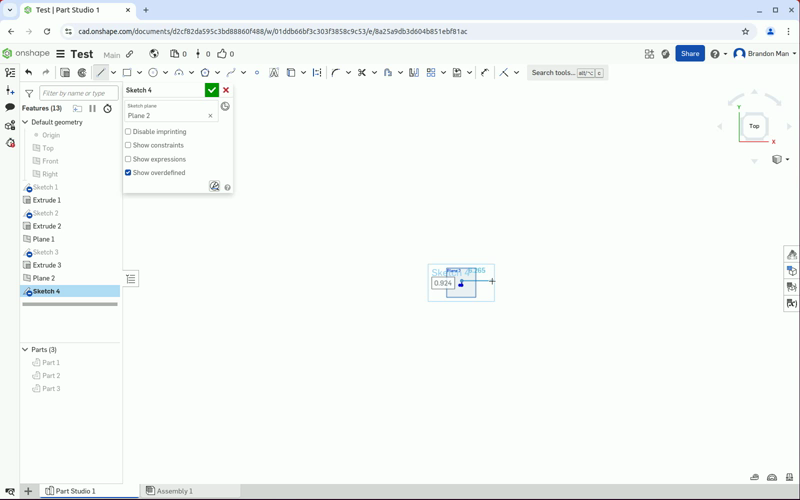
mouse_move(459, 280)
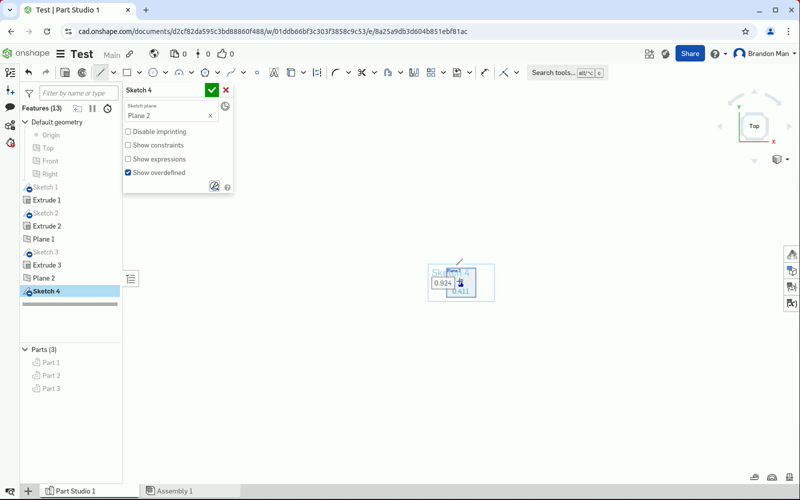
scroll(6)
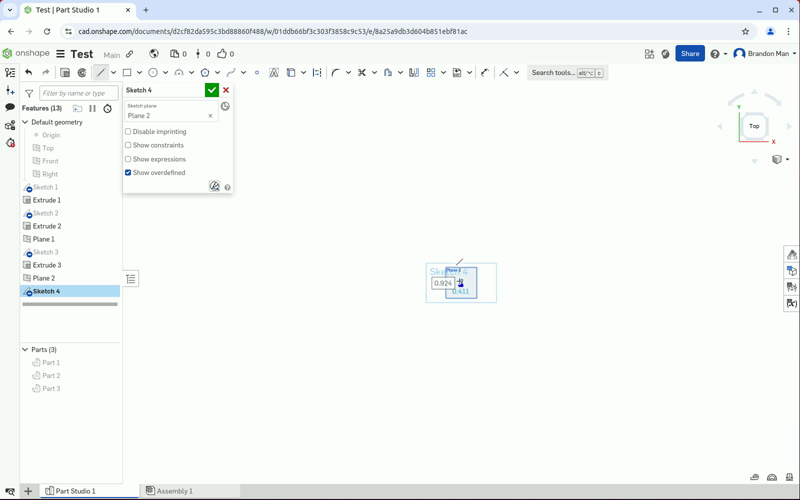
scroll(6)
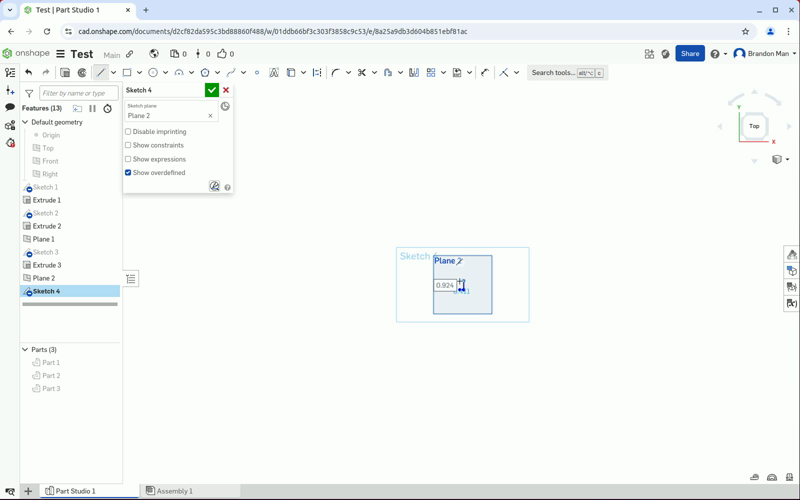
scroll(6)
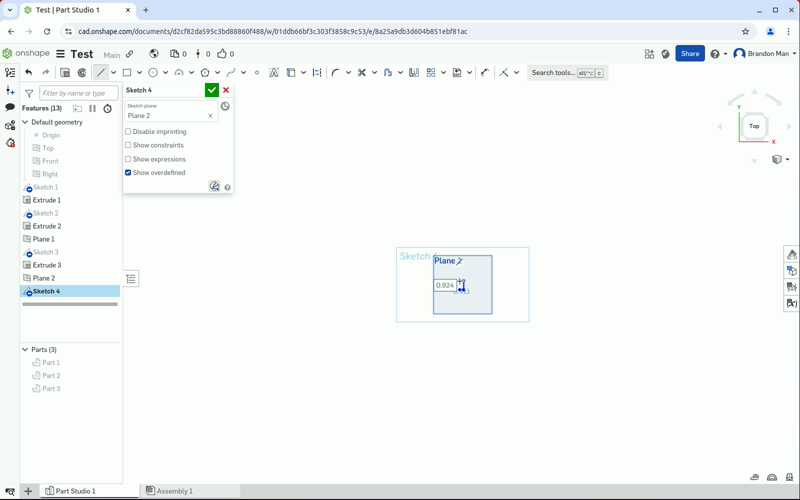
scroll(6)
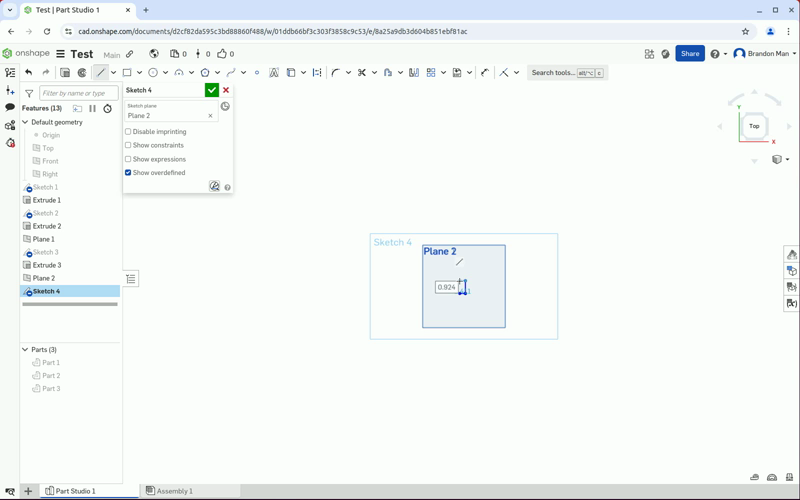
scroll(6)
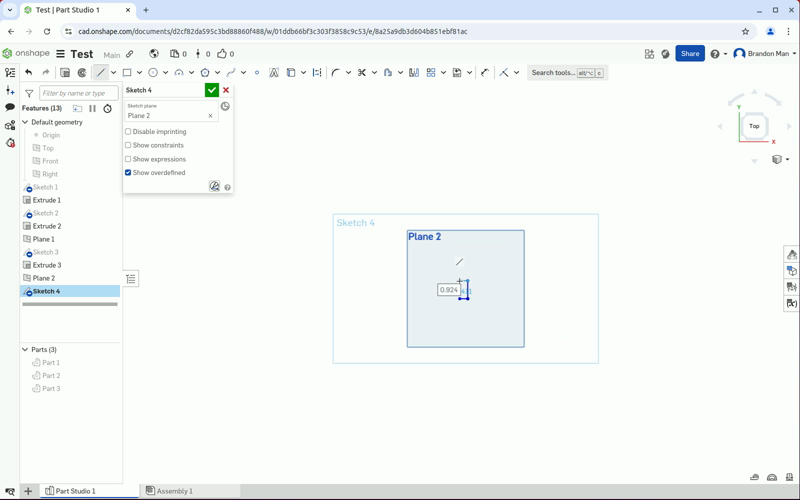
scroll(6)
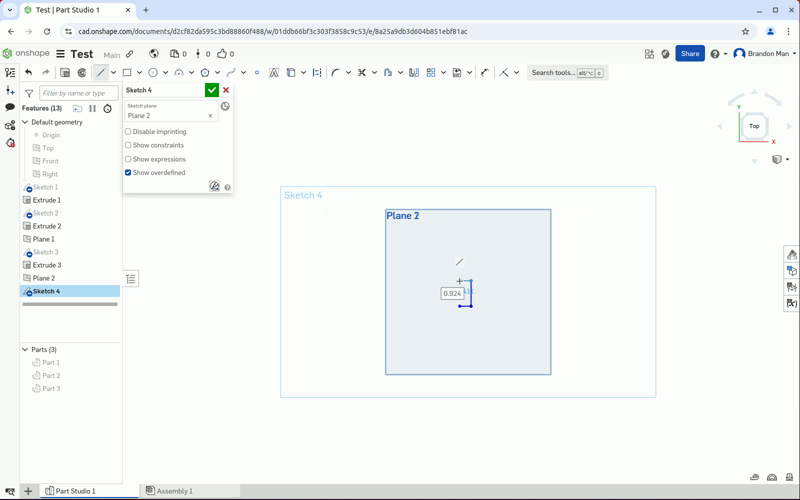
scroll(6)
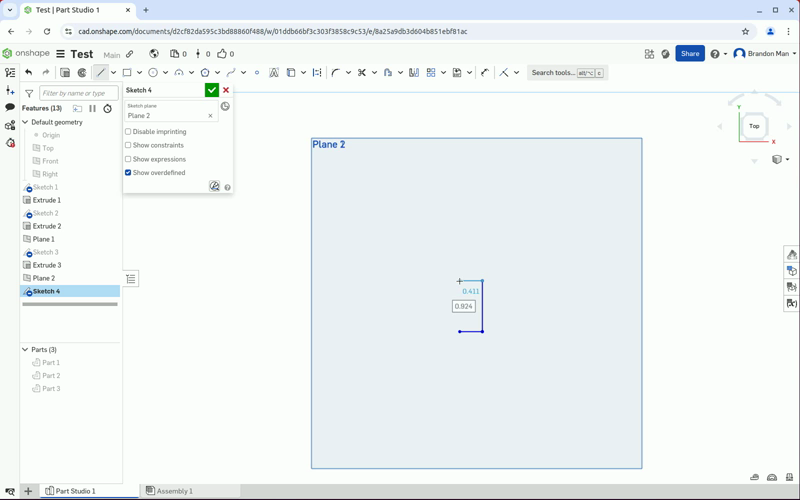
click(459, 280)
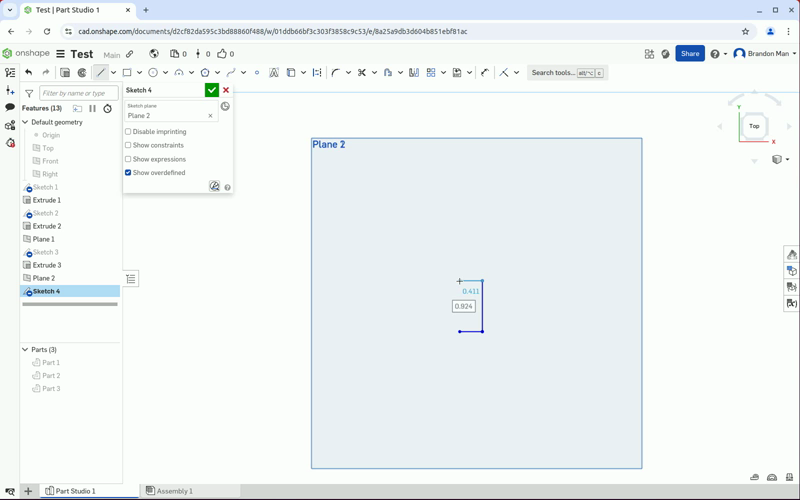
scroll(-6)
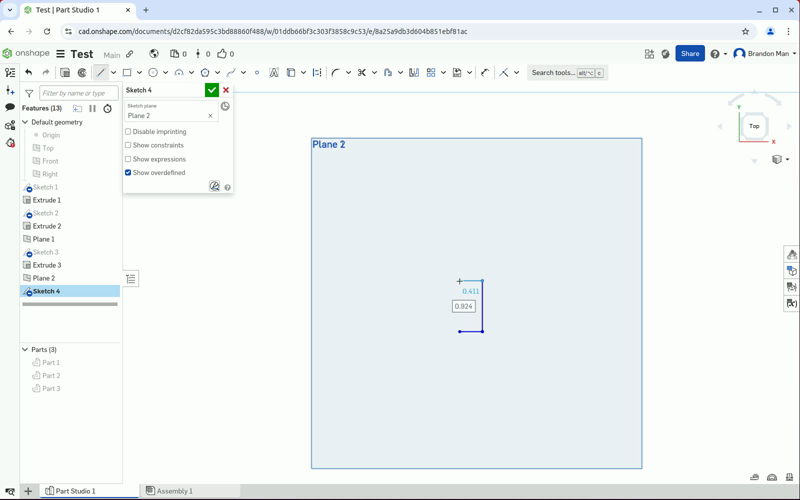
scroll(-6)
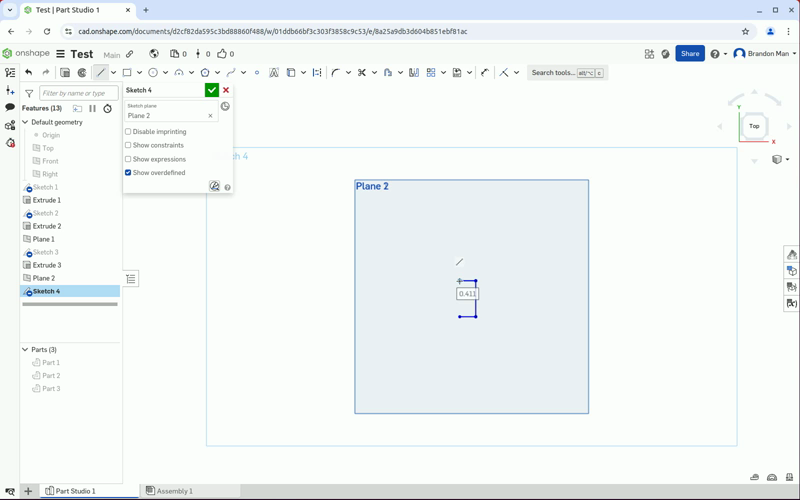
scroll(-6)
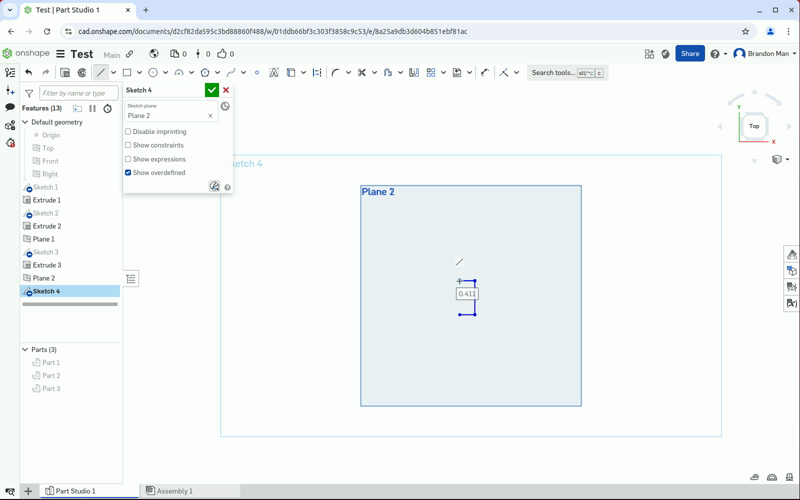
scroll(-6)
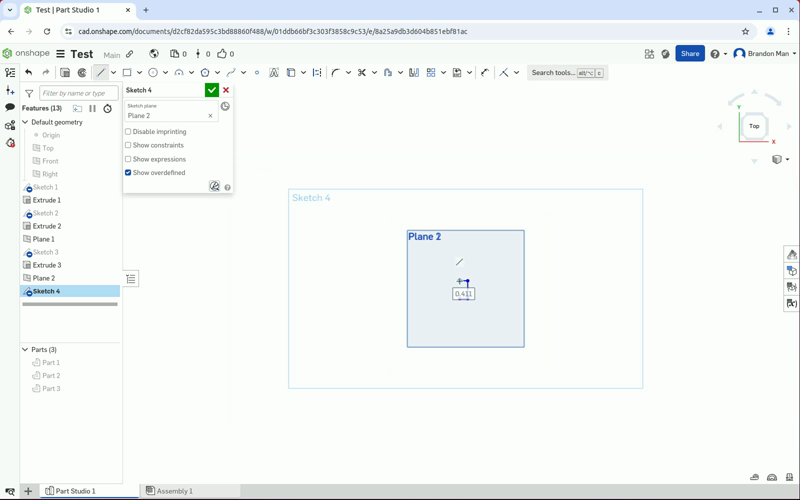
scroll(-6)
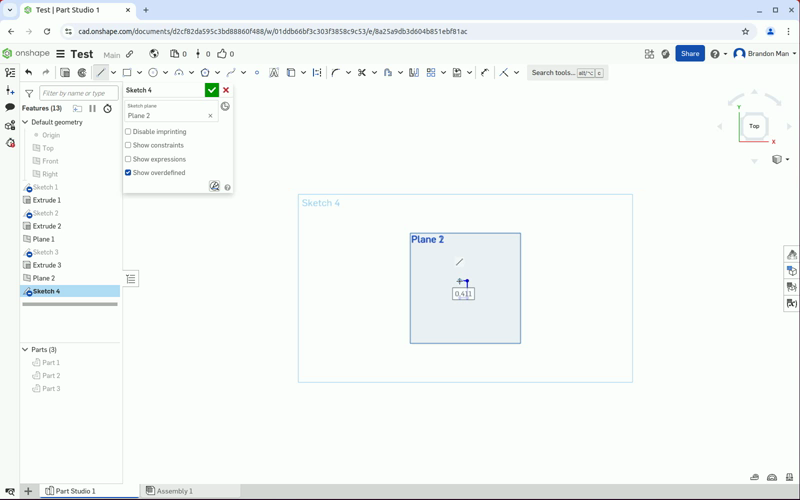
scroll(-6)
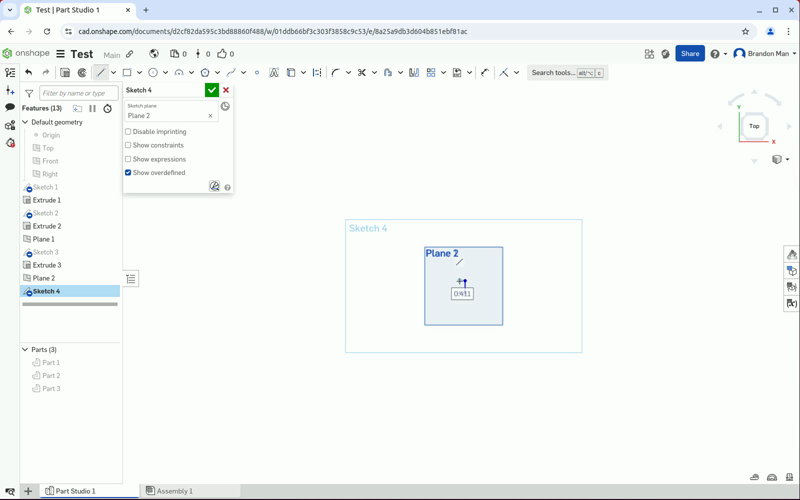
scroll(-6)
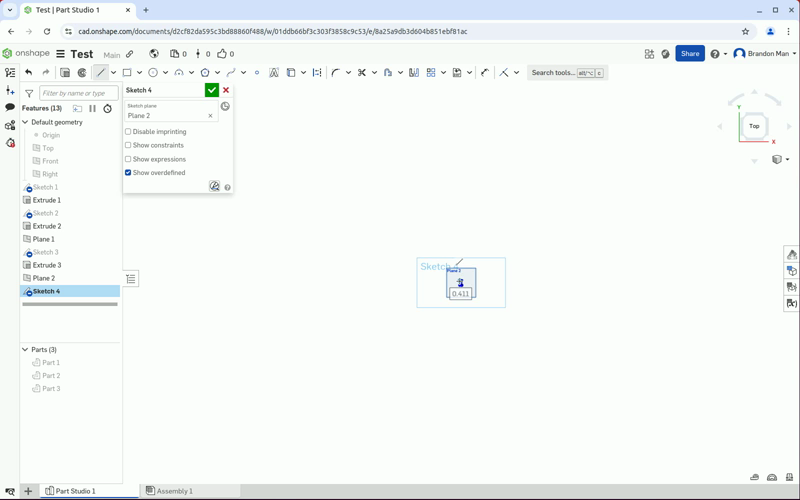
key_up(shift)
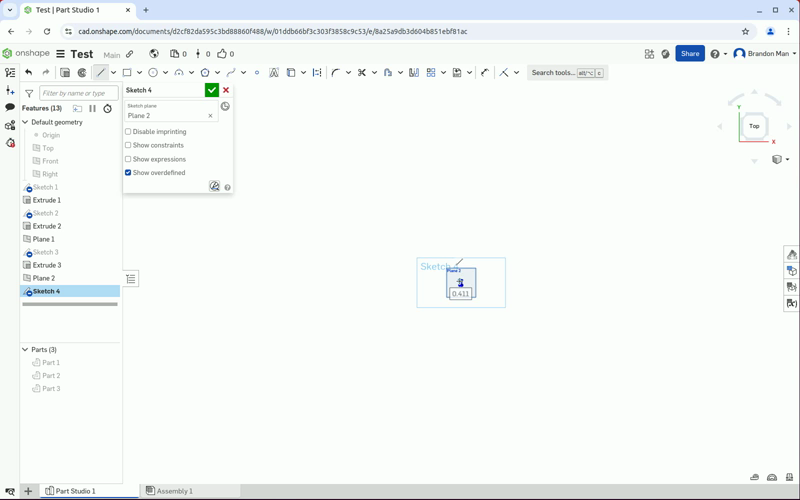
mouse_move(489, 280)
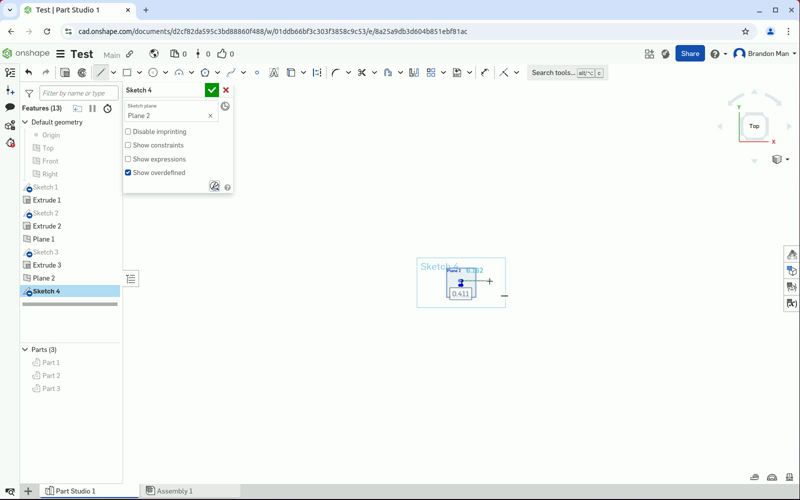
key_down(shift)
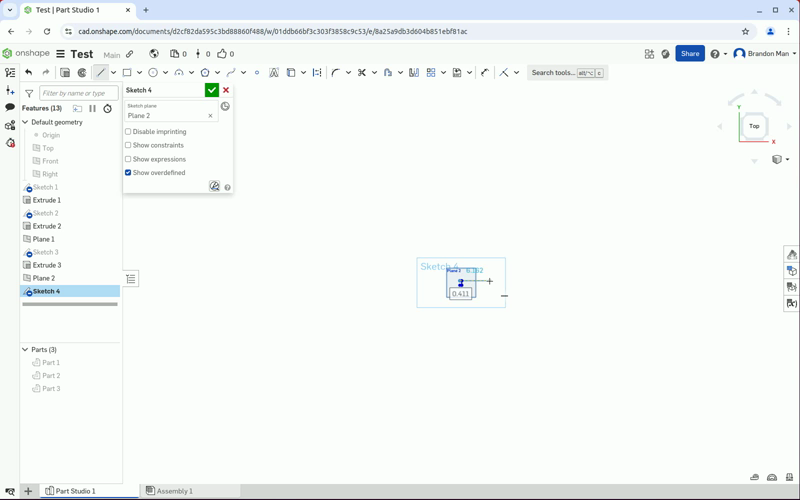
mouse_move(459, 285)
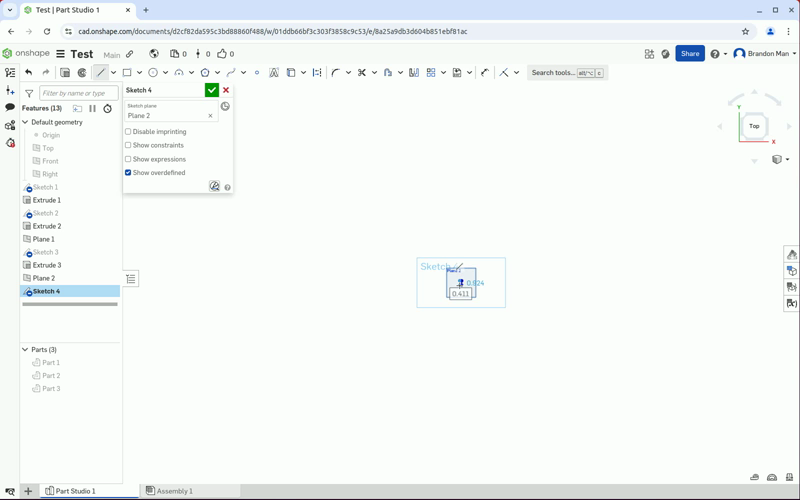
scroll(6)
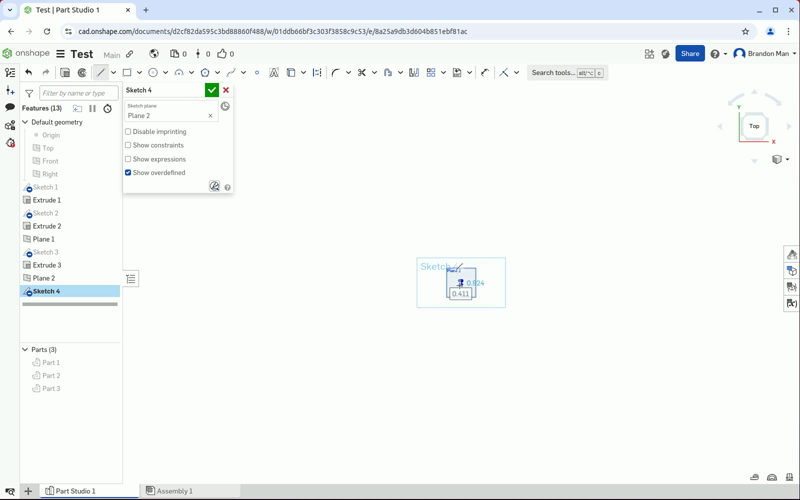
scroll(6)
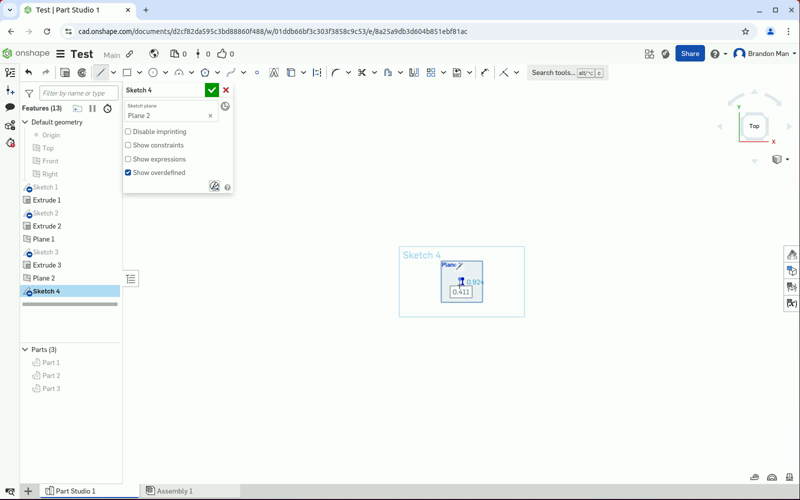
scroll(6)
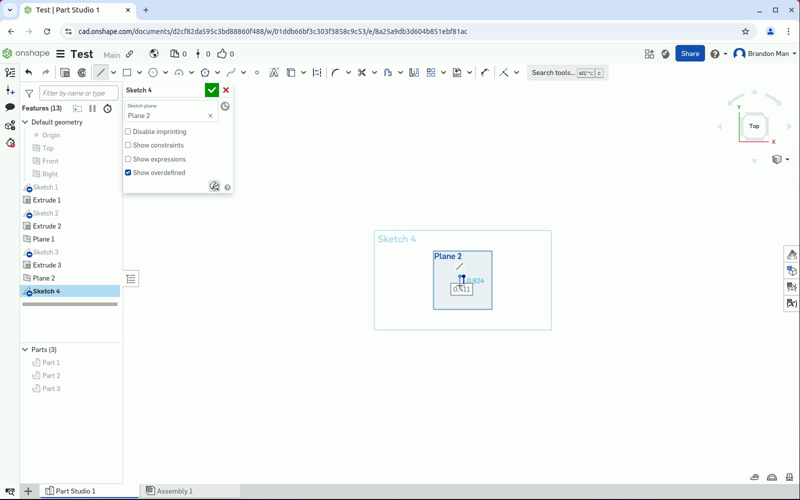
scroll(6)
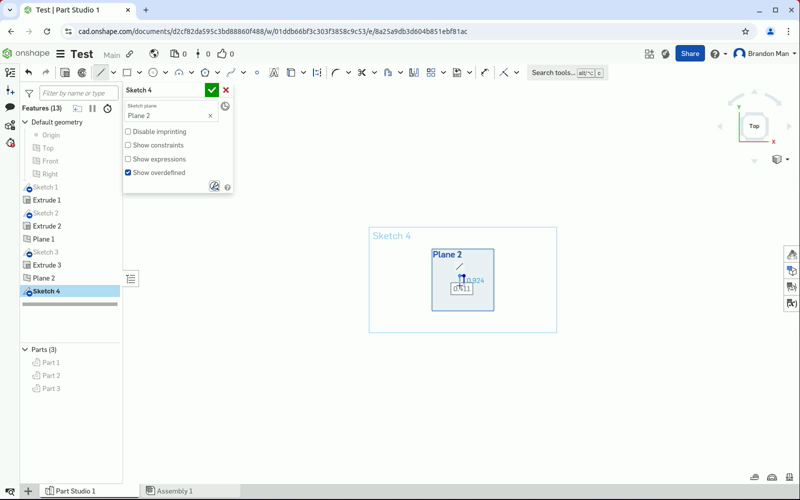
scroll(6)
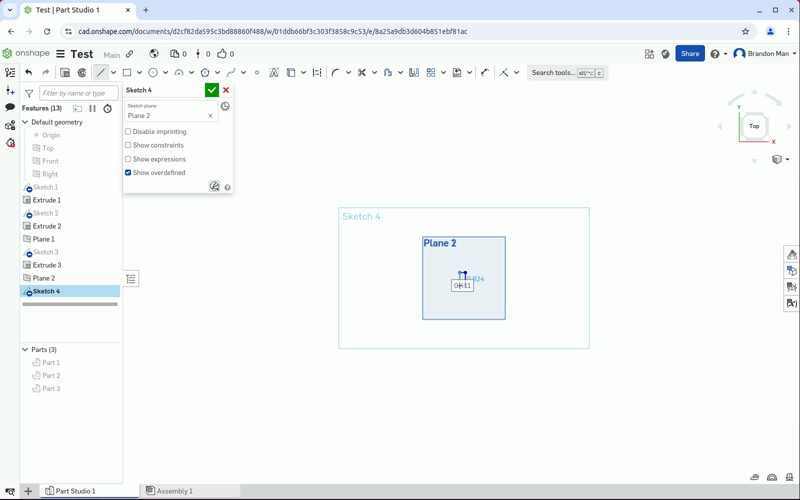
scroll(6)
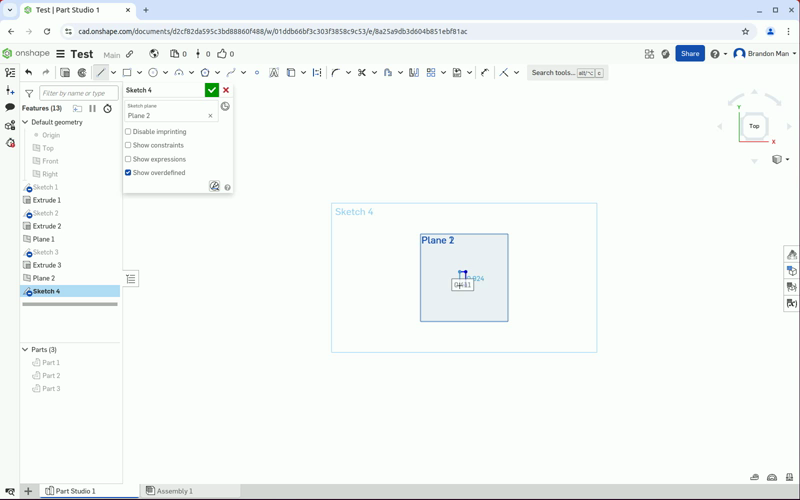
scroll(6)
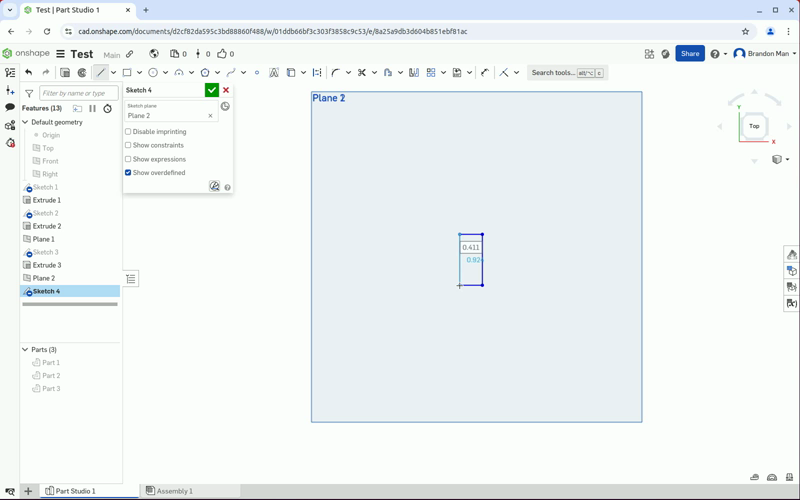
key_up(shift)
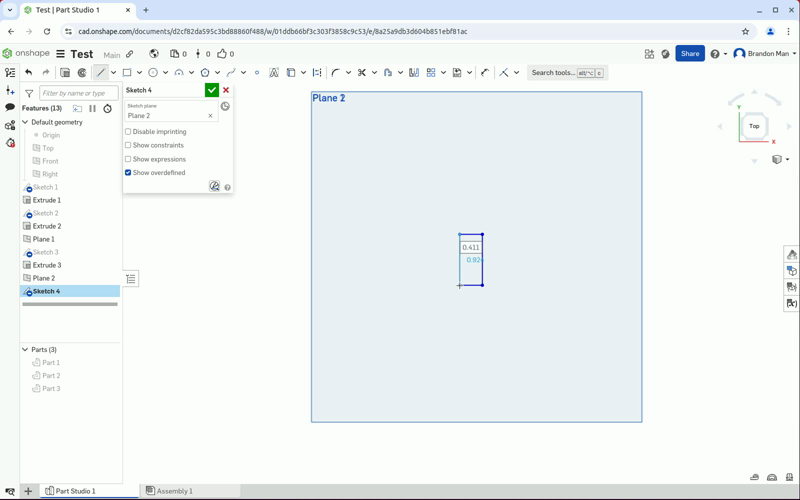
click(459, 285)
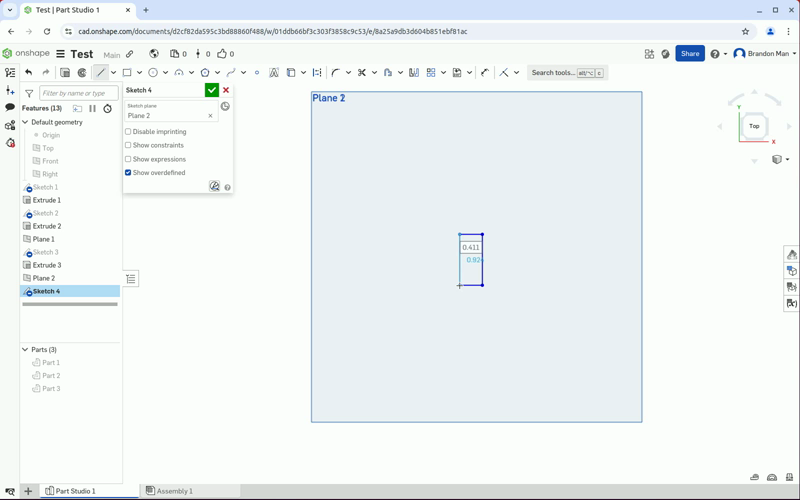
scroll(-6)
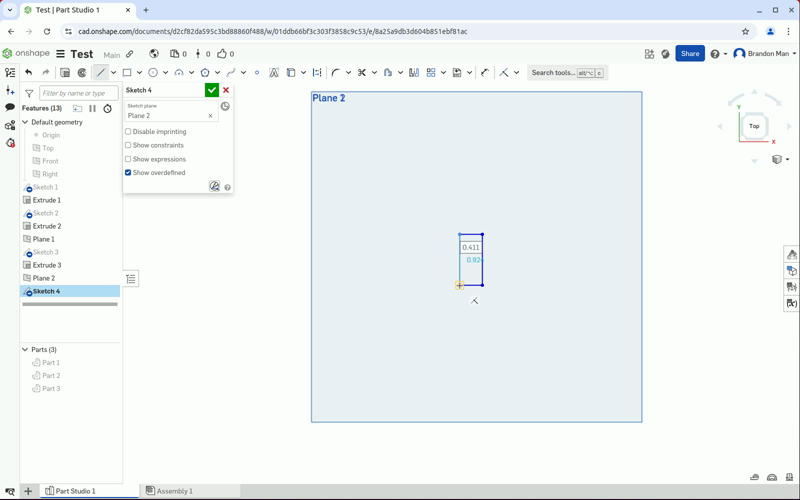
scroll(-6)
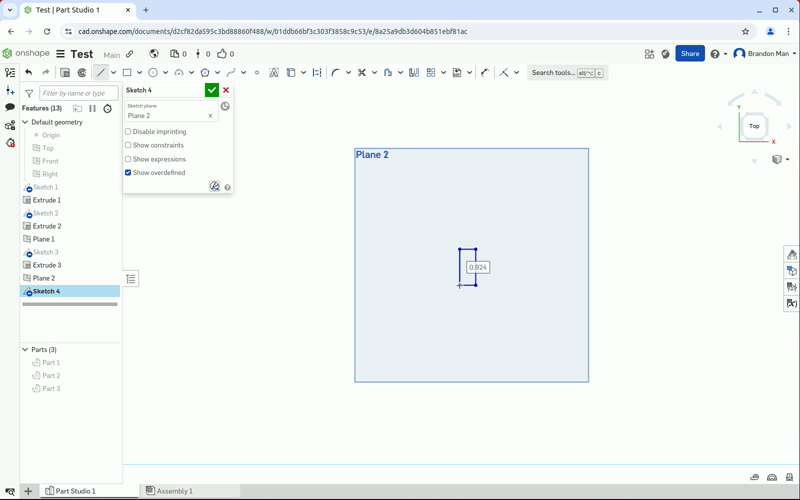
scroll(-6)
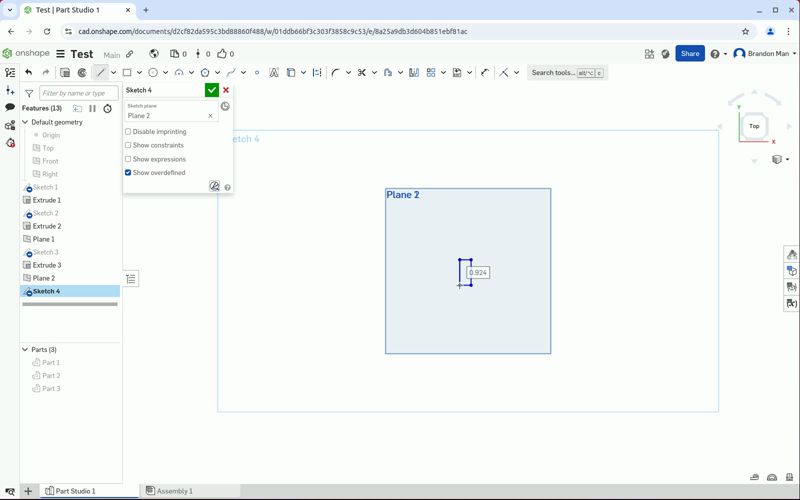
scroll(-6)
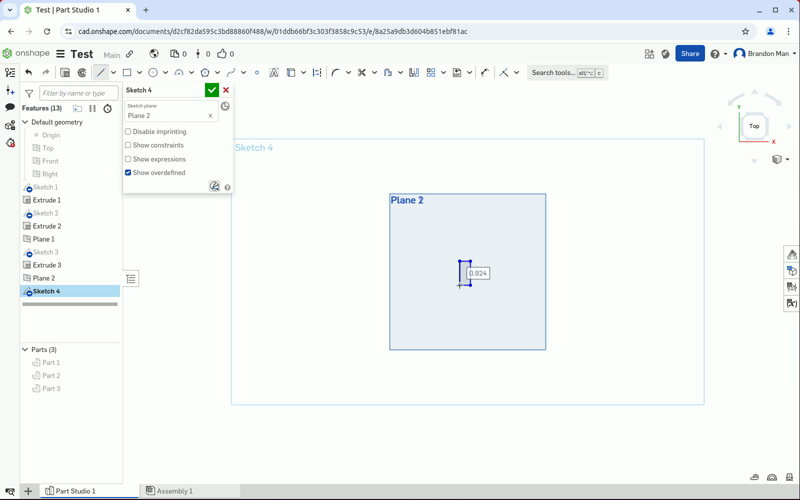
scroll(-6)
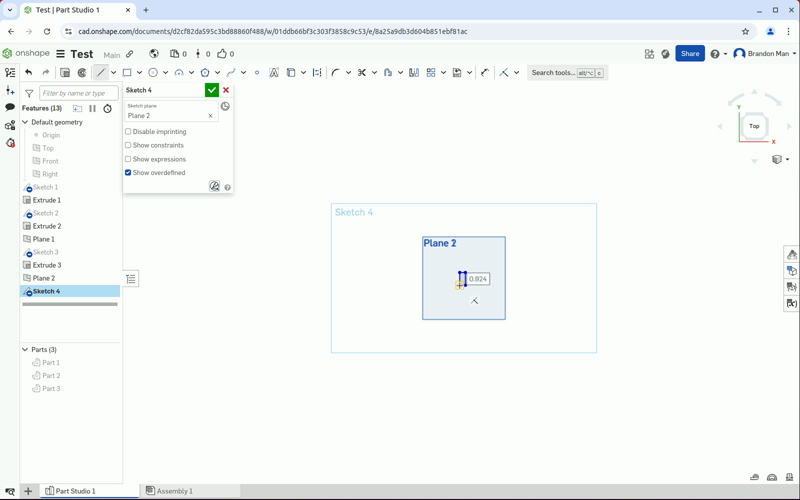
scroll(-6)
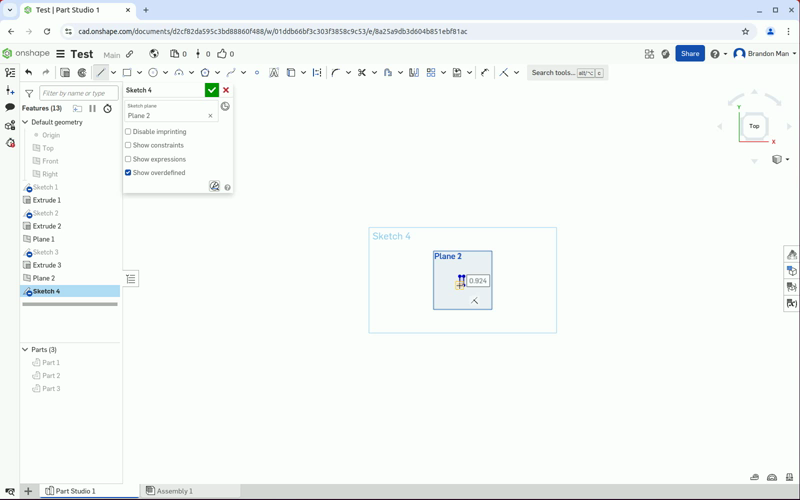
scroll(-6)
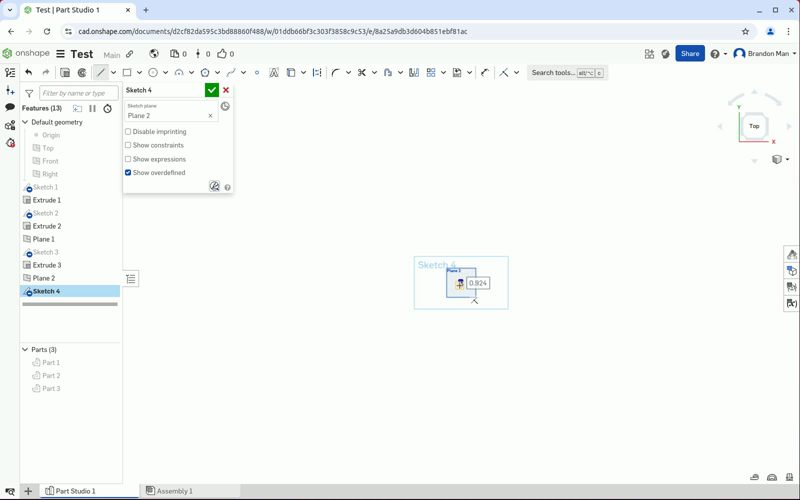
key(esc)
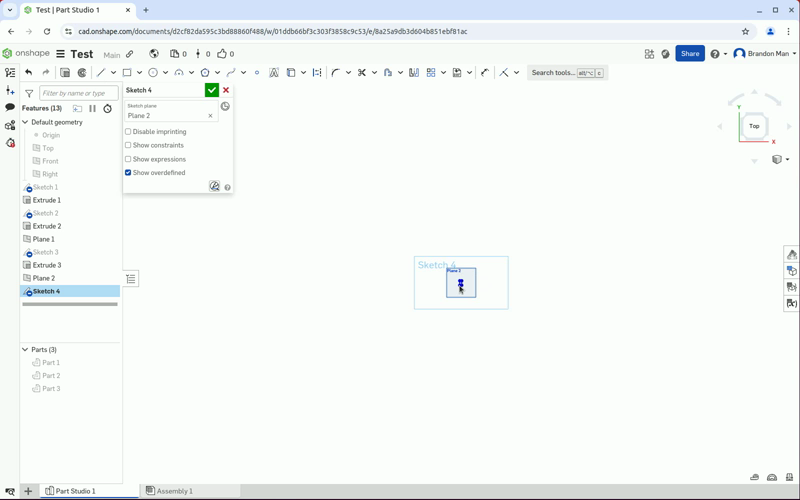
mouse_move(459, 284)
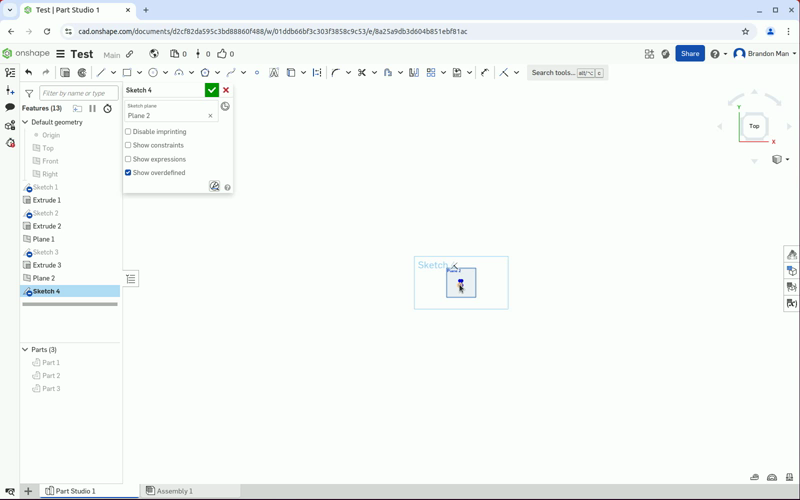
scroll(6)
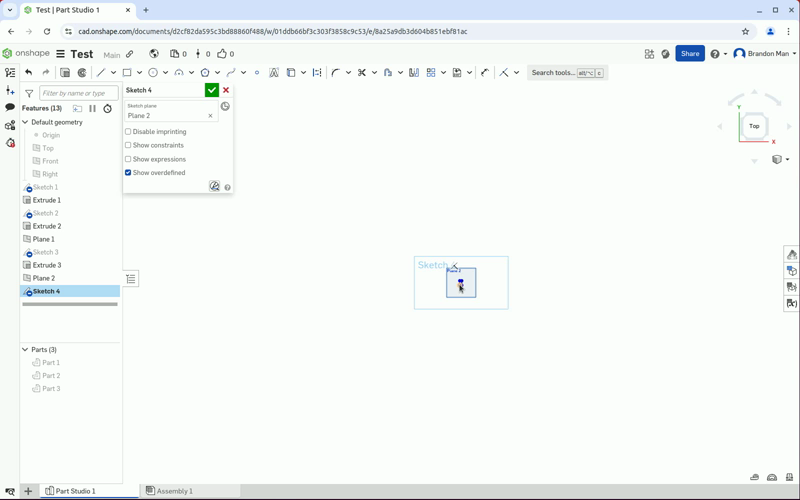
scroll(6)
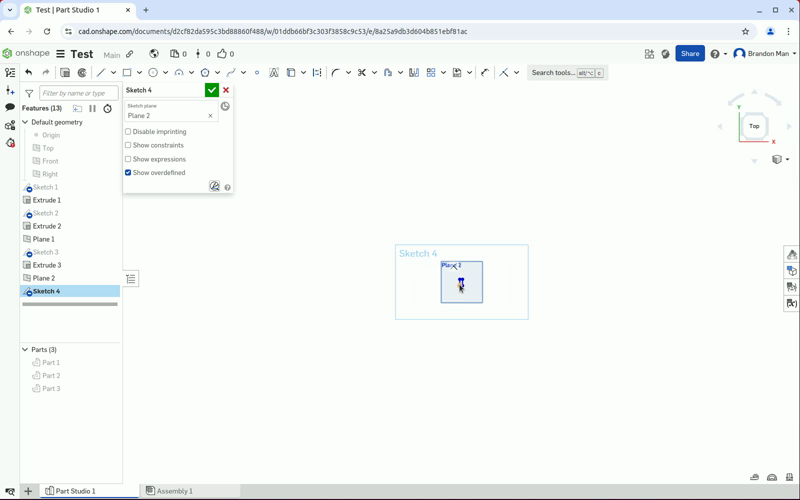
scroll(6)
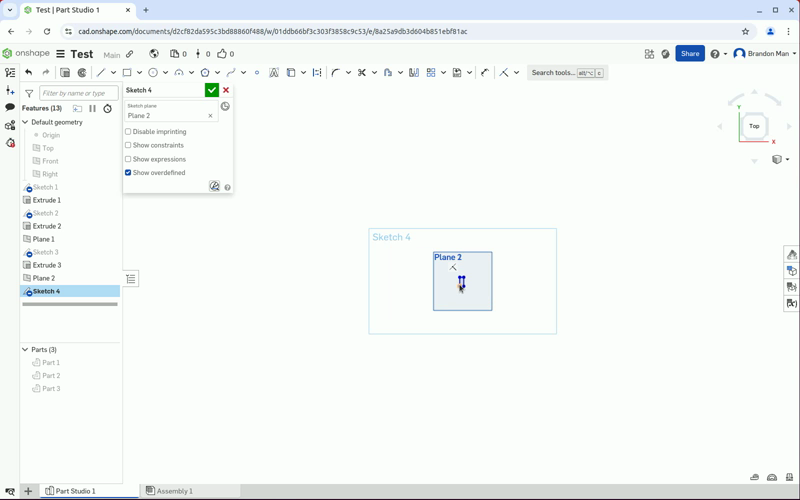
scroll(6)
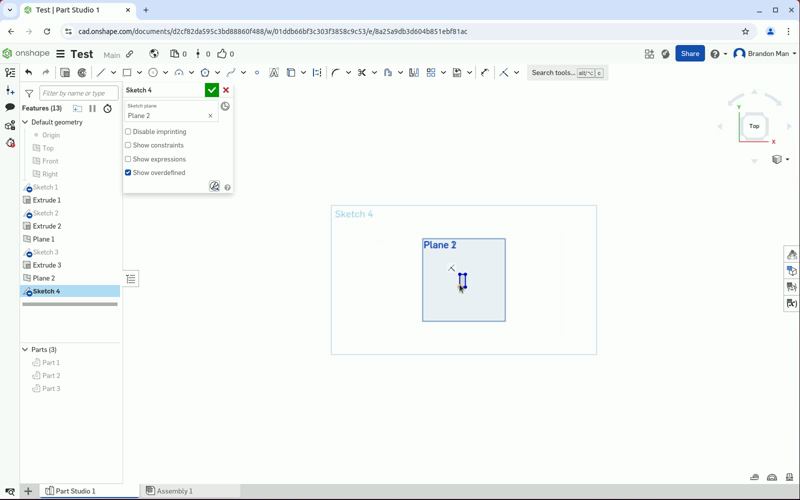
scroll(6)
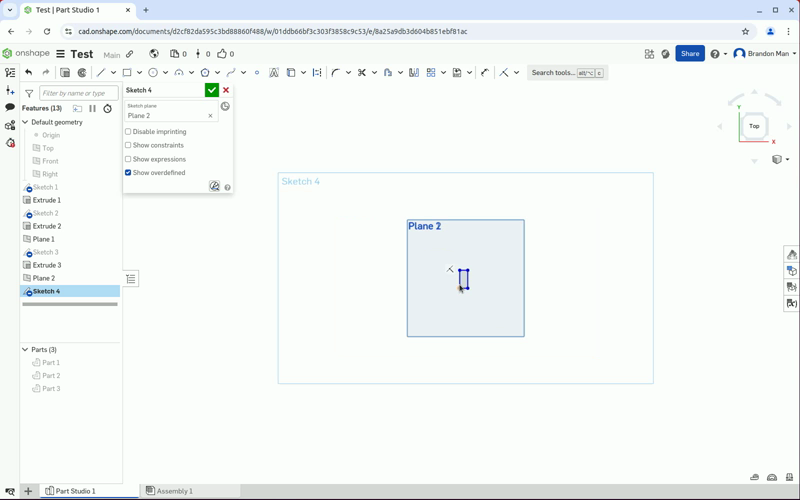
scroll(6)
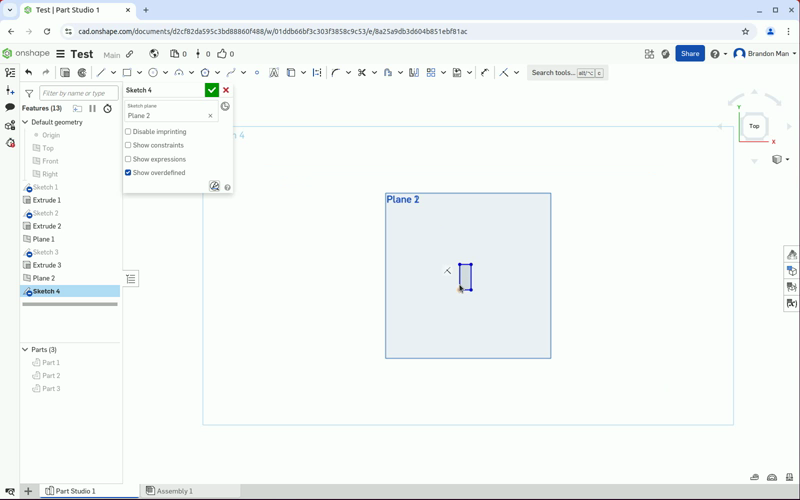
scroll(6)
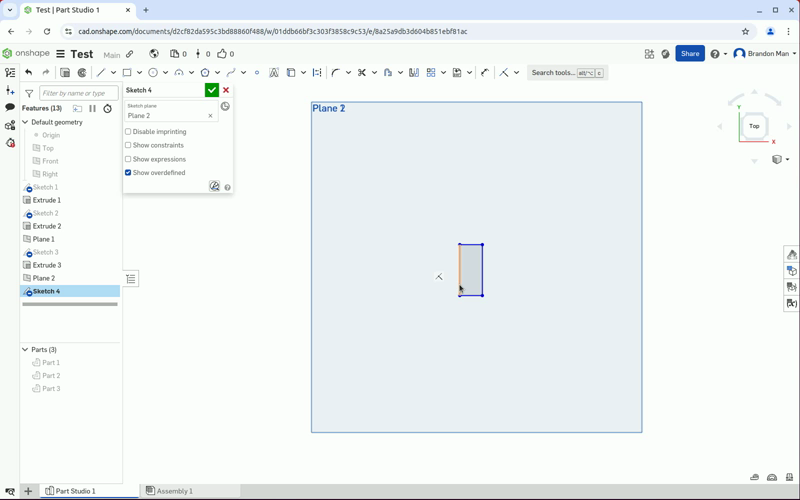
click(459, 284)
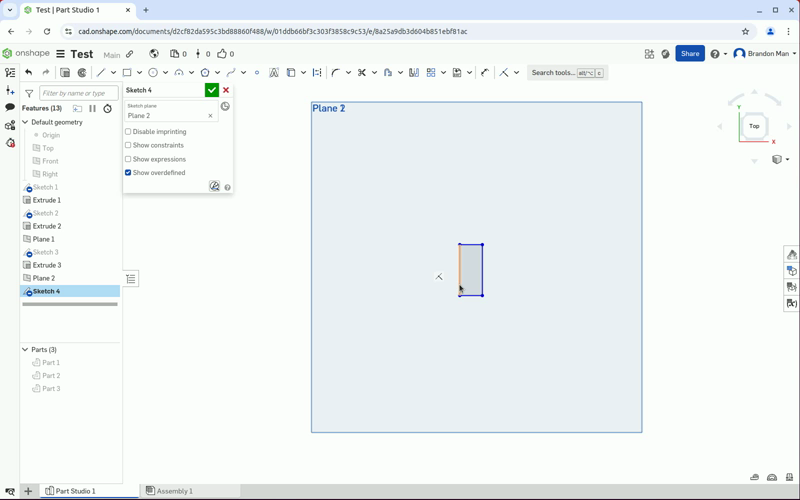
scroll(-6)
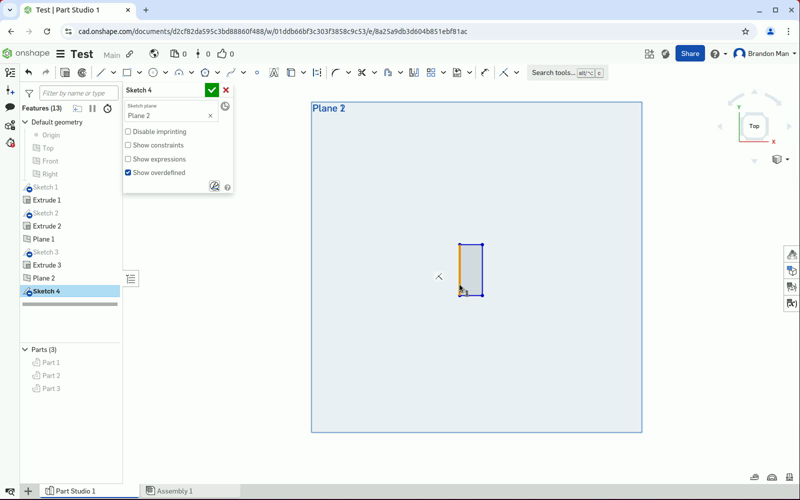
scroll(-6)
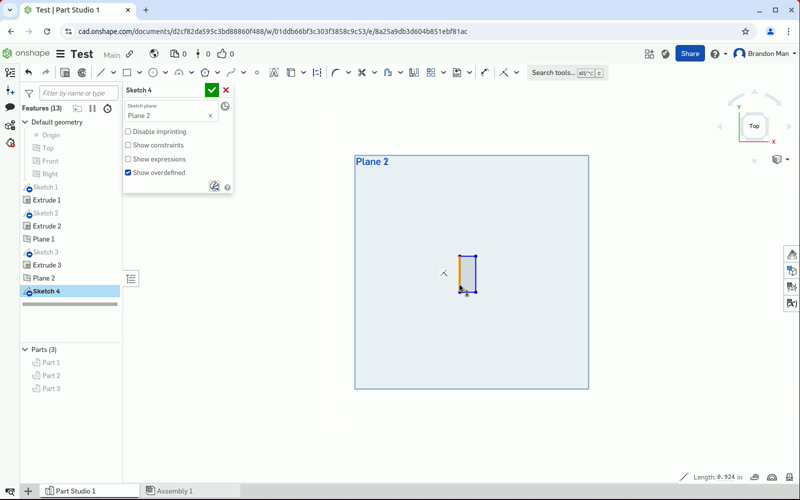
scroll(-6)
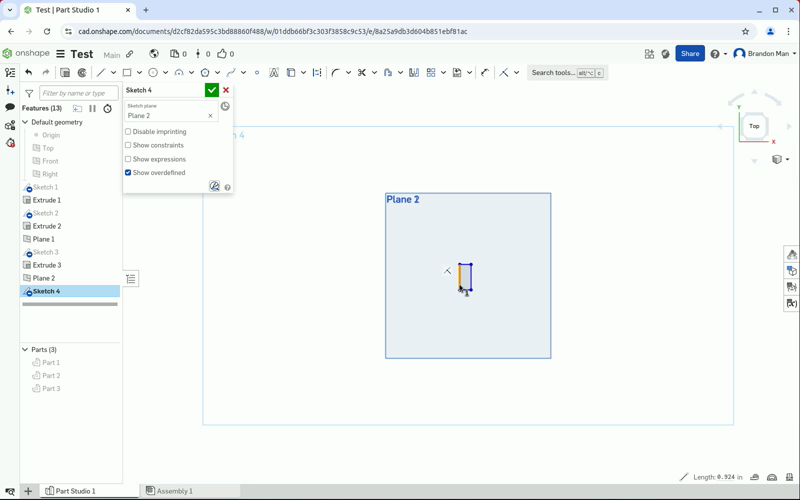
scroll(-6)
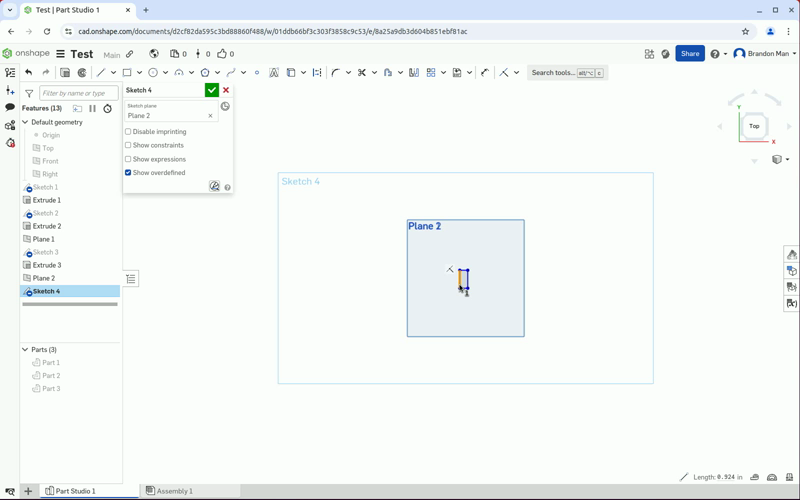
scroll(-6)
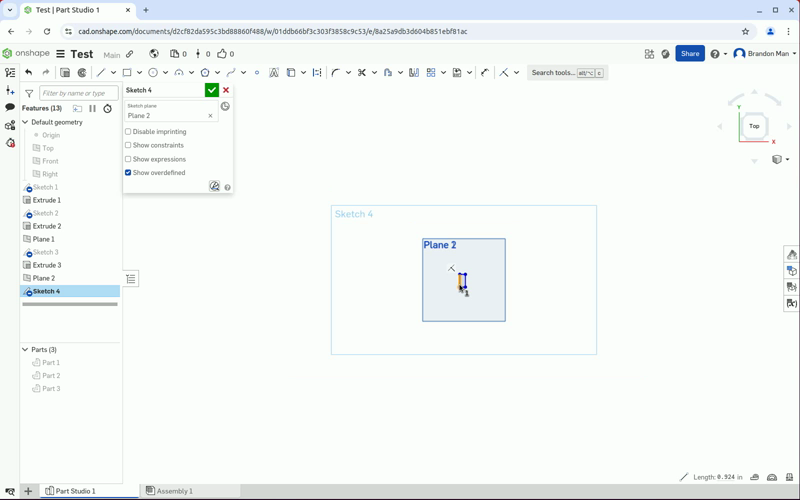
scroll(-6)
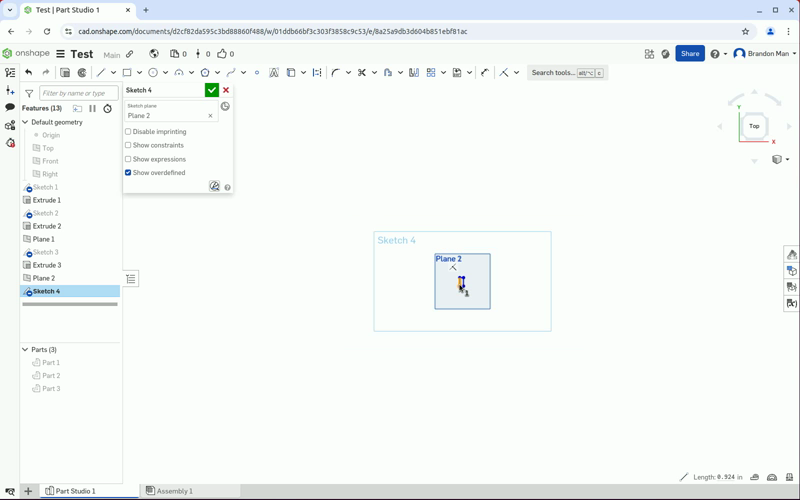
scroll(-6)
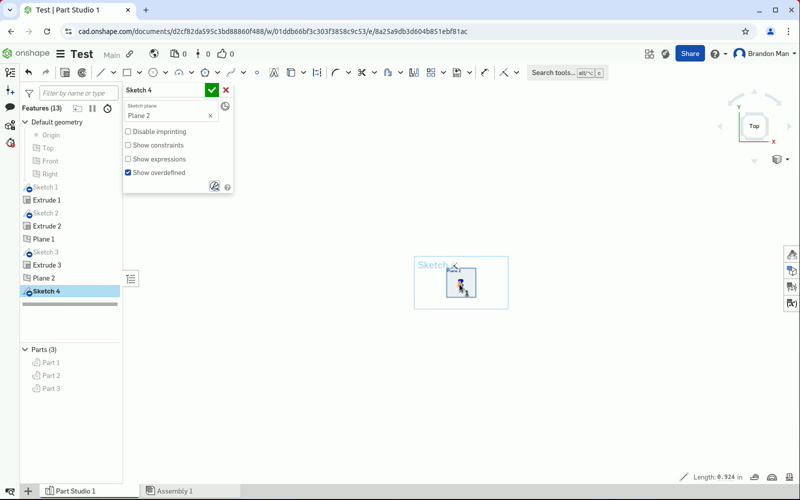
mouse_move(73, 352)
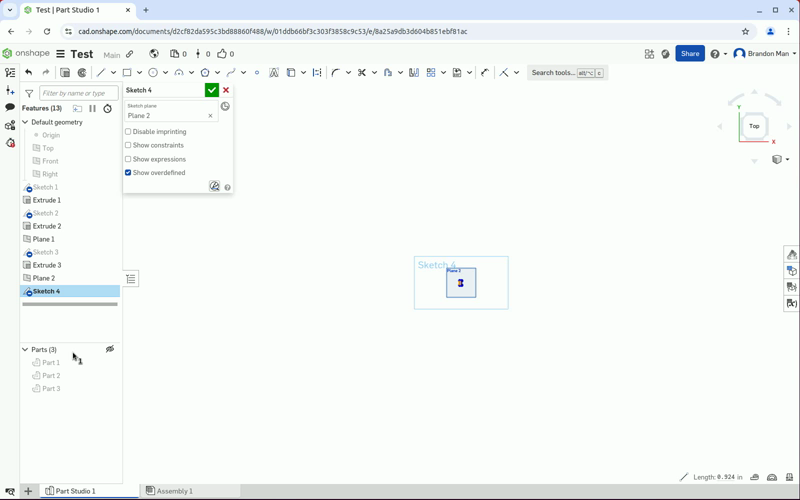
key(shift+y)
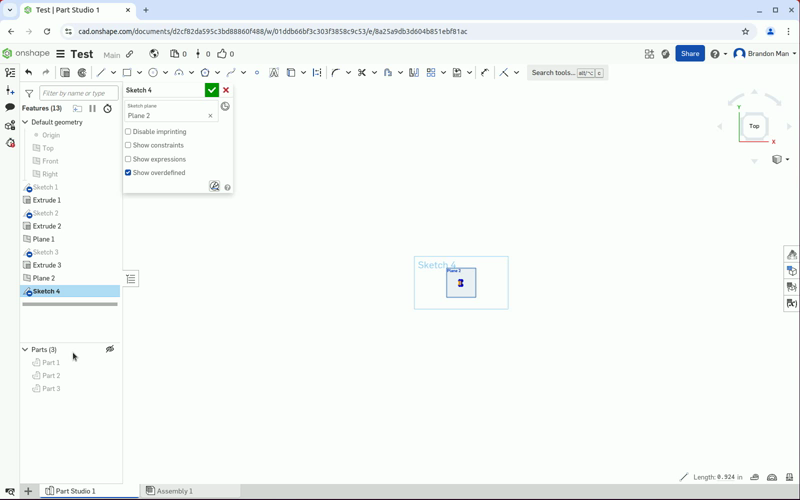
key(shift+e)
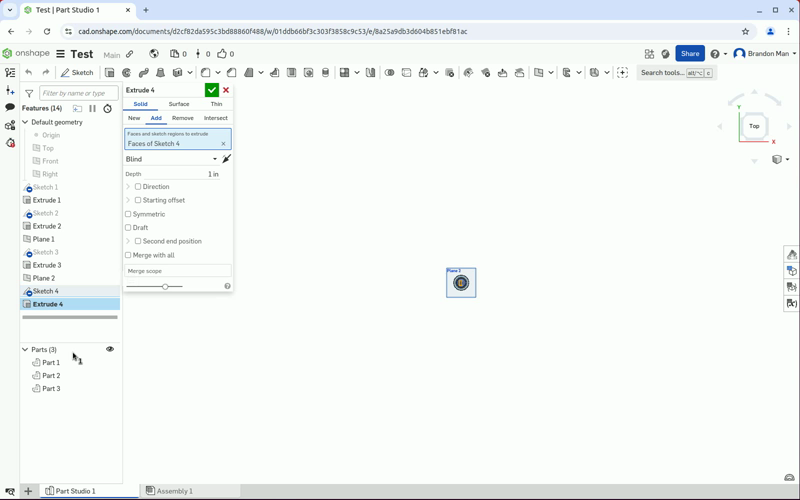
mouse_move(143, 106)
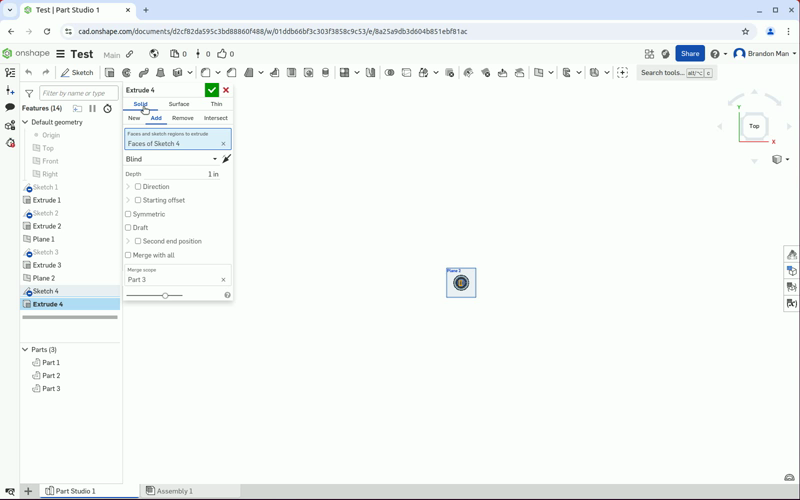
click(143, 106)
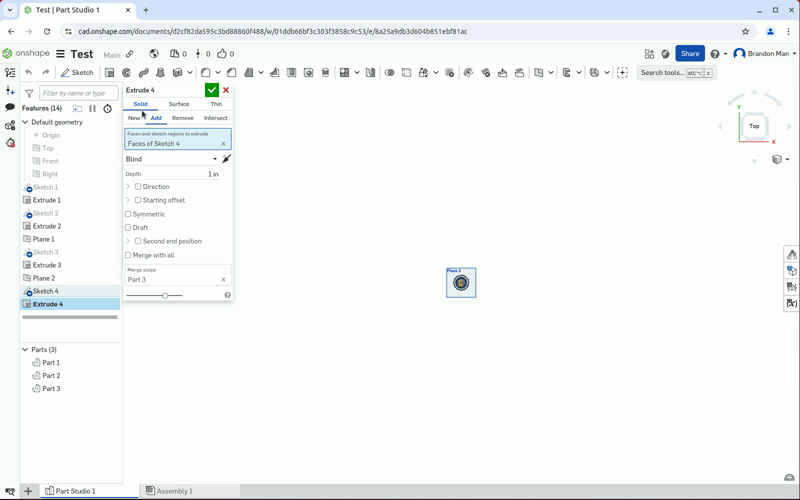
mouse_move(137, 120)
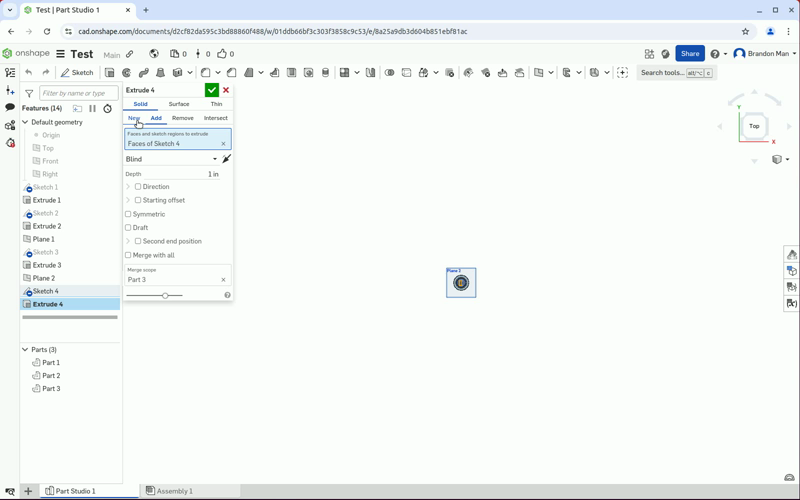
click(137, 120)
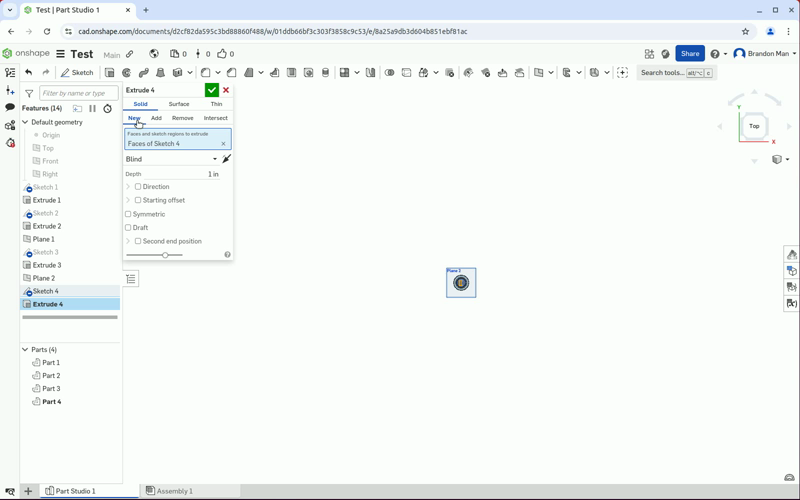
key(tab, 4)
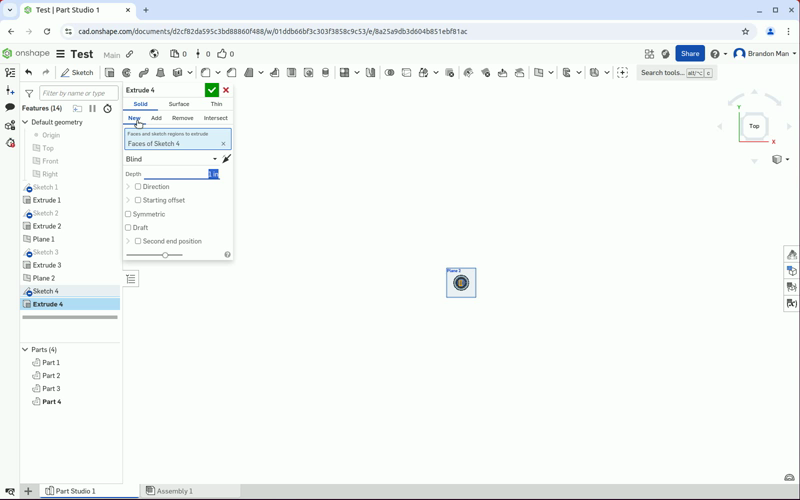
text(3.851)
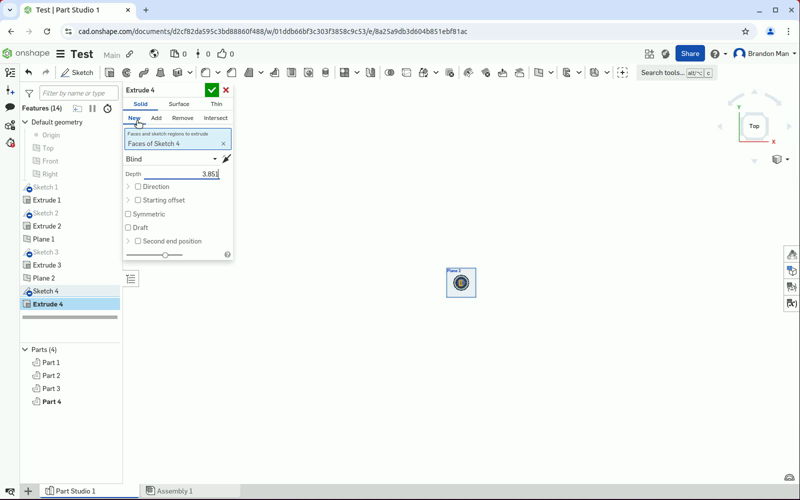
key(enter)
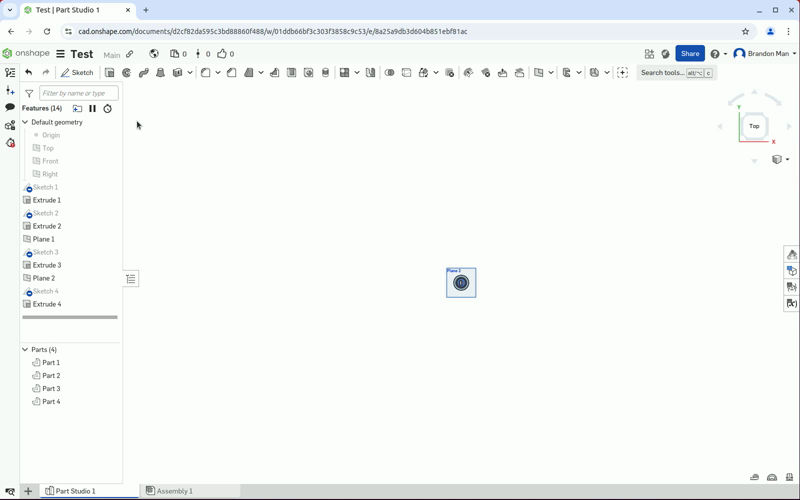
key(shift+h)
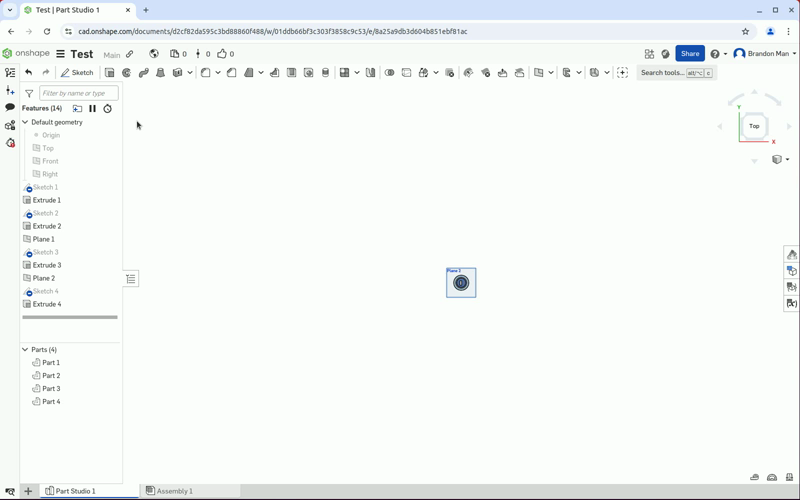
key(shift+h)
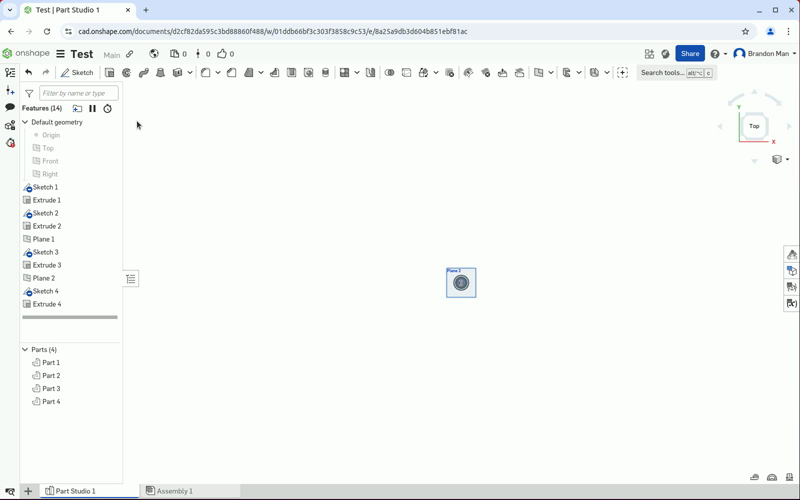
key(shift+7)
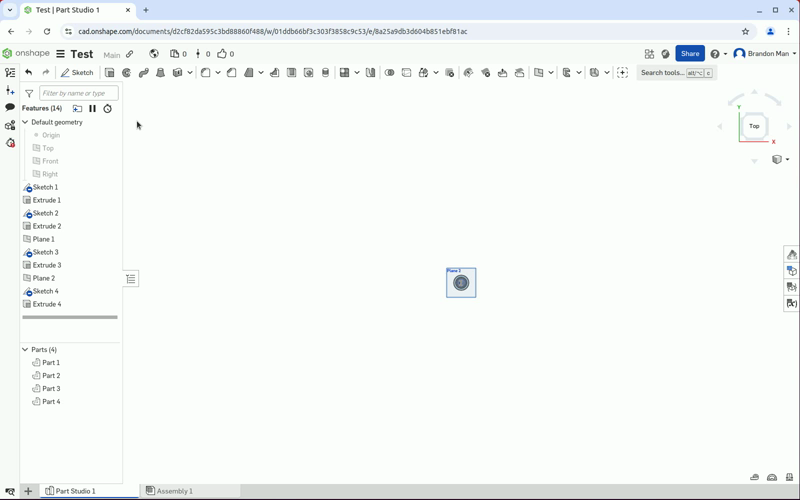
key(up, 3)
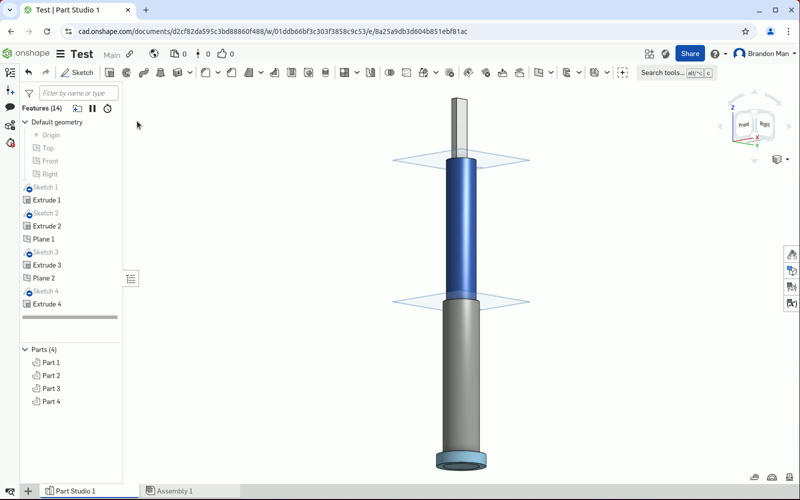
key(left, 3)
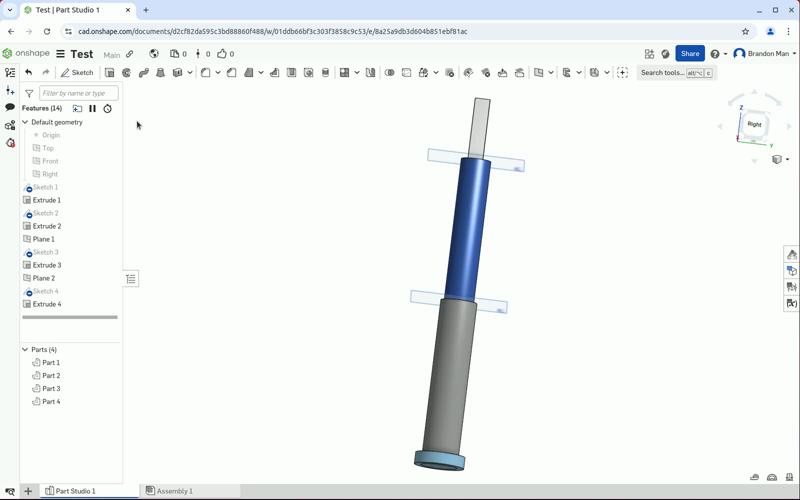
key(right, 3)
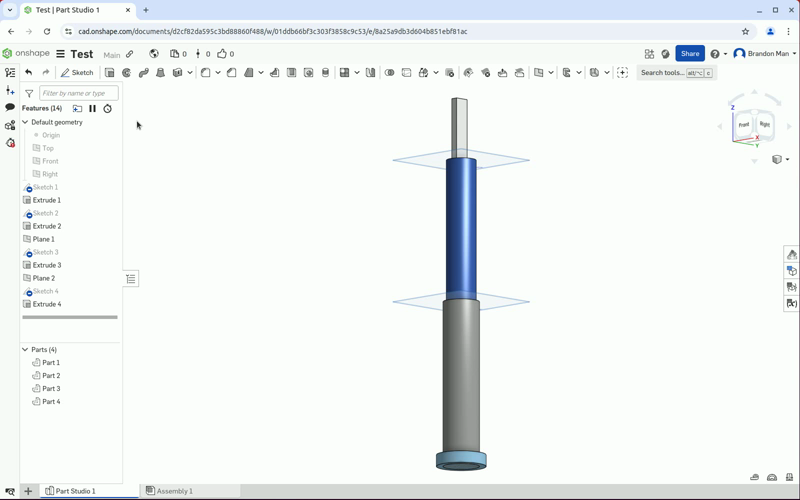
key(down, 3)
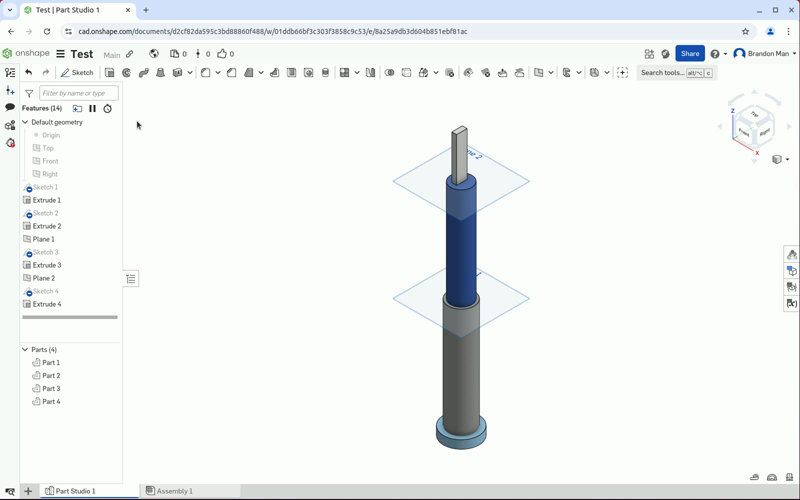
mouse_move(73, 189)
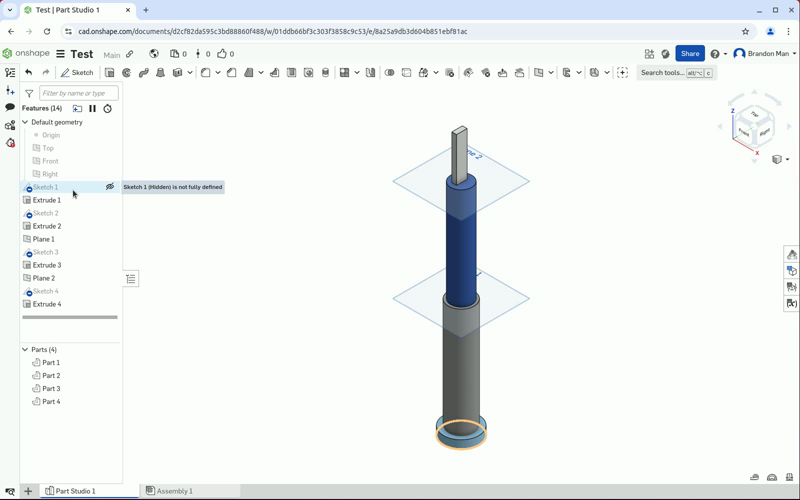
click(73, 189)